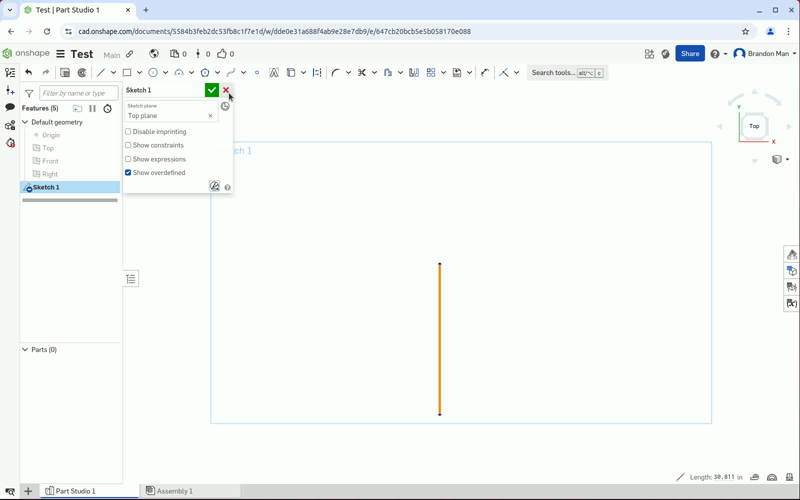
key(shift+h)
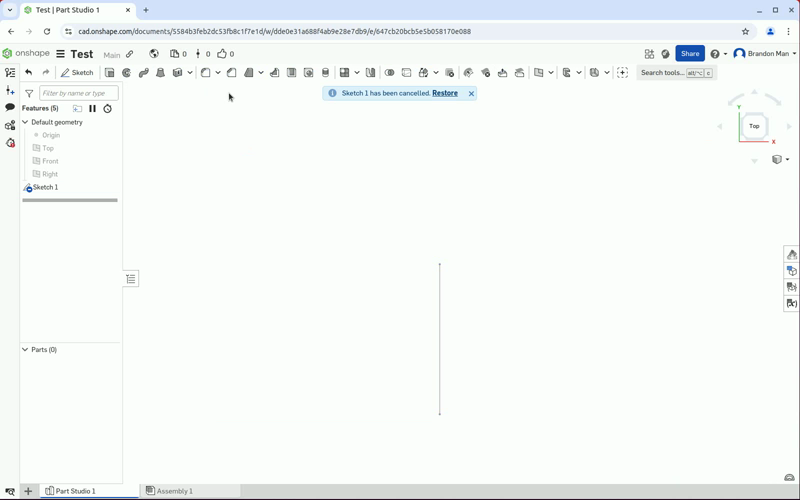
key(shift+s)
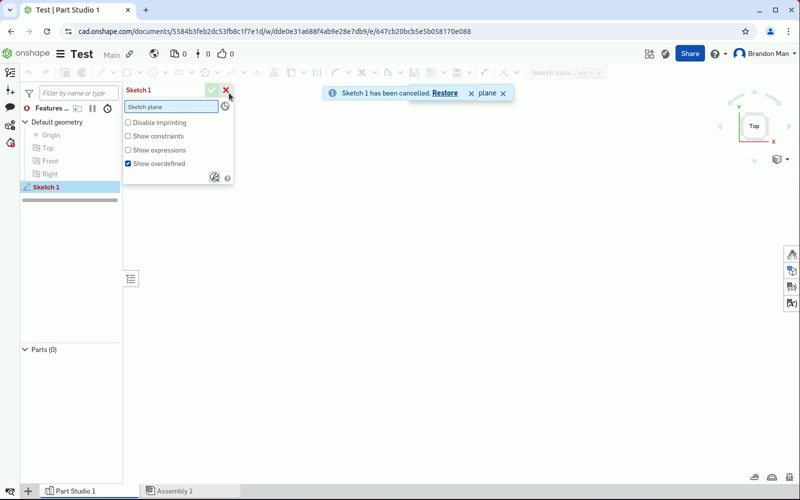
mouse_move(73, 150)
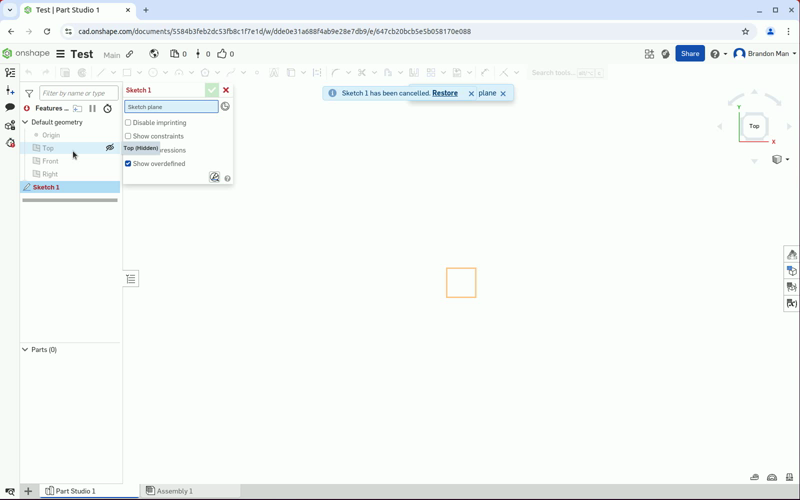
click(73, 150)
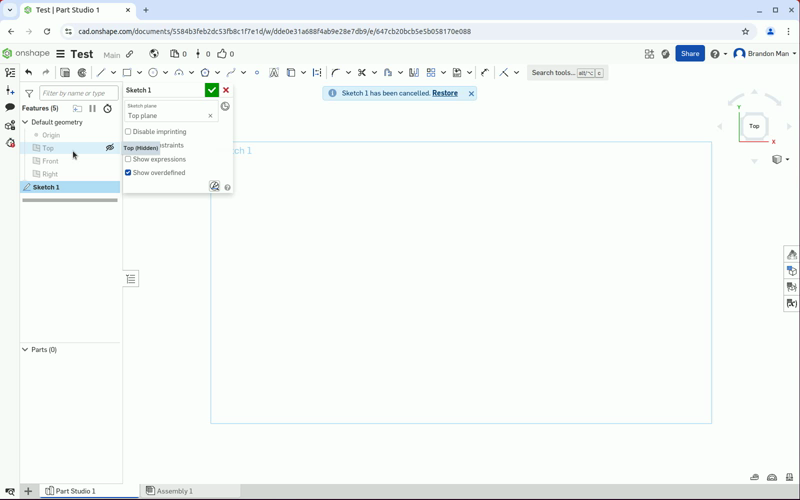
mouse_move(73, 352)
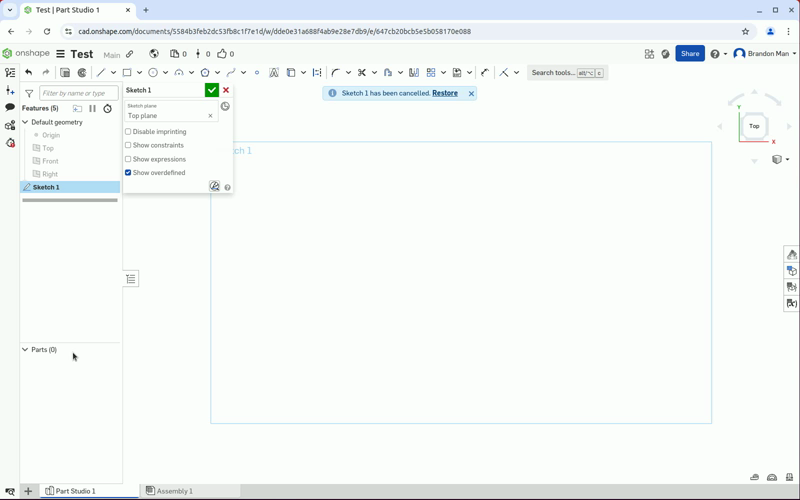
key(y)
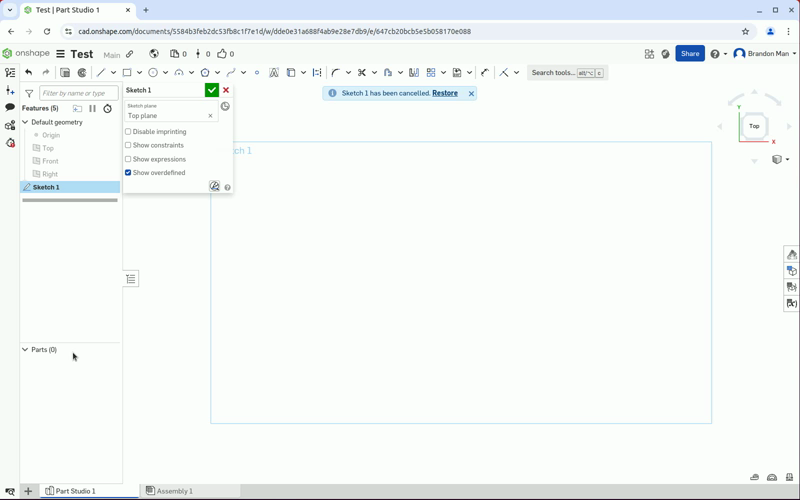
key(l)
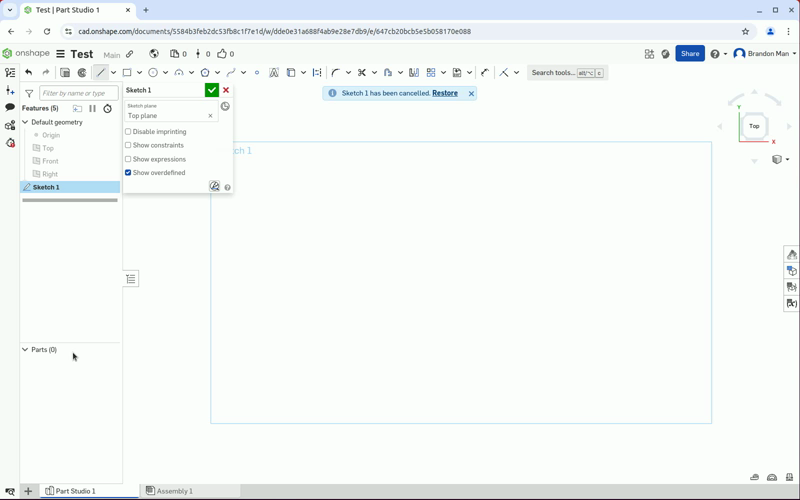
key_down(shift)
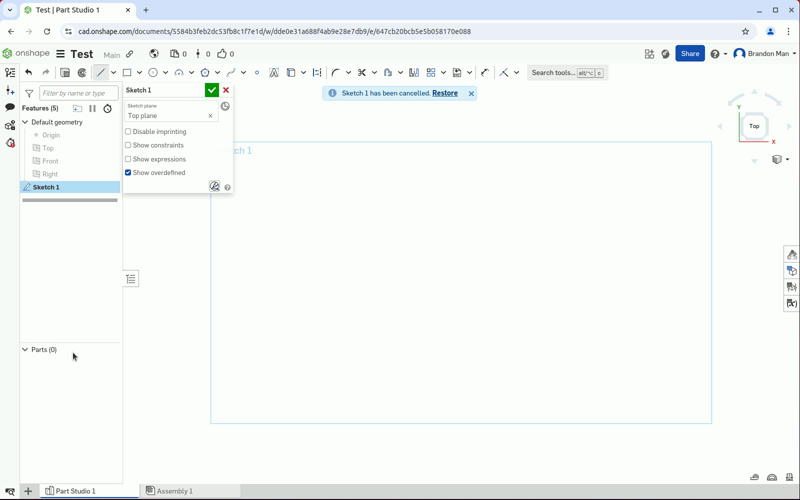
mouse_move(431, 312)
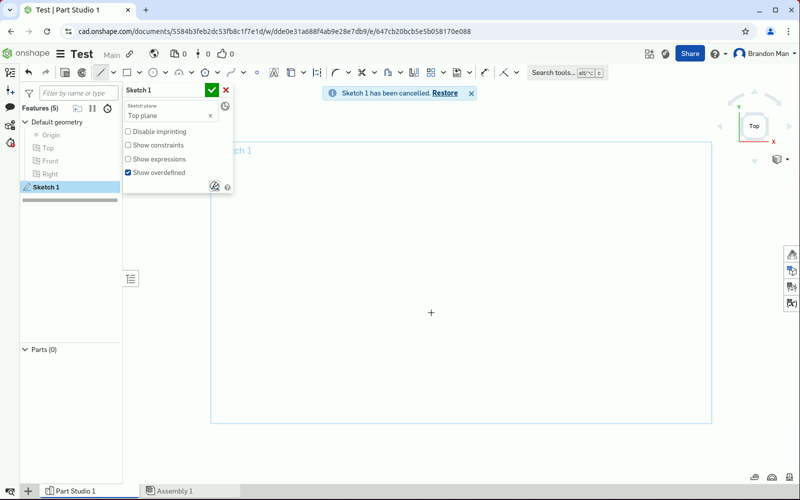
click(431, 312)
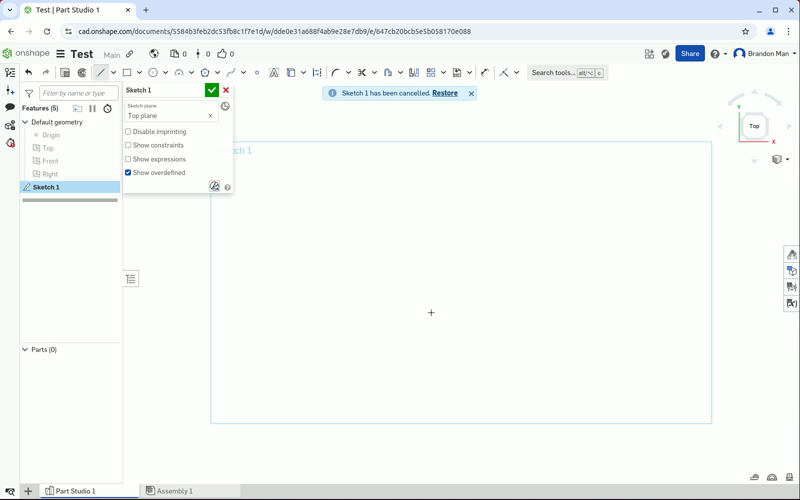
key_up(shift)
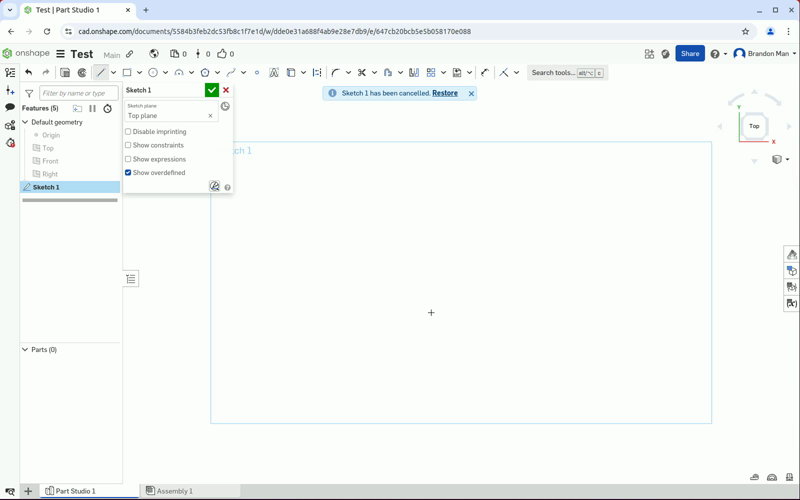
key_down(shift)
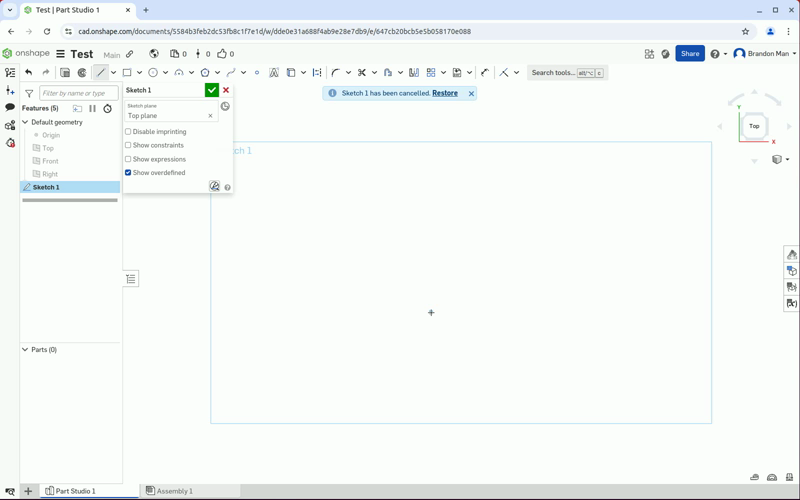
mouse_move(461, 312)
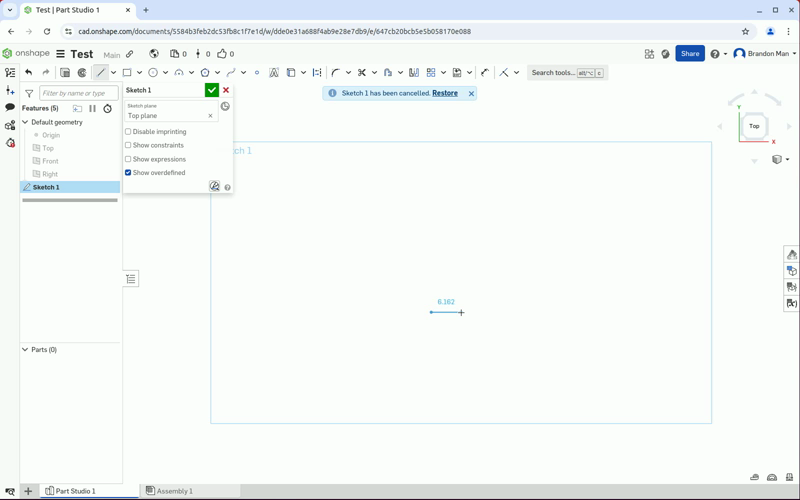
mouse_move(487, 312)
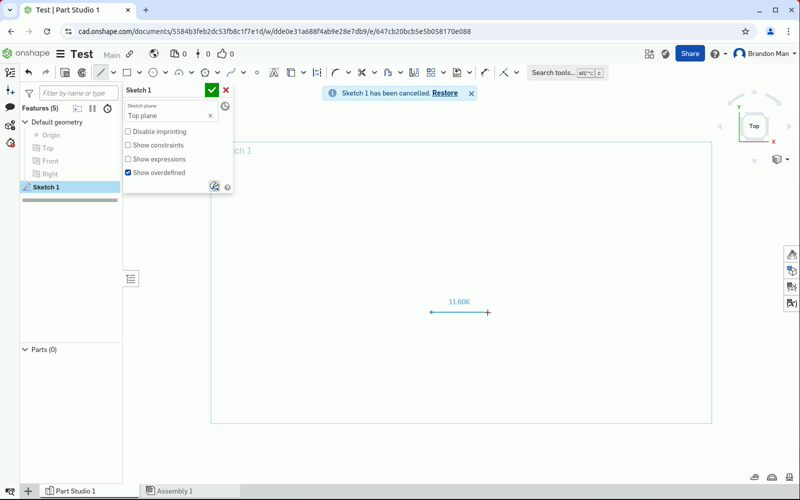
click(487, 312)
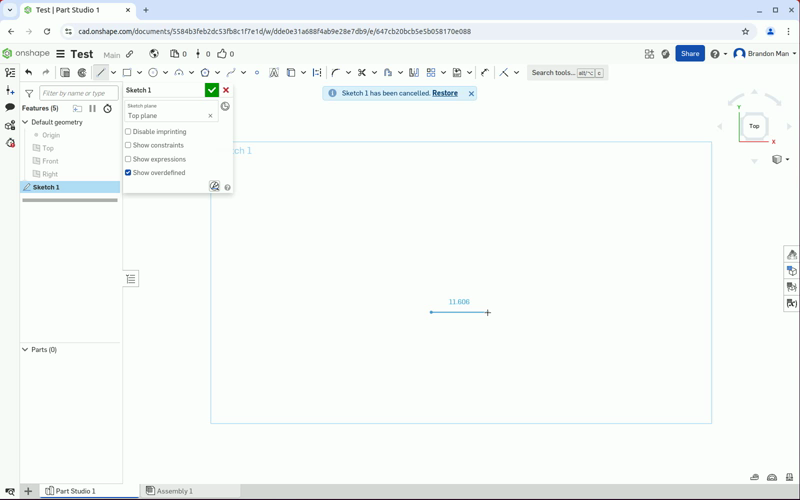
key_up(shift)
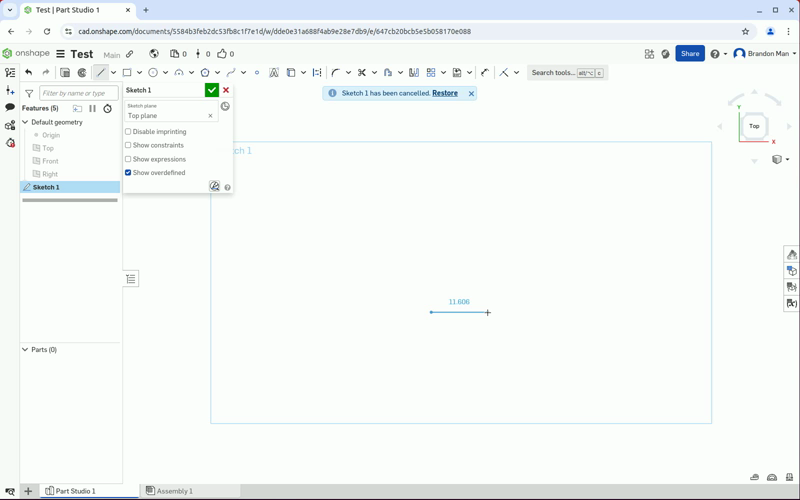
key(esc)
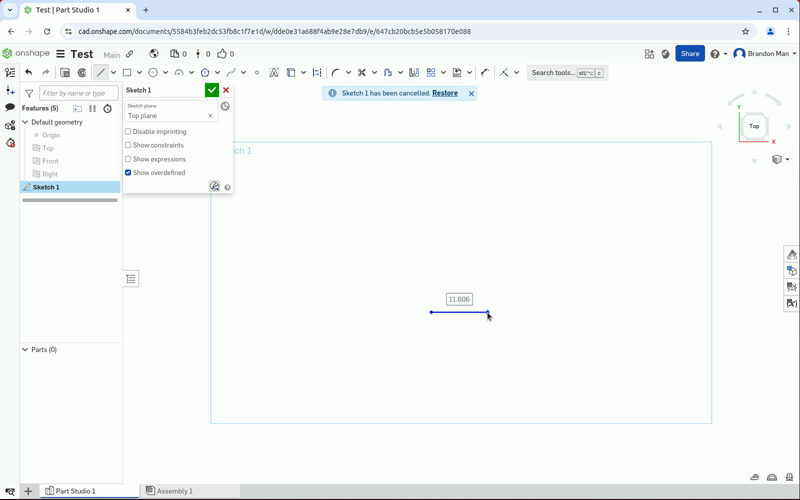
key(a)
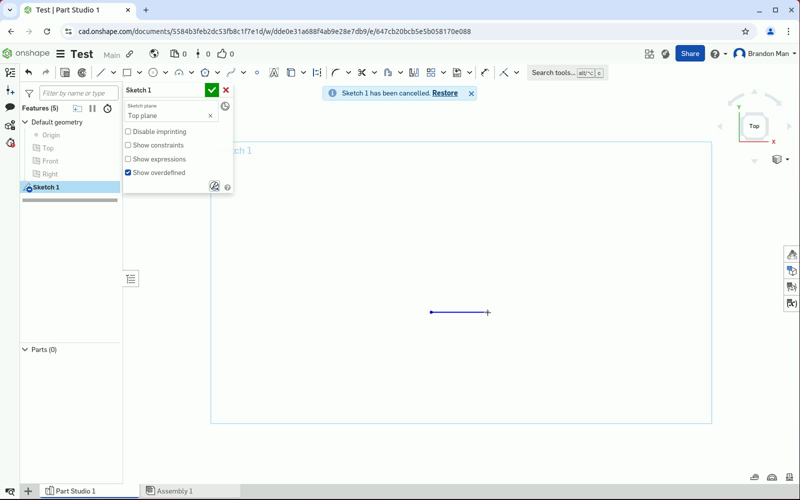
mouse_move(487, 312)
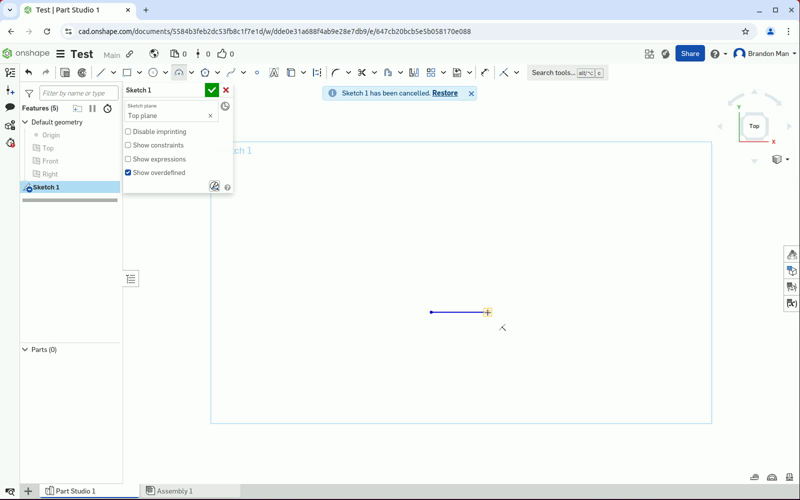
click(487, 312)
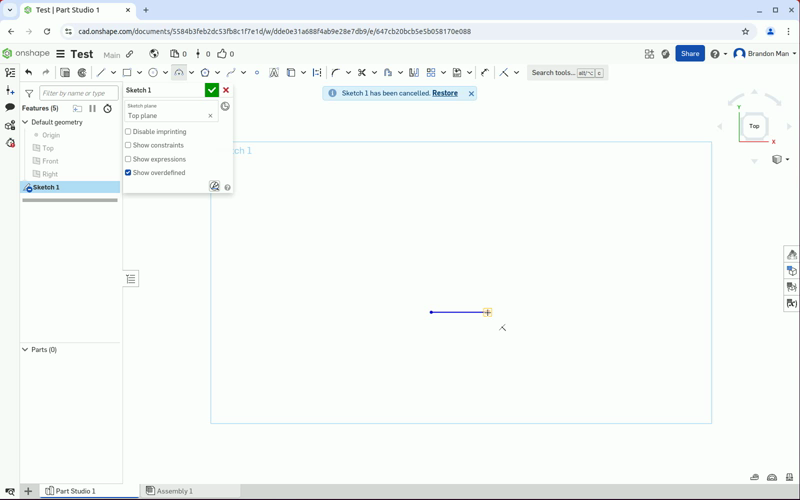
key_down(shift)
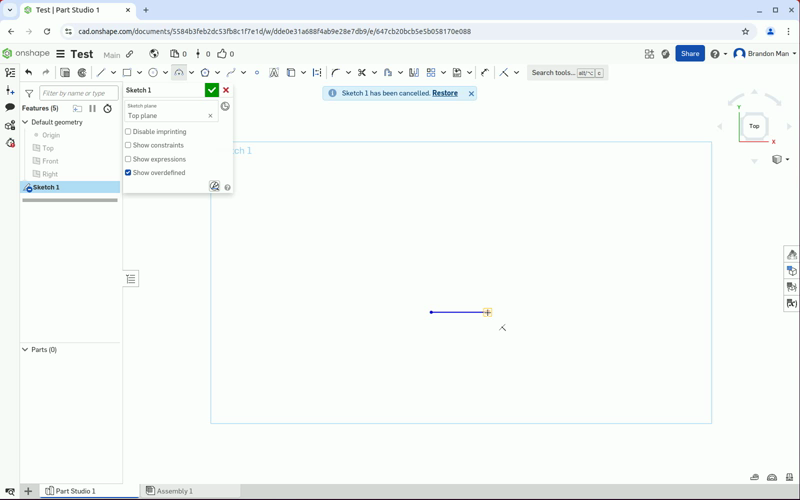
mouse_move(490, 309)
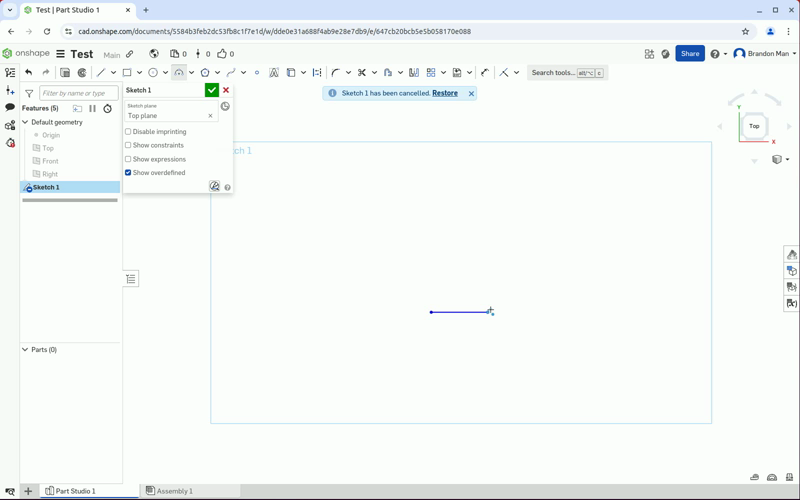
scroll(6)
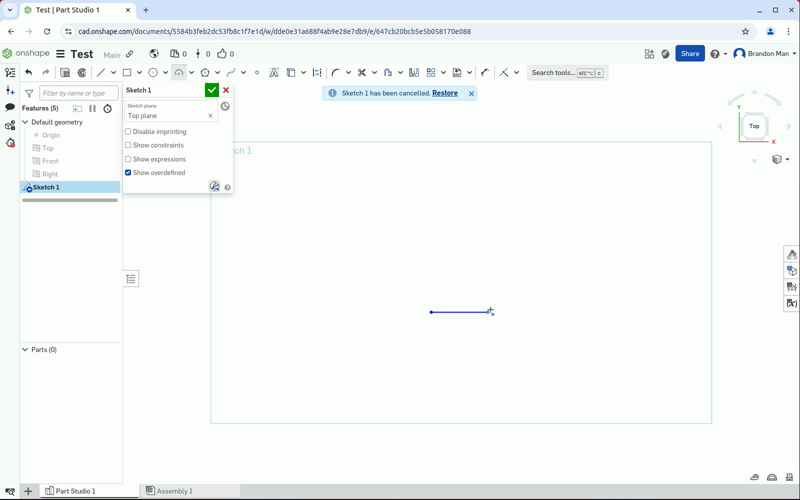
scroll(6)
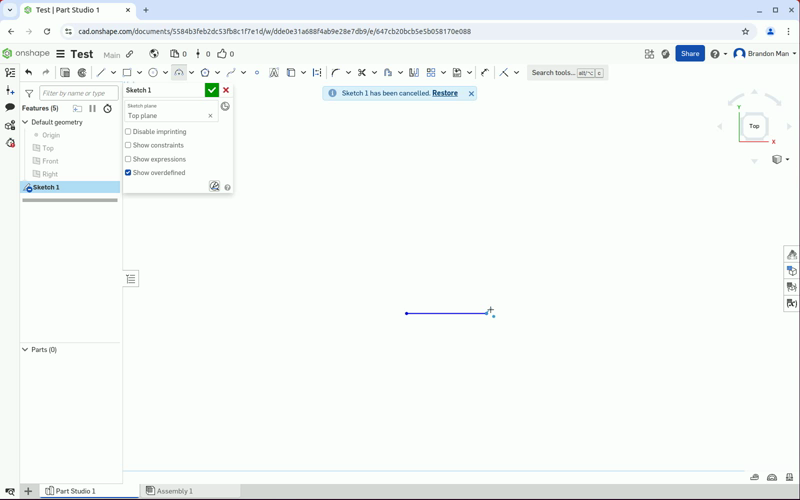
scroll(6)
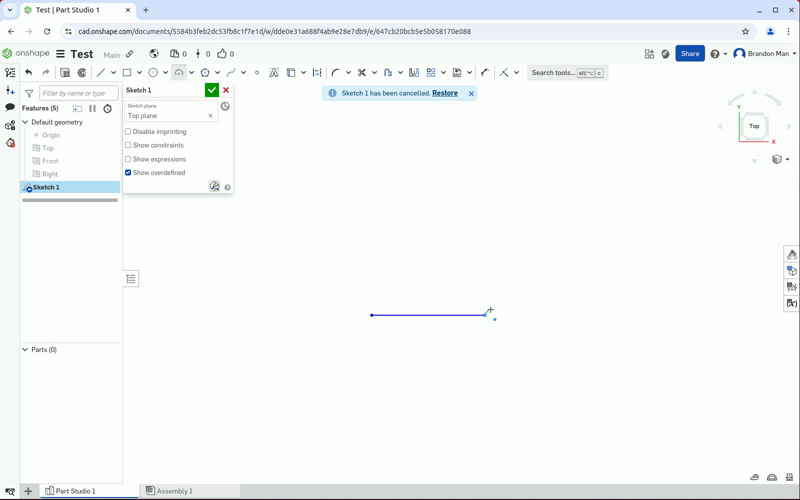
scroll(6)
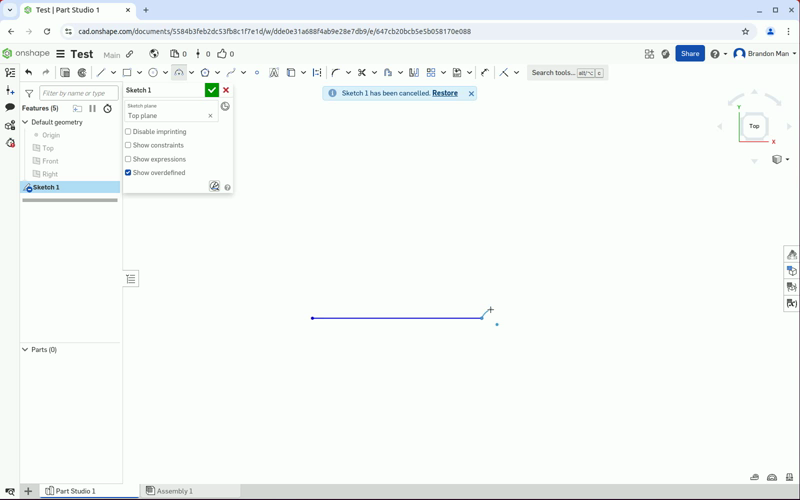
scroll(6)
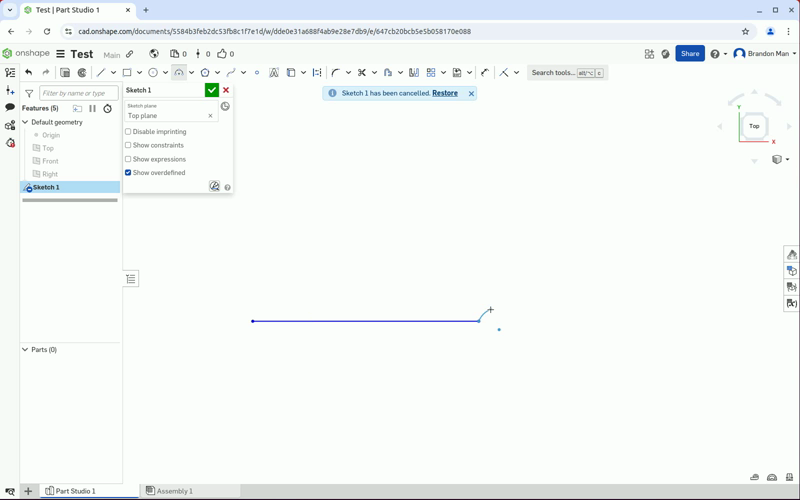
scroll(6)
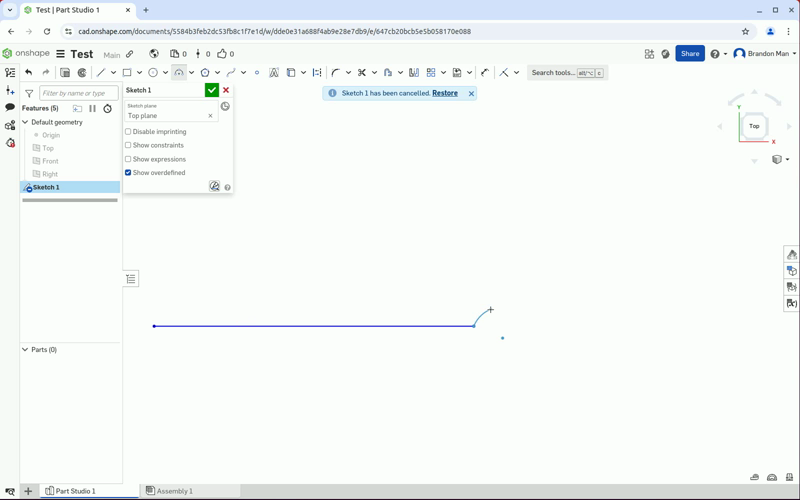
scroll(6)
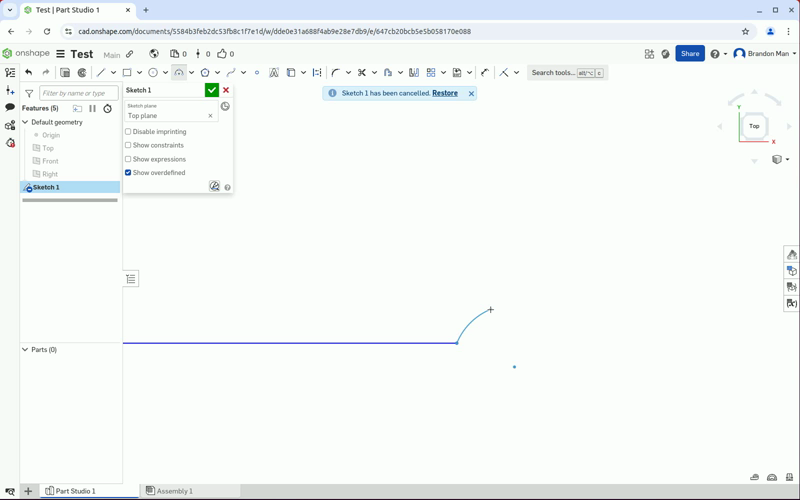
click(490, 309)
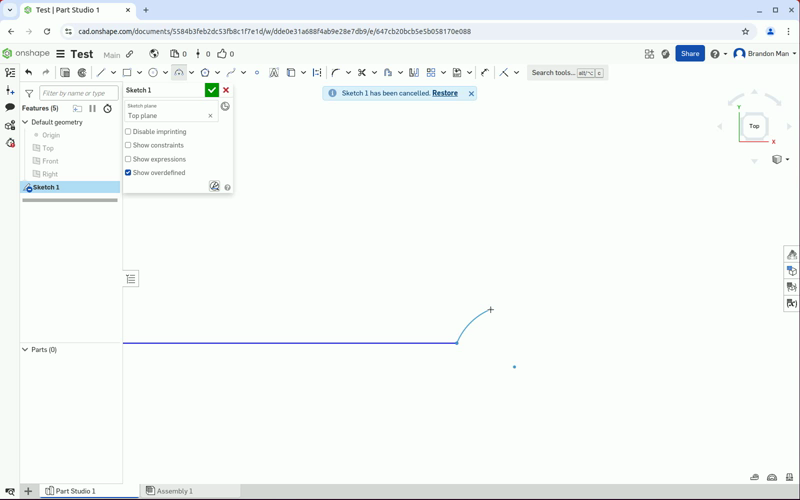
scroll(-6)
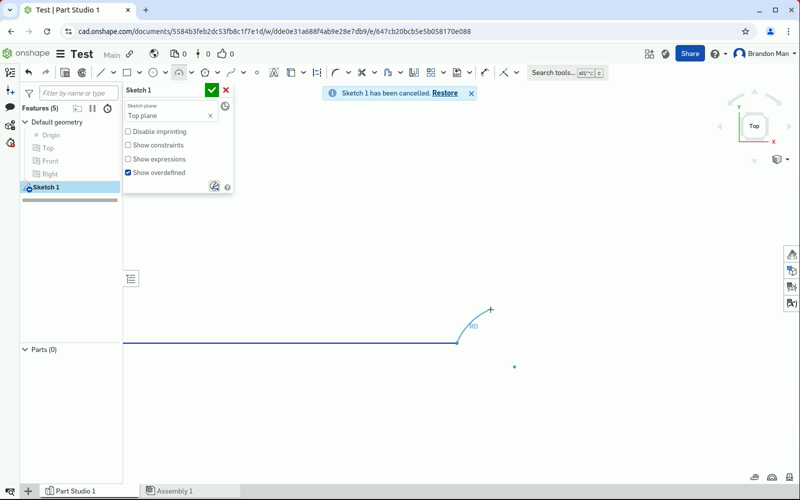
scroll(-6)
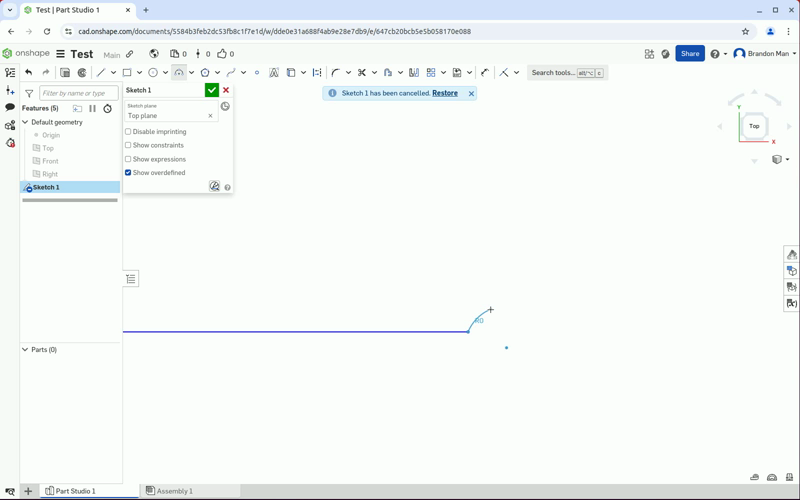
scroll(-6)
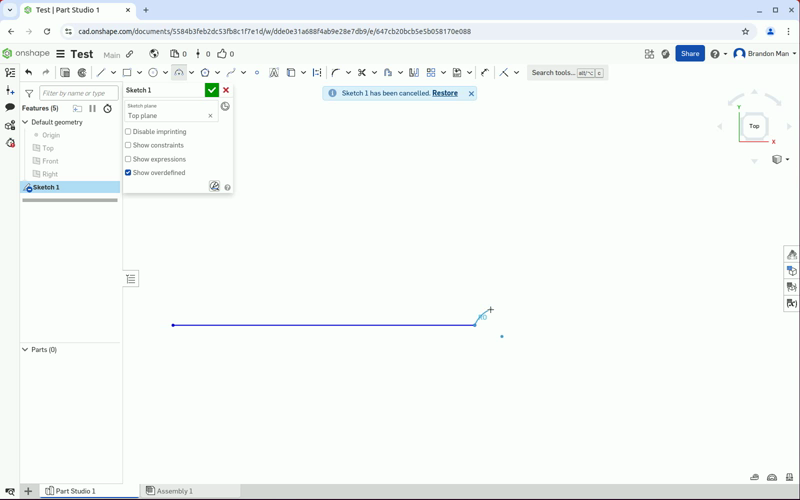
scroll(-6)
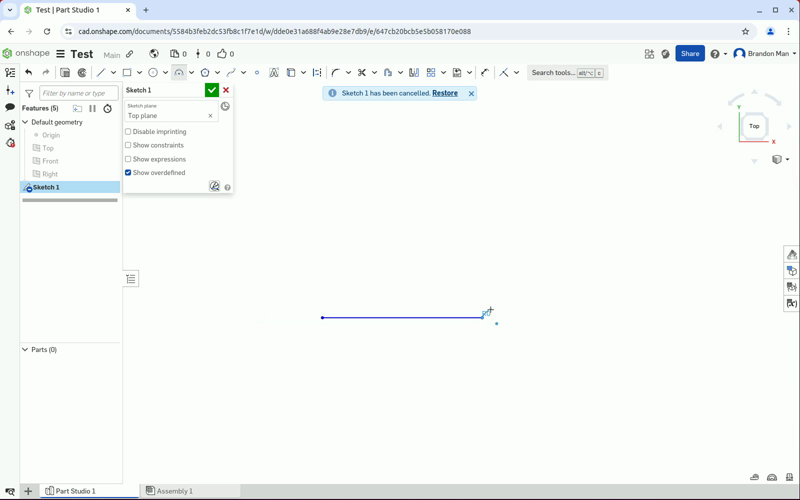
scroll(-6)
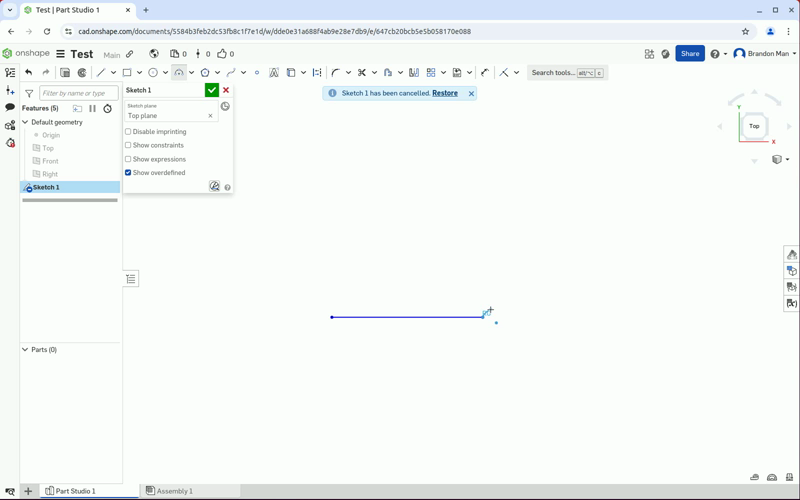
scroll(-6)
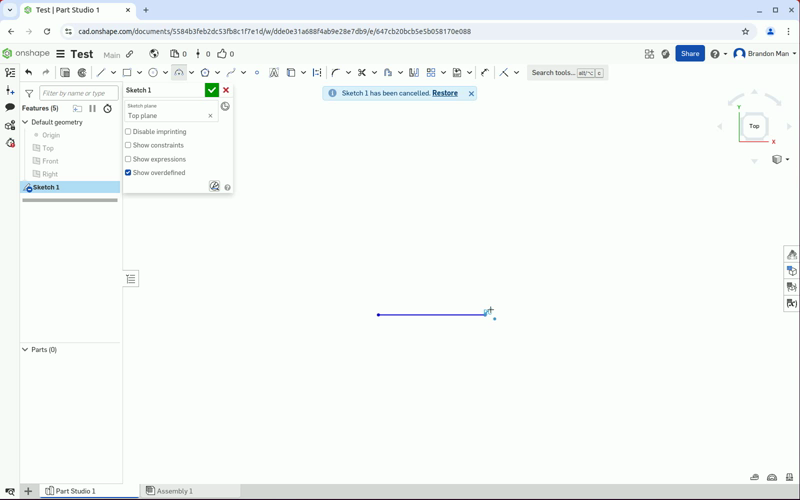
scroll(-6)
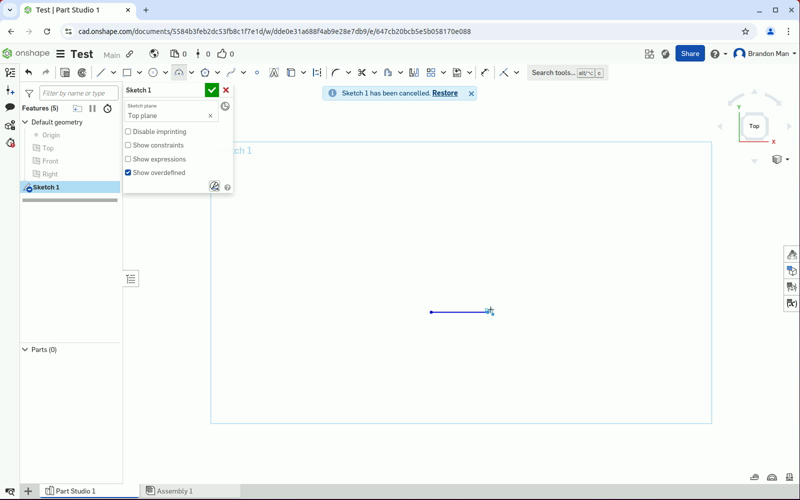
mouse_move(489, 311)
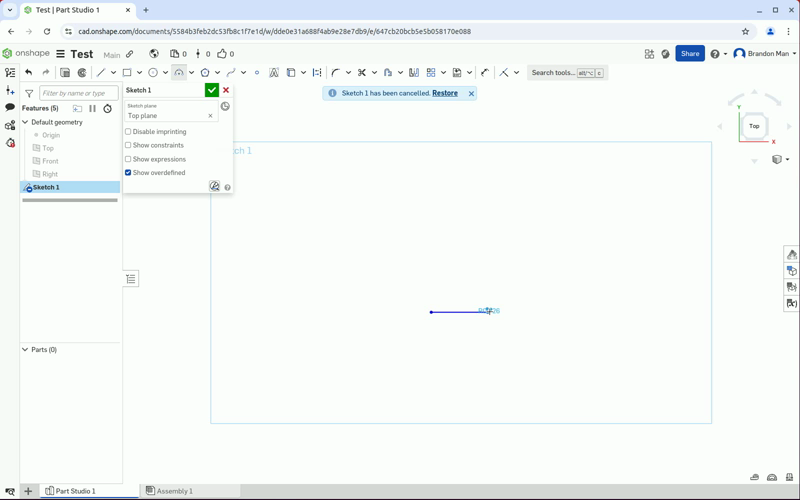
scroll(6)
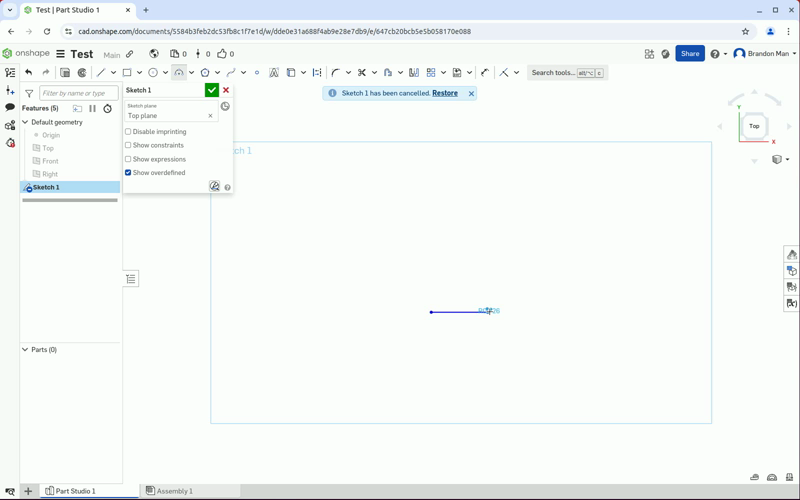
scroll(6)
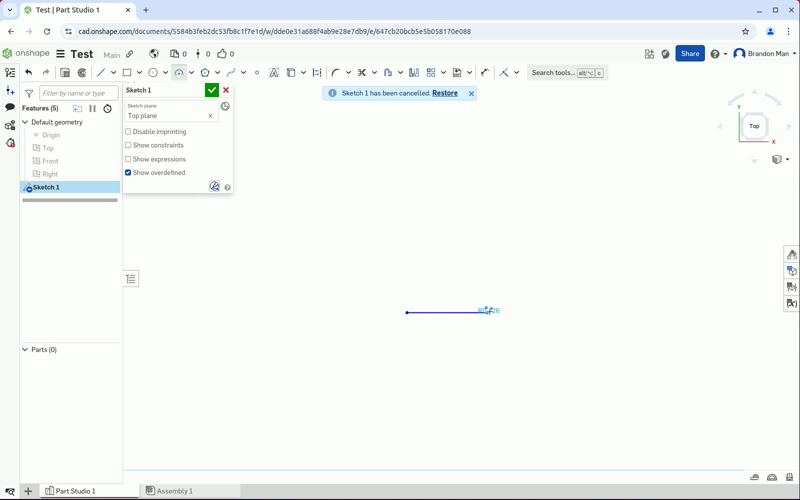
scroll(6)
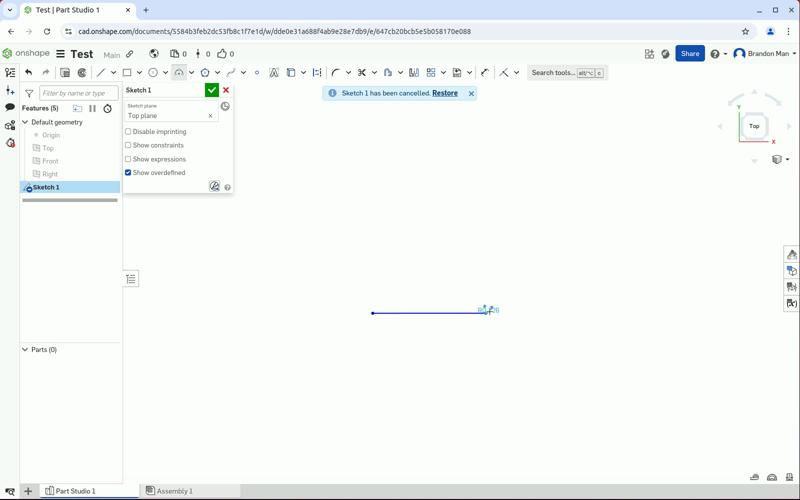
scroll(6)
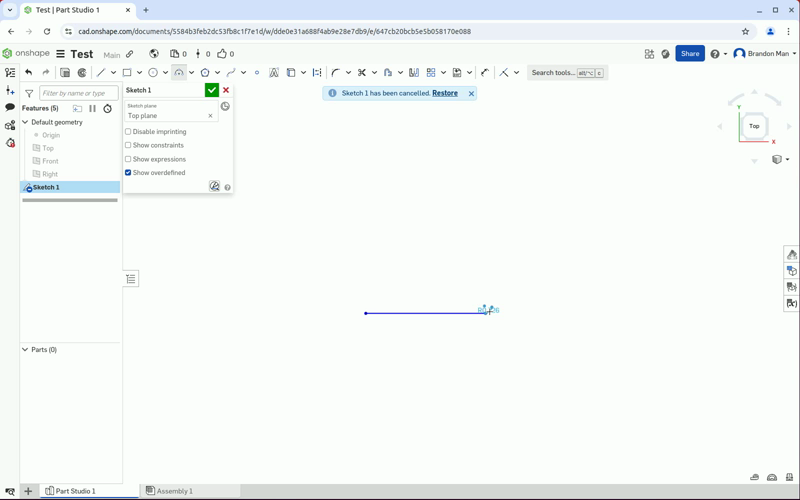
scroll(6)
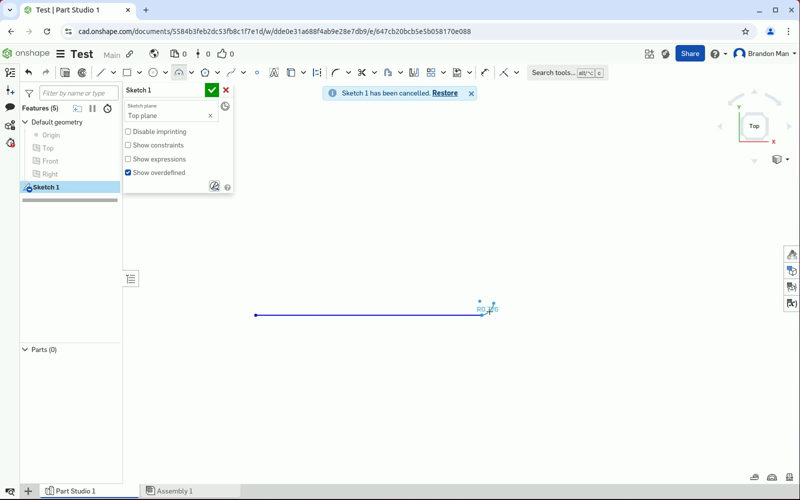
scroll(6)
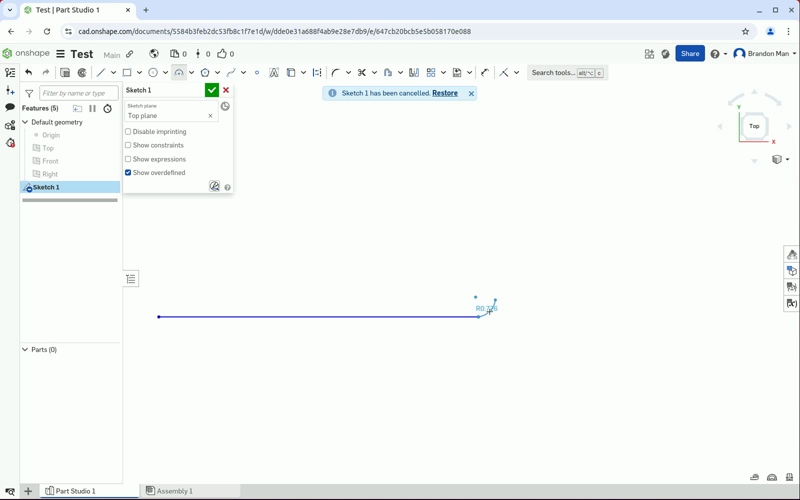
scroll(6)
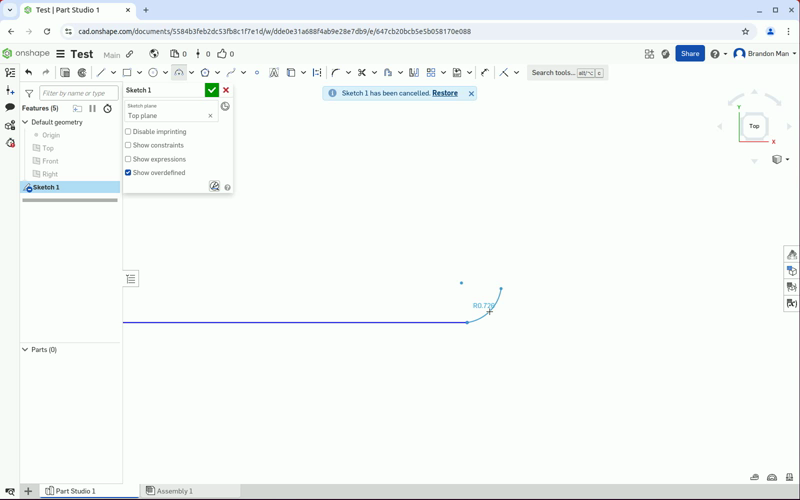
click(489, 311)
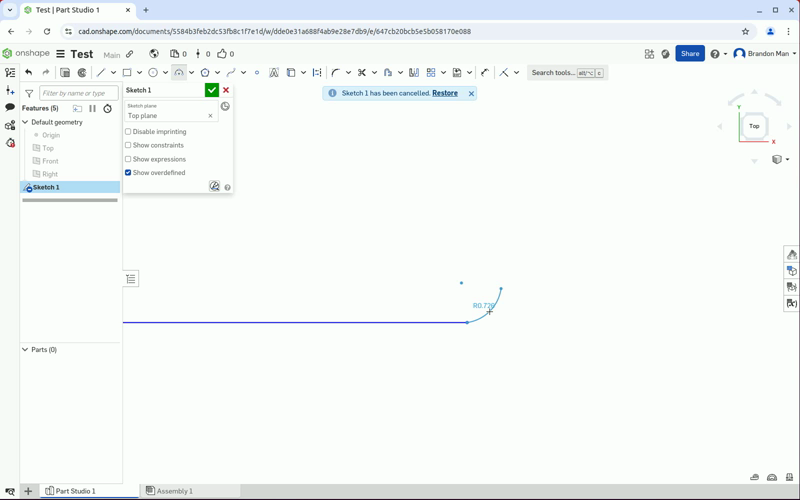
scroll(-6)
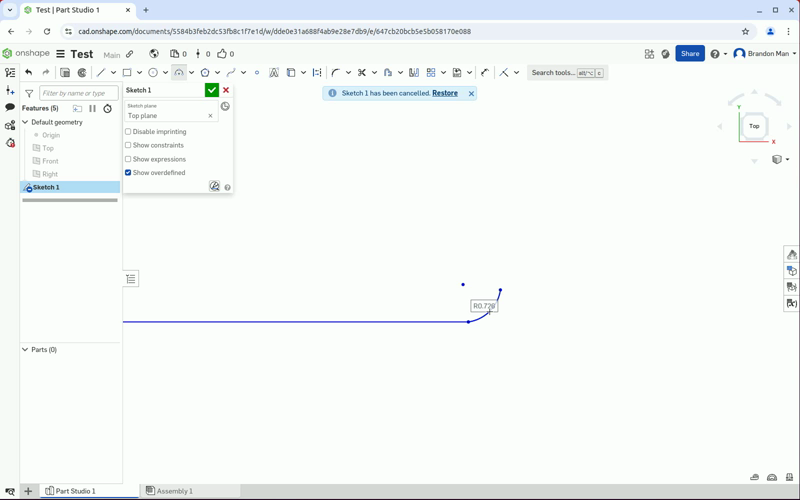
scroll(-6)
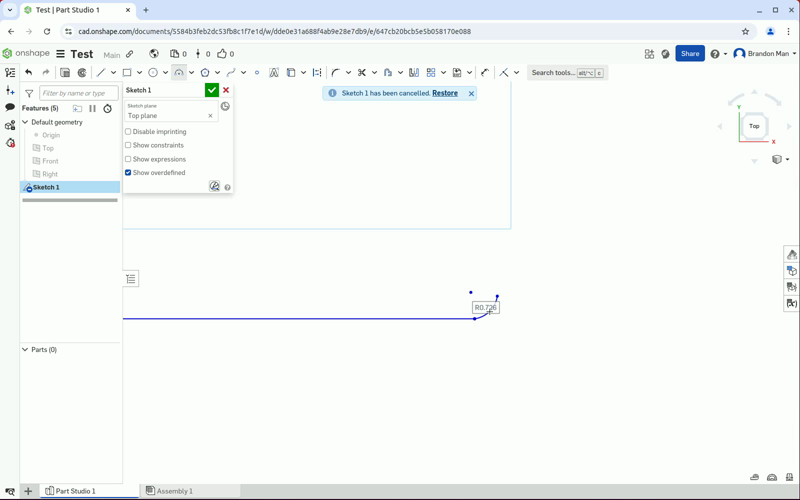
scroll(-6)
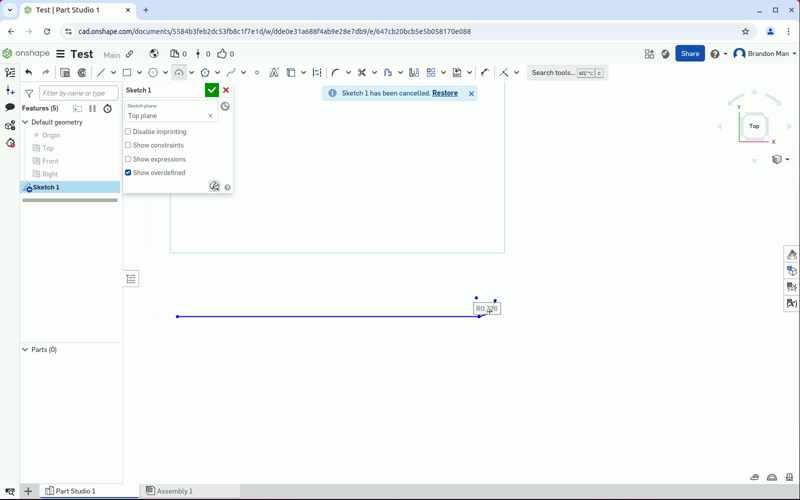
scroll(-6)
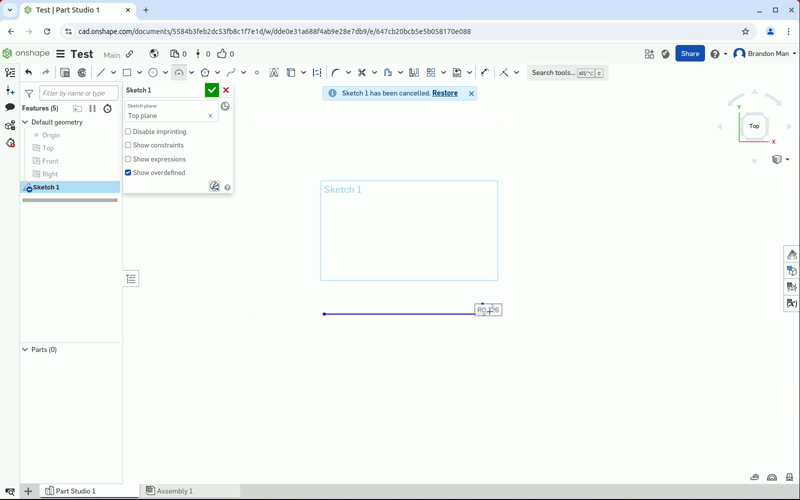
scroll(-6)
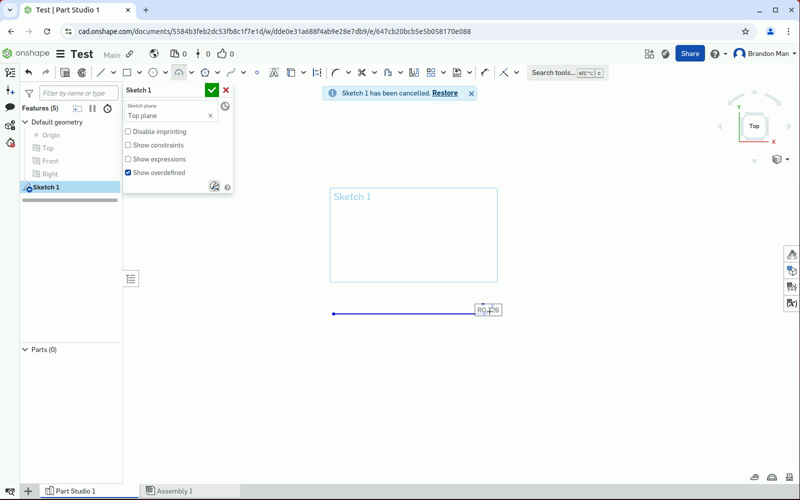
scroll(-6)
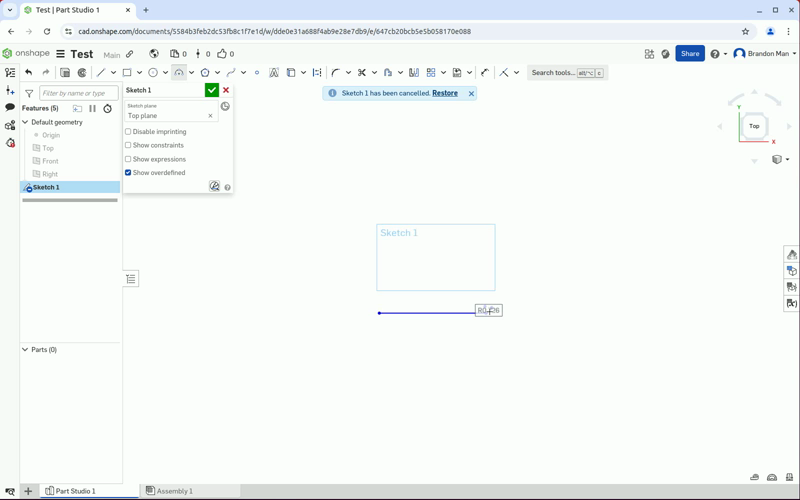
scroll(-6)
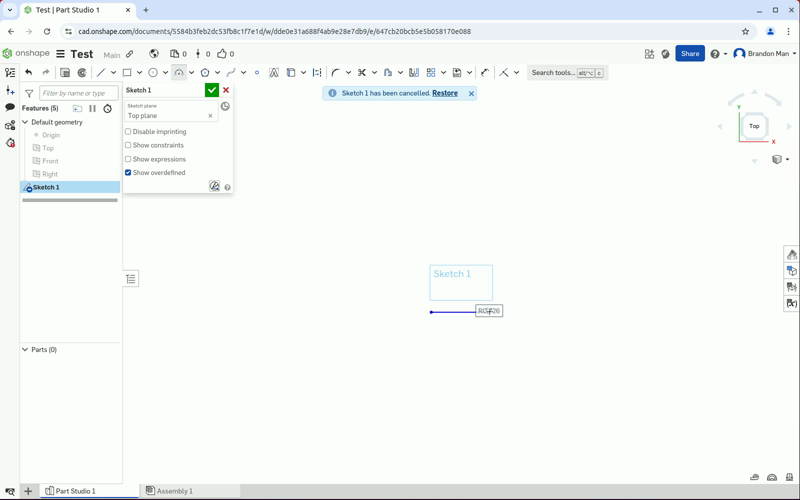
key_up(shift)
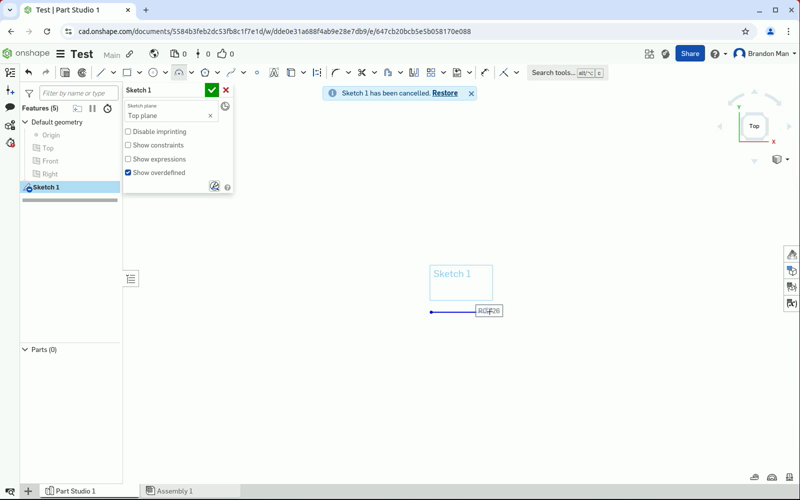
key(esc)
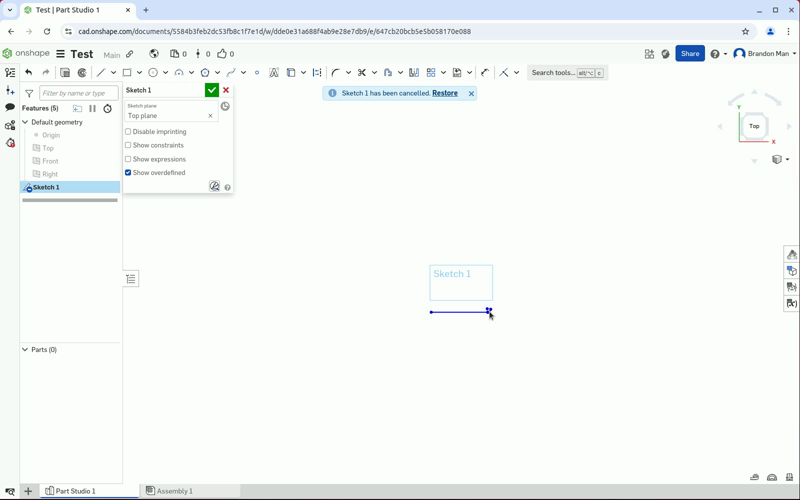
key(l)
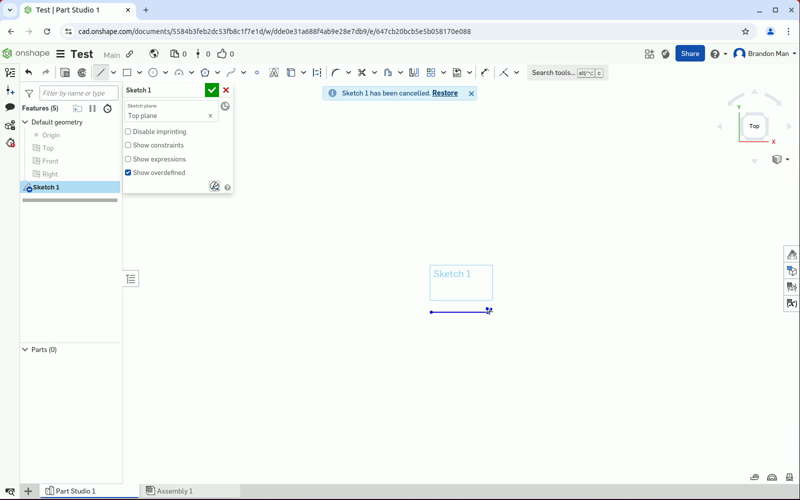
mouse_move(490, 309)
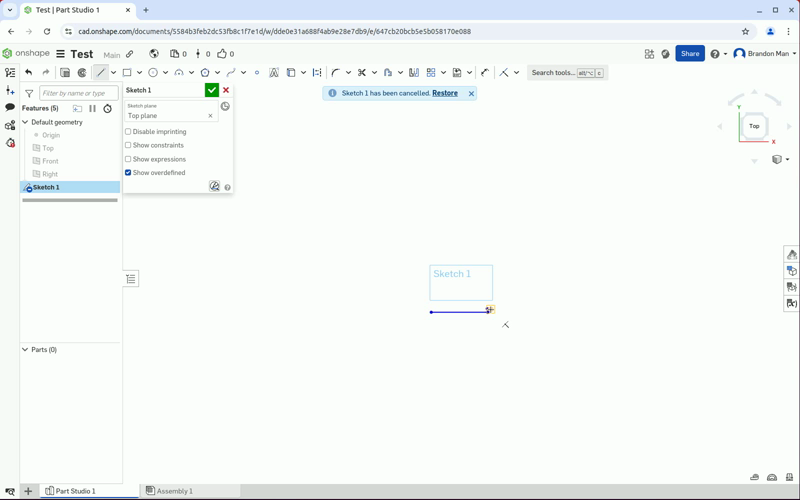
scroll(6)
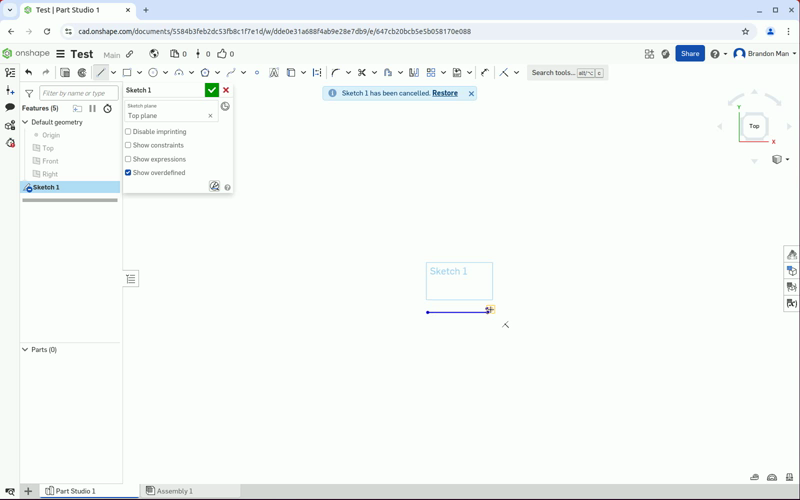
scroll(6)
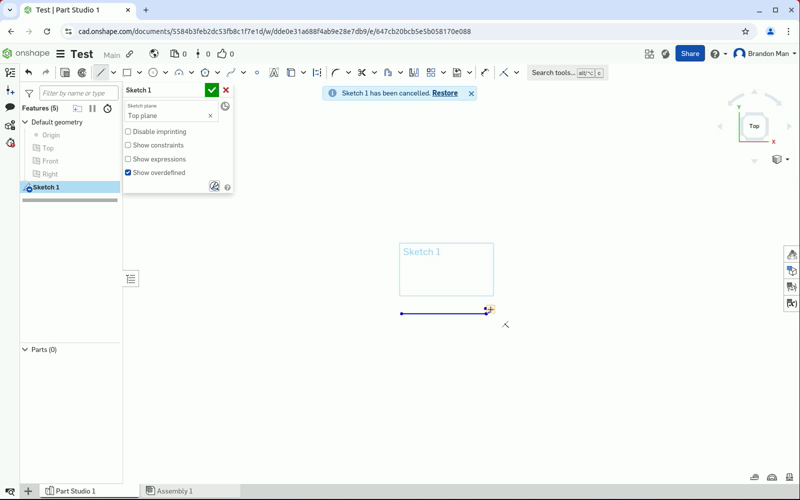
scroll(6)
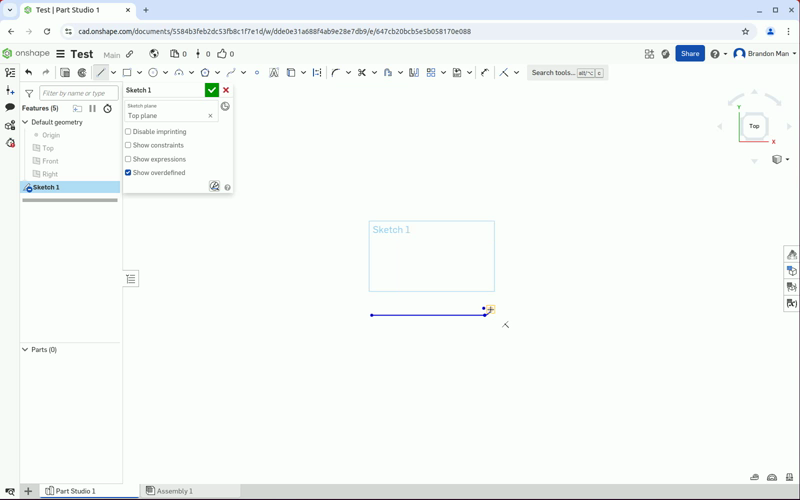
scroll(6)
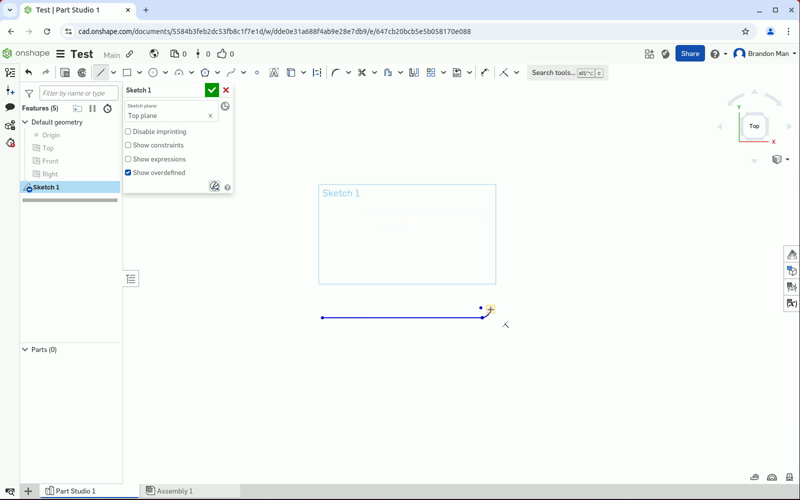
scroll(6)
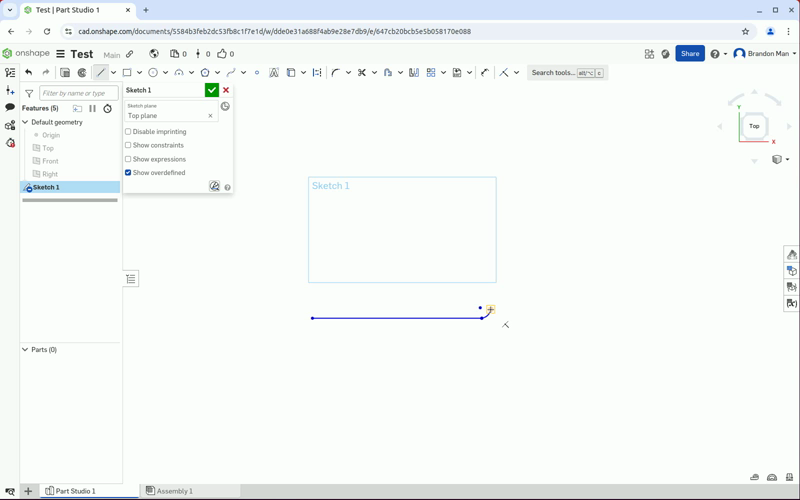
scroll(6)
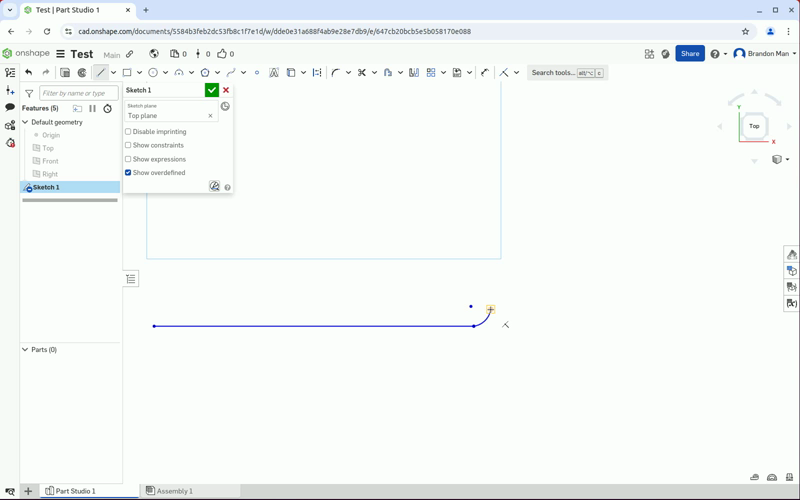
scroll(6)
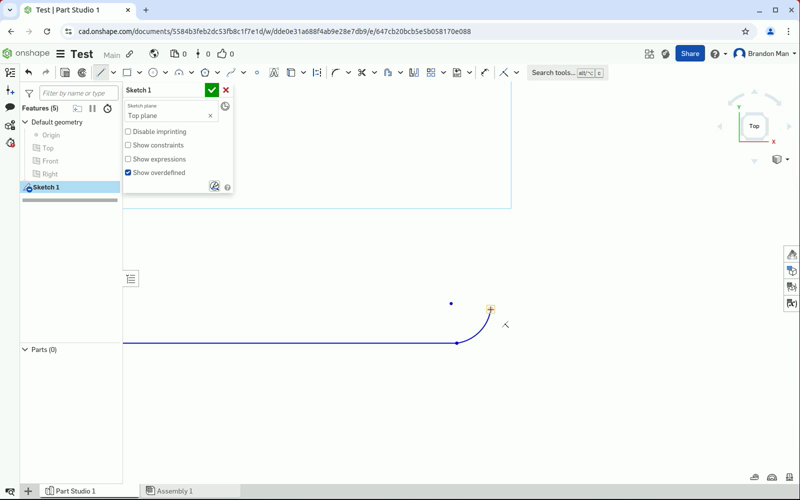
click(490, 309)
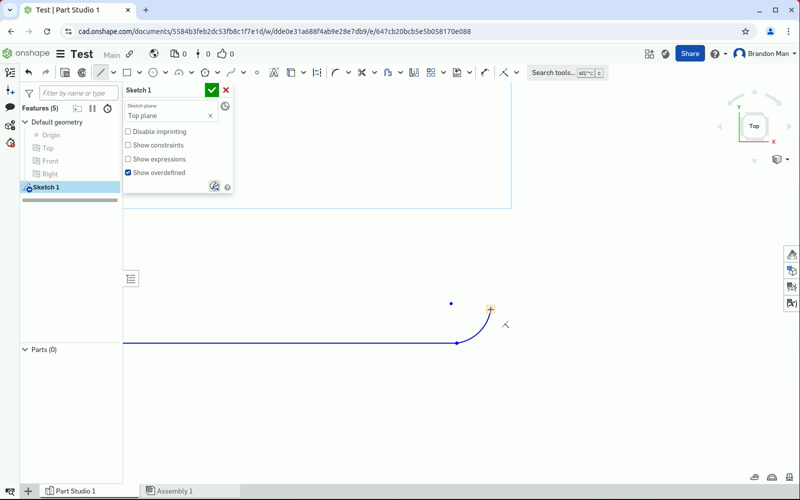
scroll(-6)
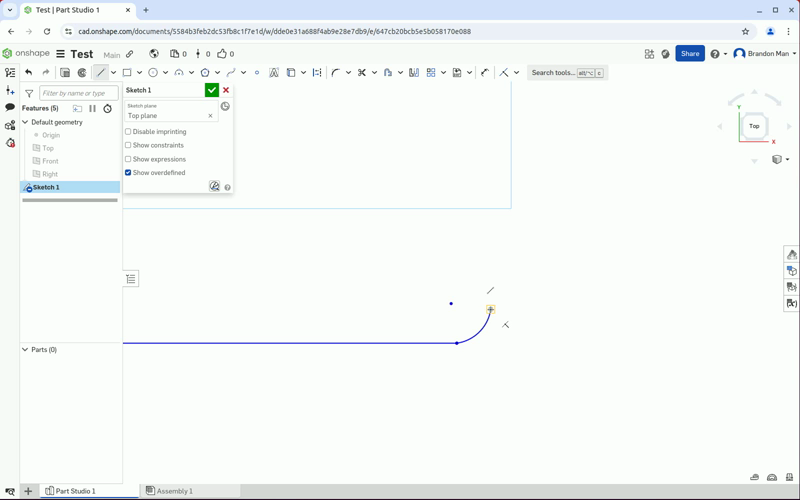
scroll(-6)
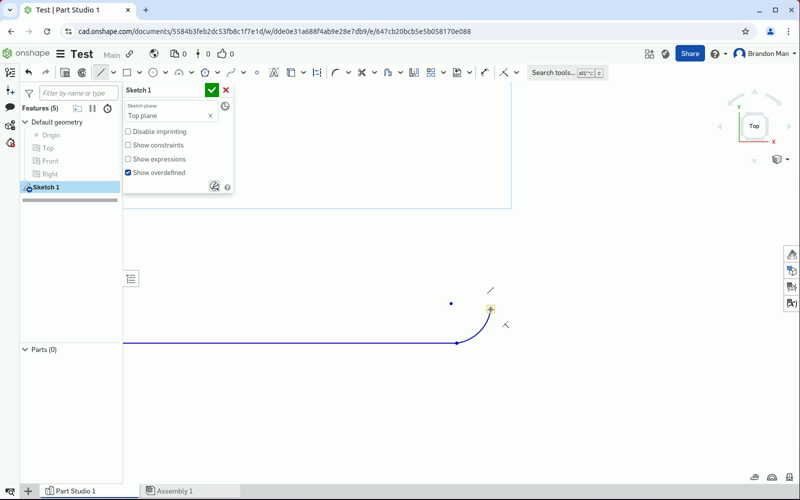
scroll(-6)
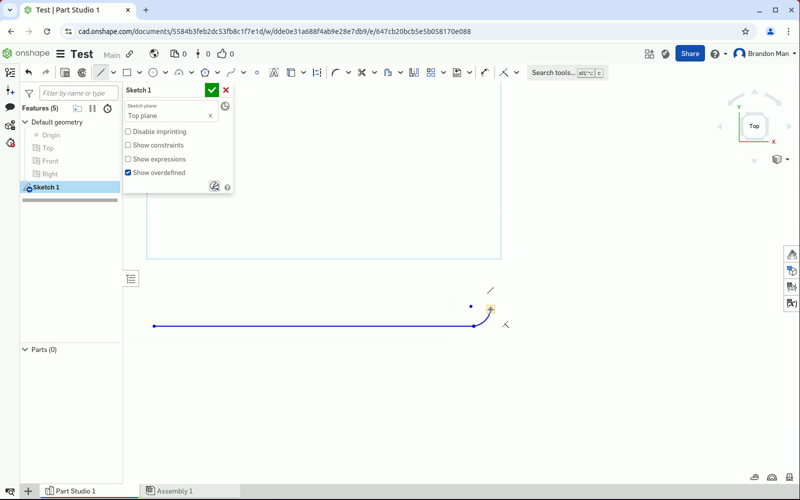
scroll(-6)
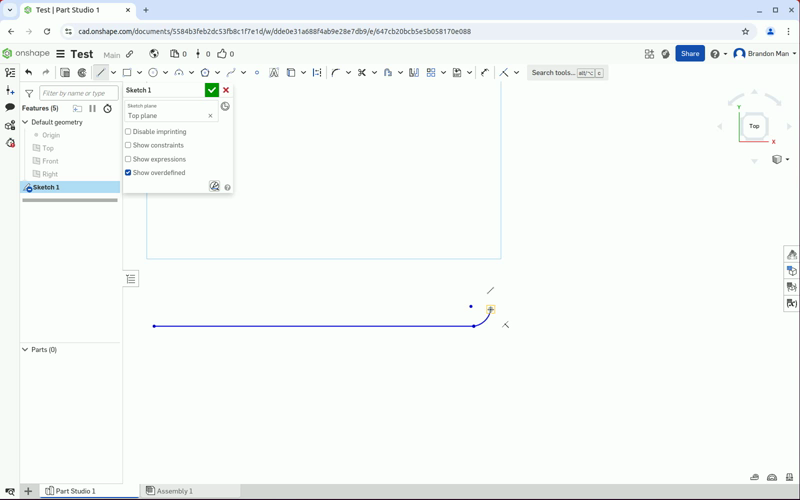
scroll(-6)
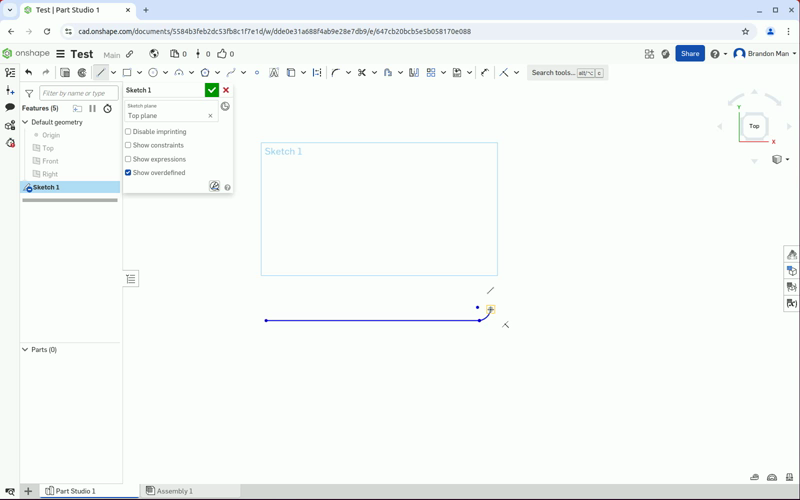
scroll(-6)
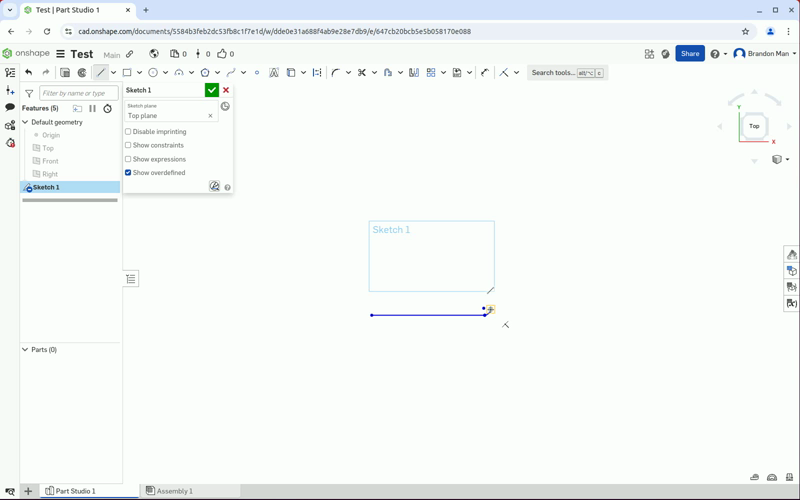
scroll(-6)
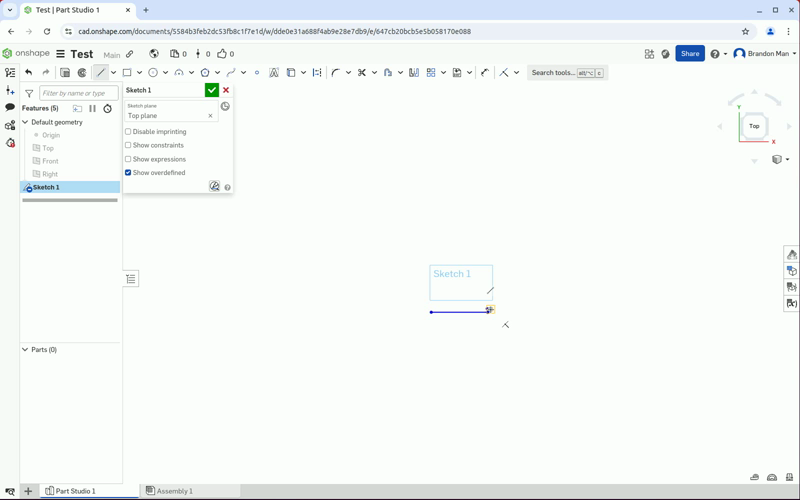
key_down(shift)
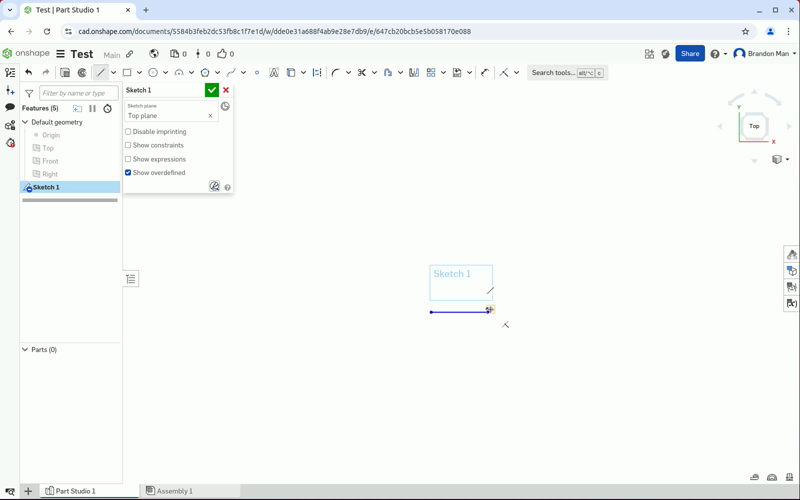
mouse_move(520, 309)
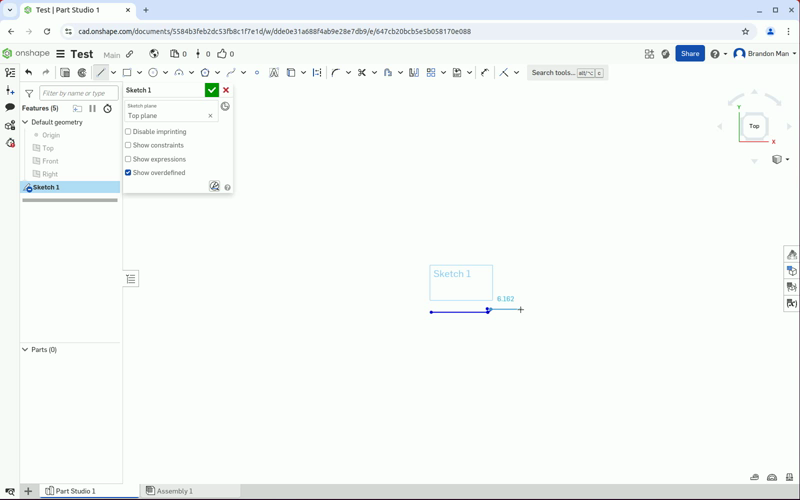
mouse_move(490, 256)
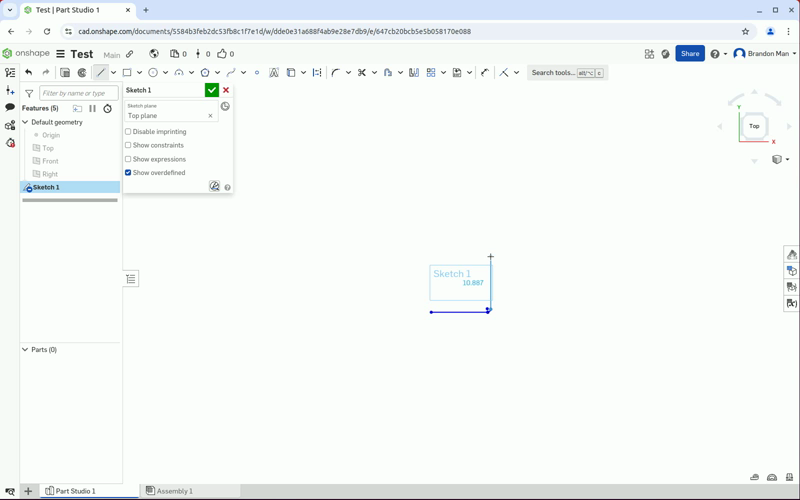
click(490, 256)
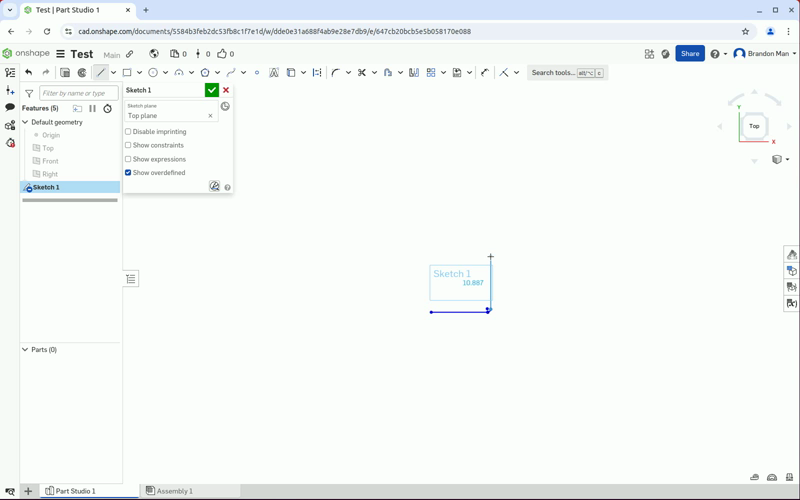
key_up(shift)
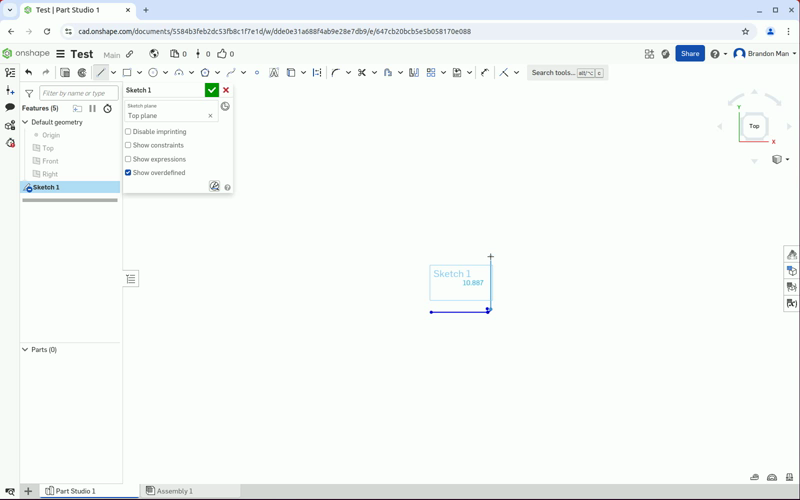
key(esc)
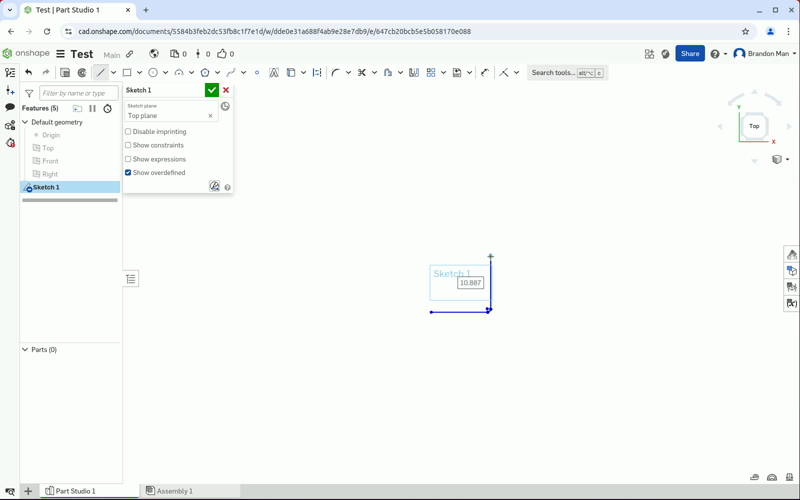
key(a)
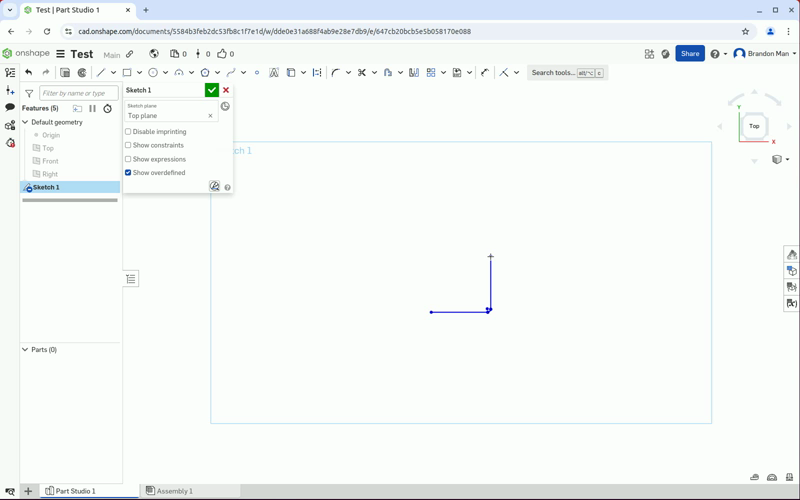
mouse_move(490, 256)
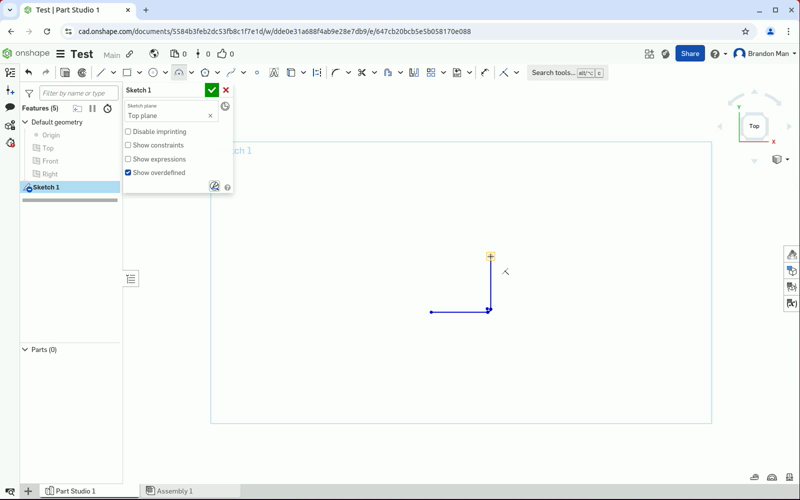
click(490, 256)
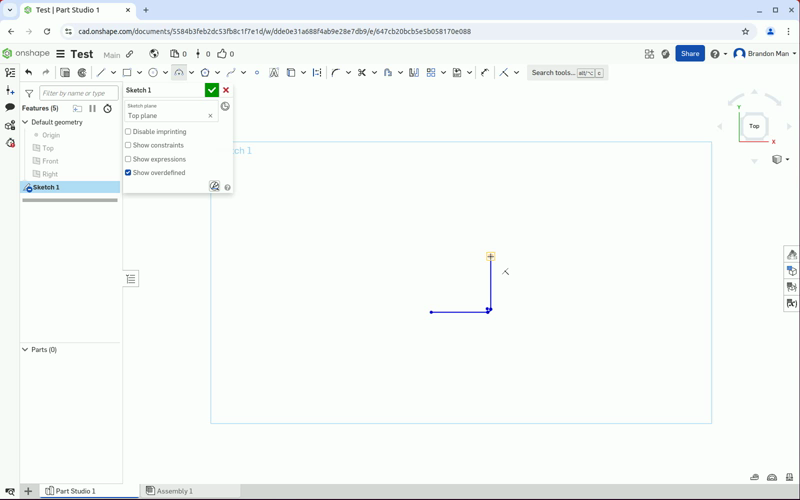
key_down(shift)
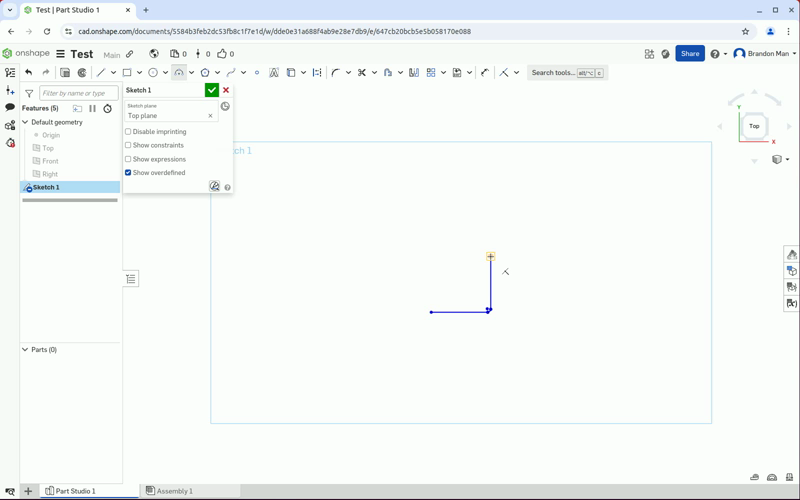
mouse_move(487, 252)
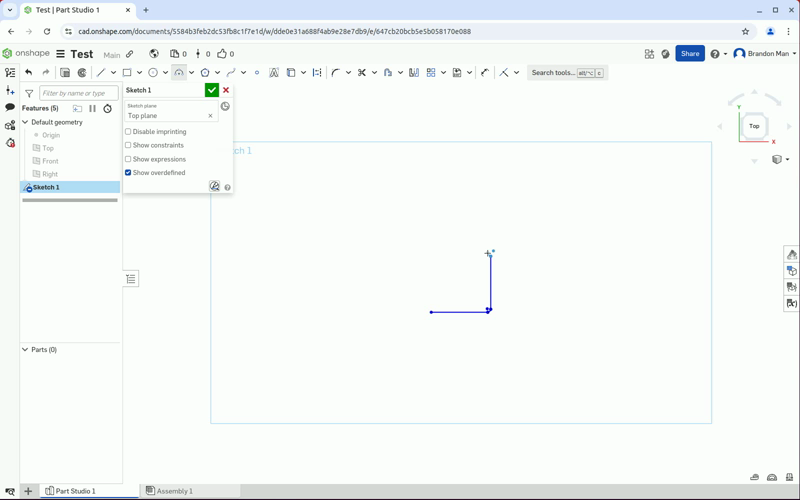
scroll(6)
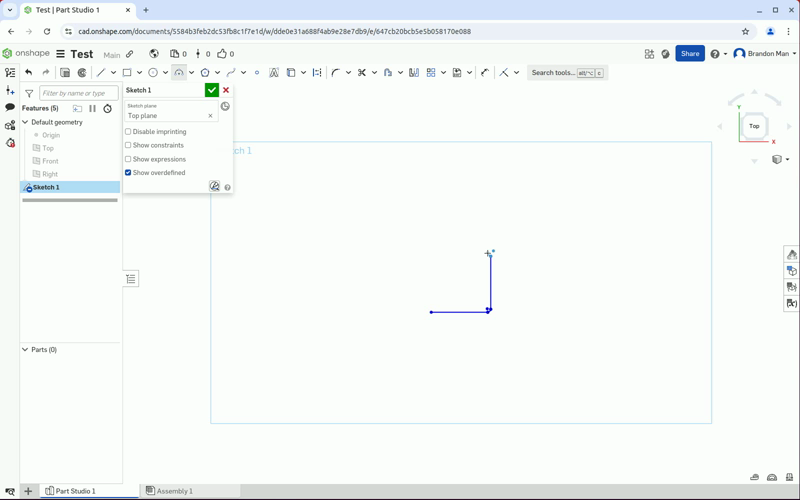
scroll(6)
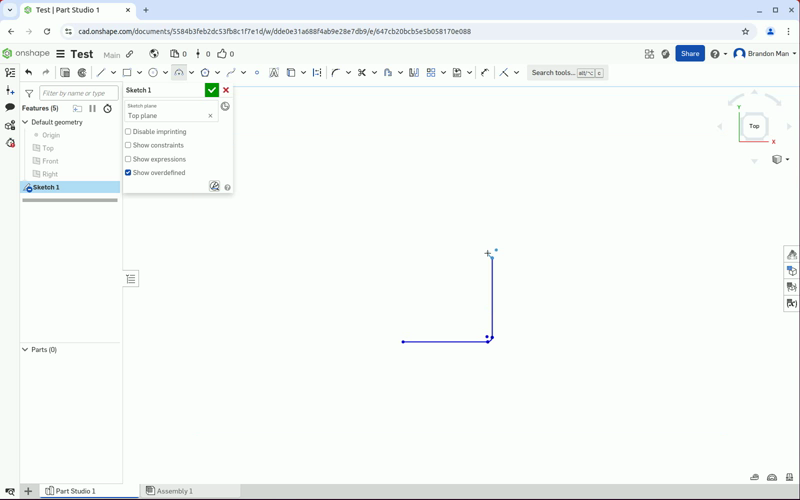
scroll(6)
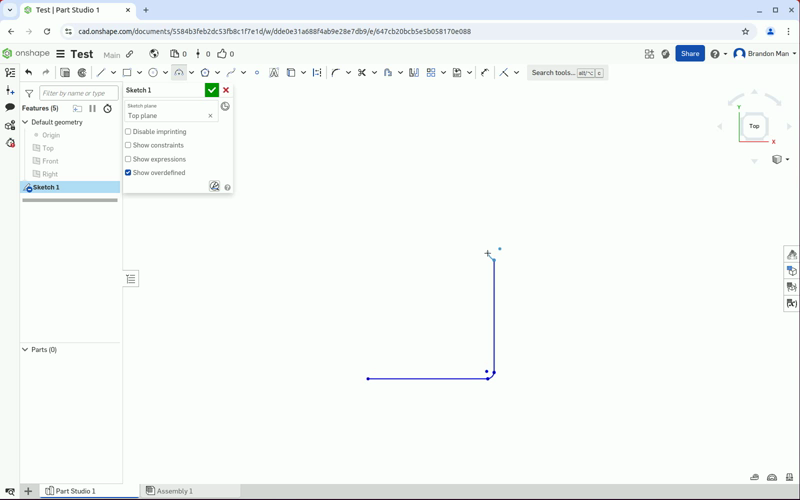
scroll(6)
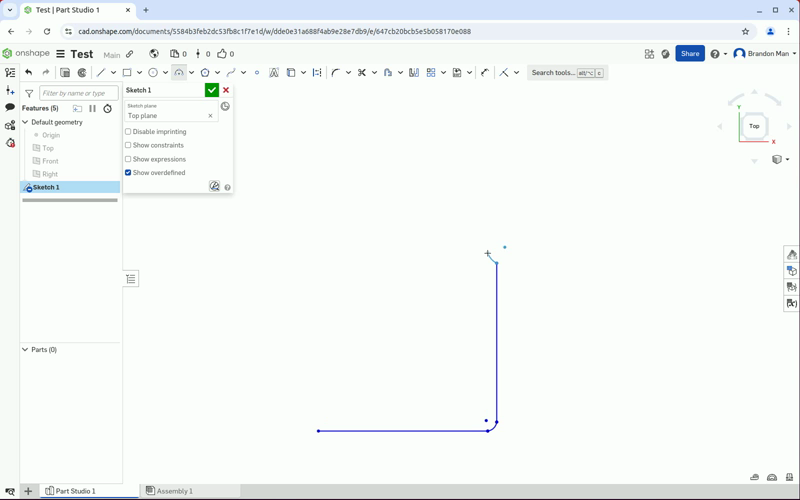
scroll(6)
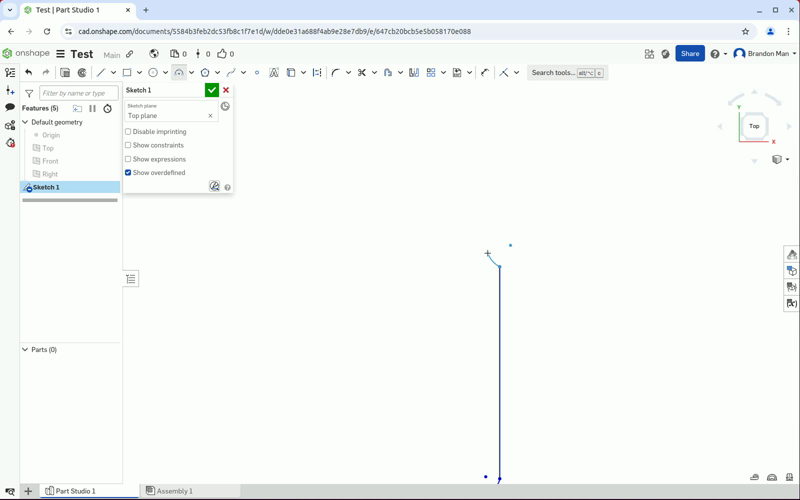
scroll(6)
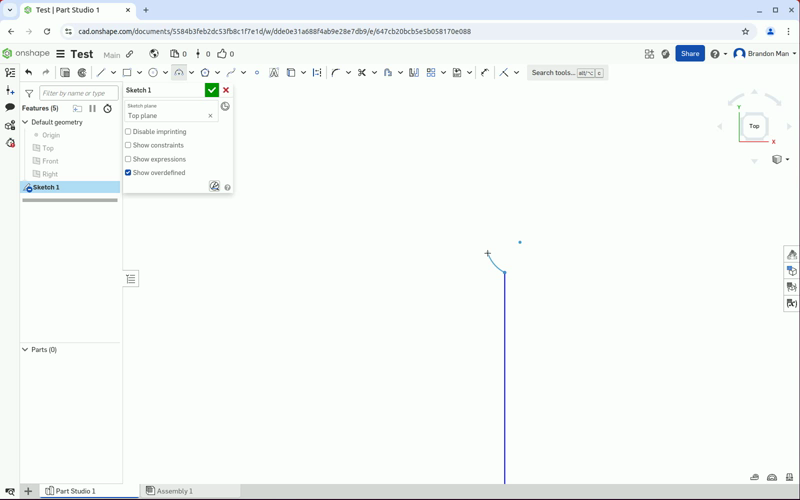
scroll(6)
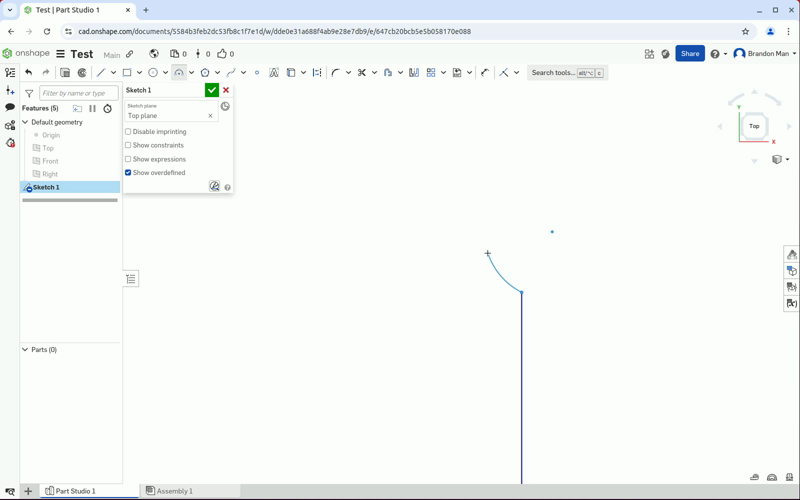
click(487, 252)
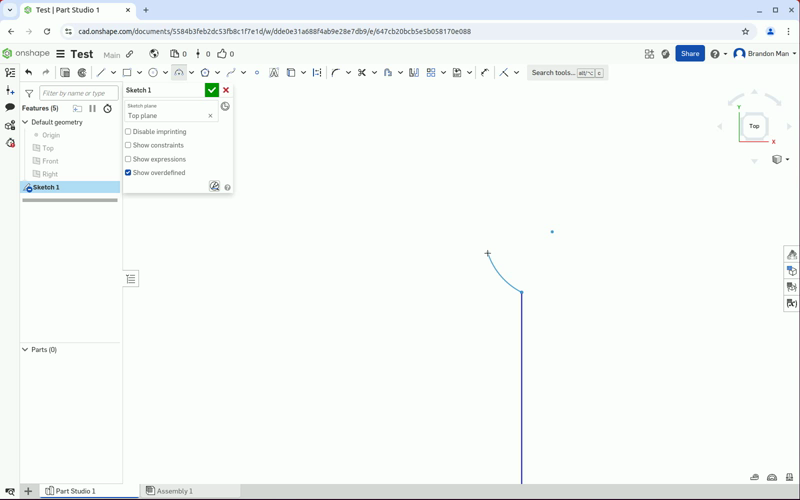
scroll(-6)
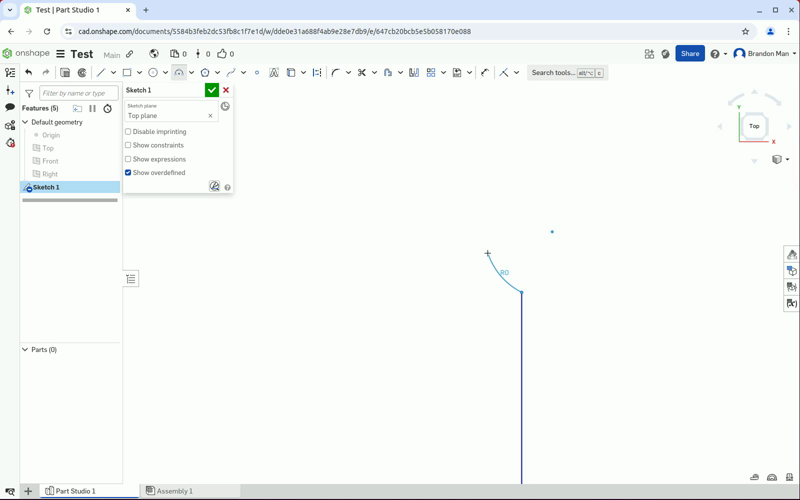
scroll(-6)
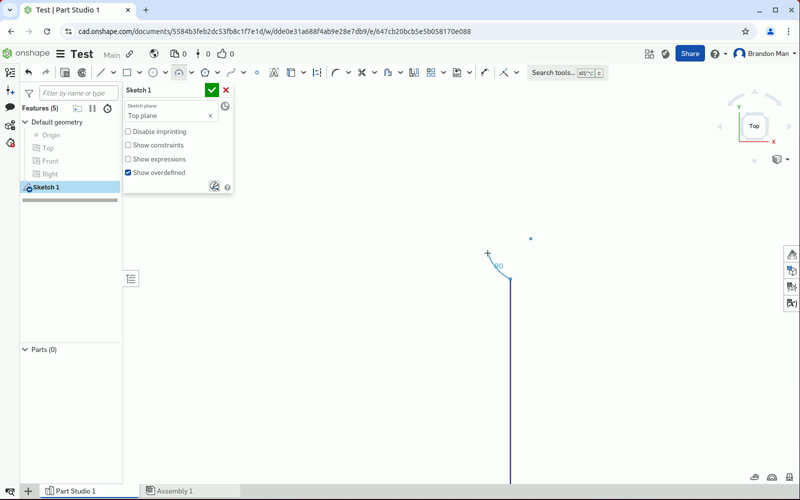
scroll(-6)
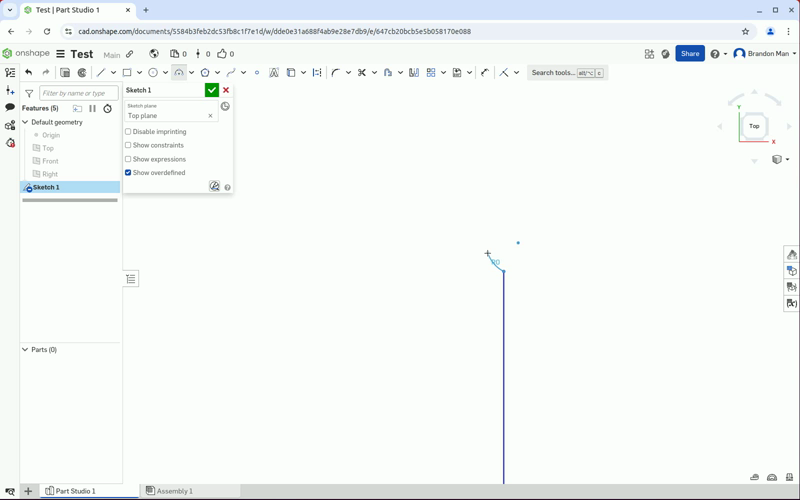
scroll(-6)
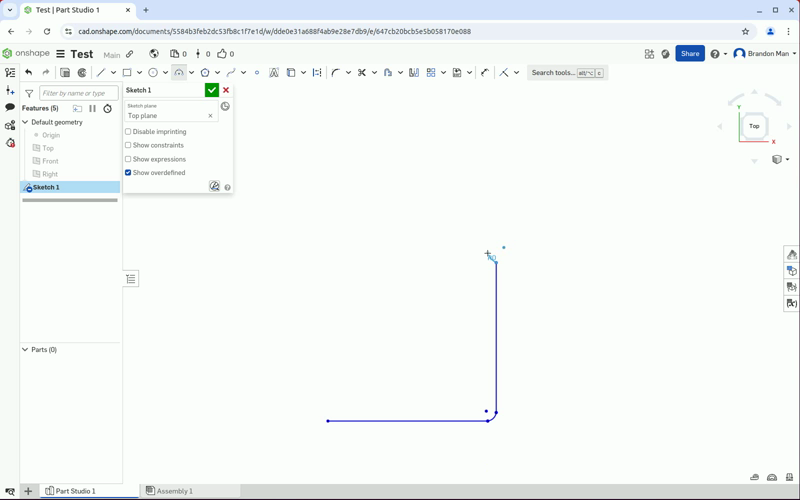
scroll(-6)
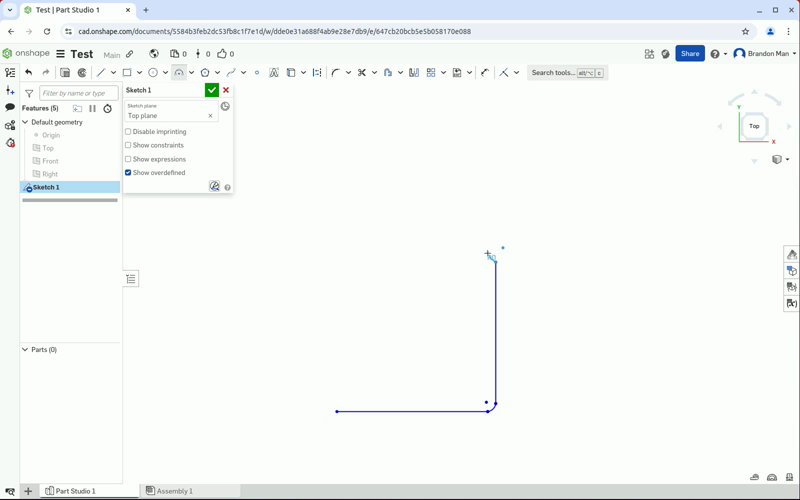
scroll(-6)
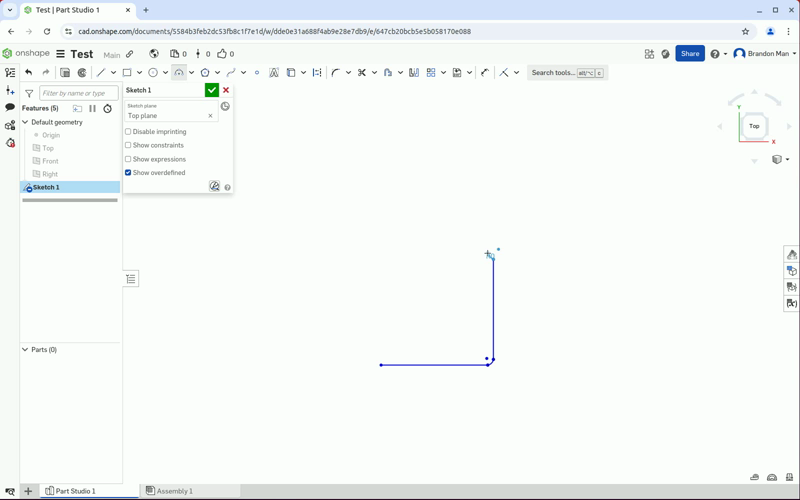
scroll(-6)
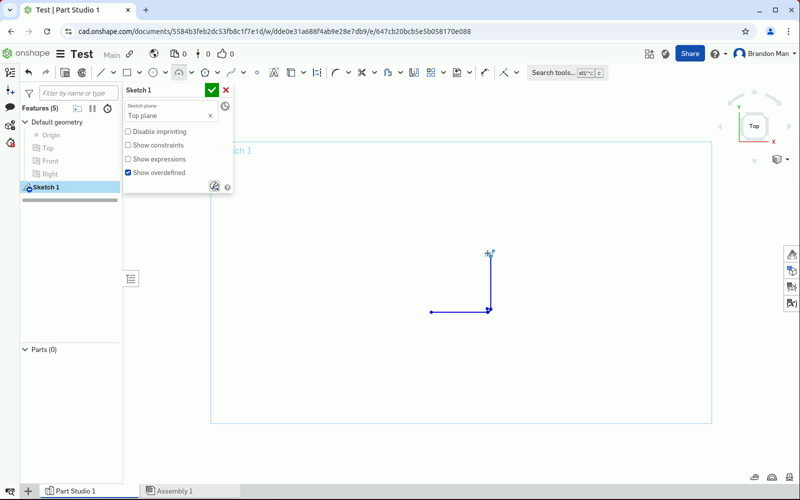
mouse_move(489, 253)
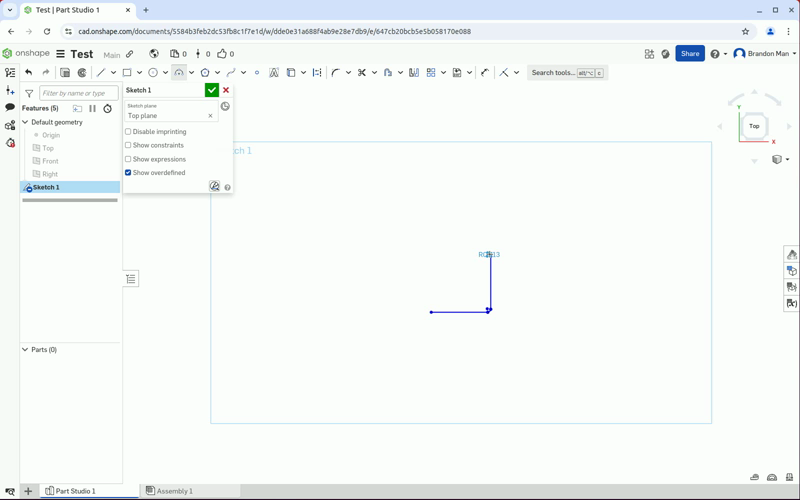
scroll(6)
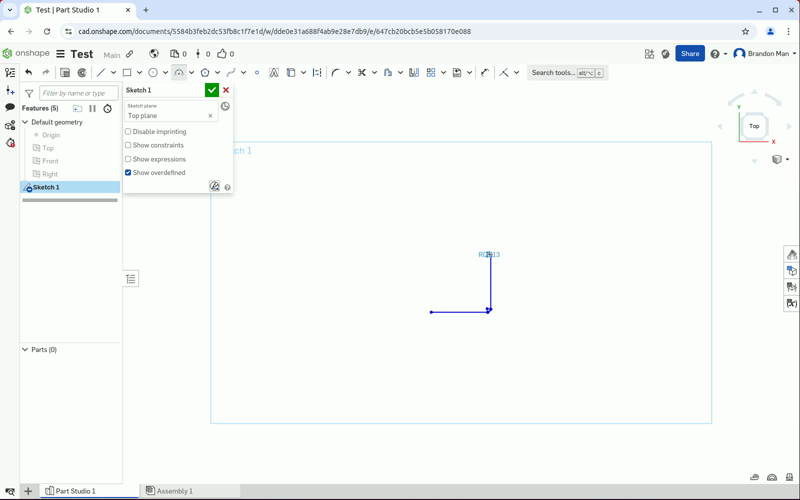
scroll(6)
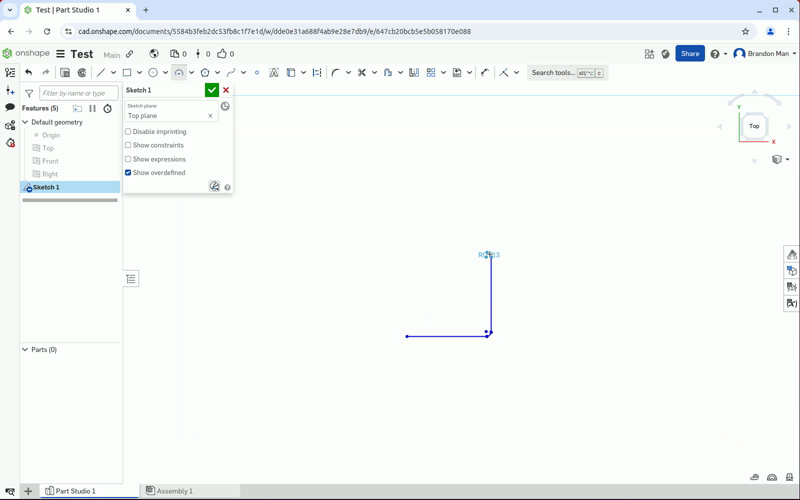
scroll(6)
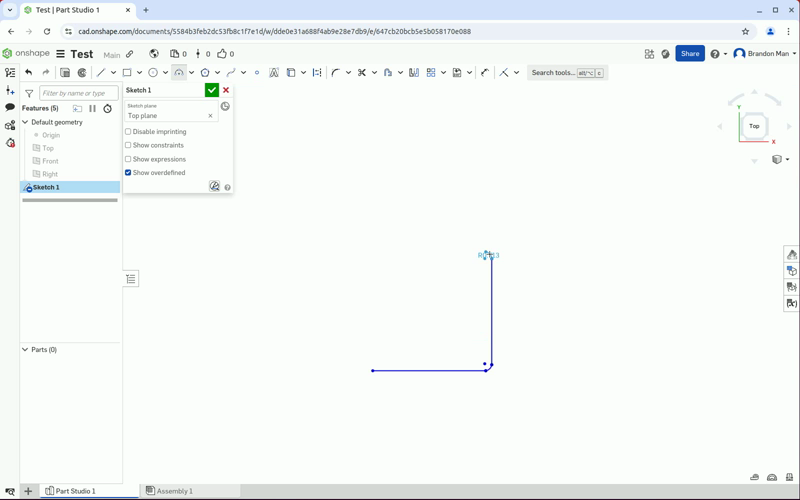
scroll(6)
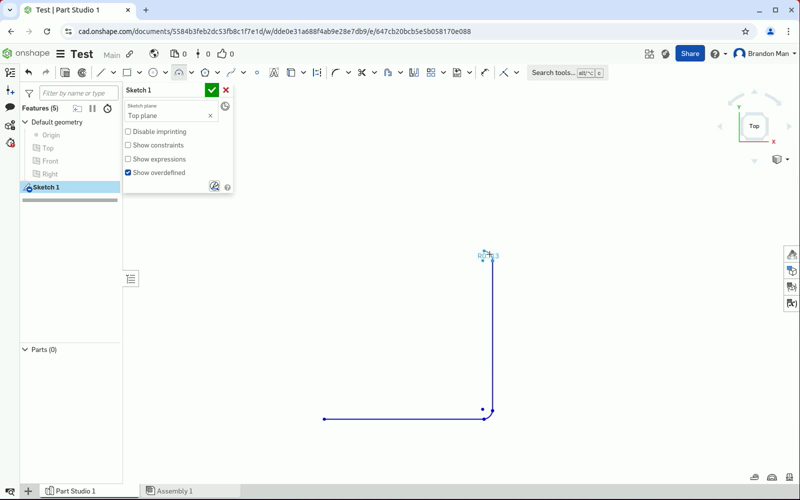
scroll(6)
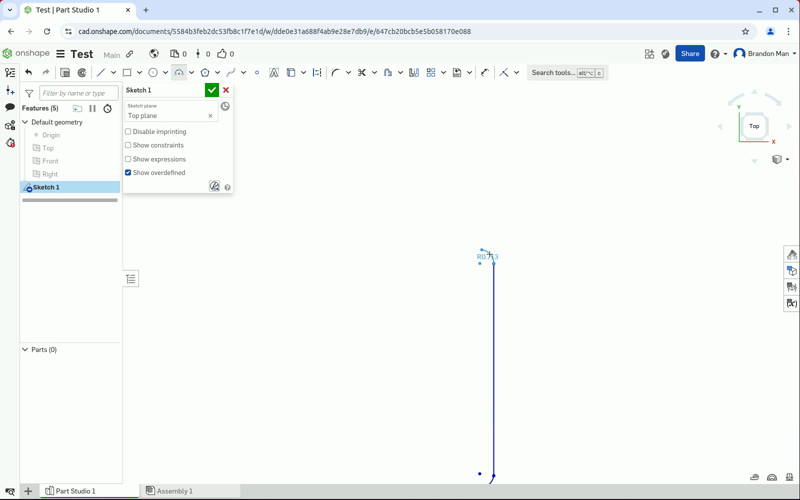
scroll(6)
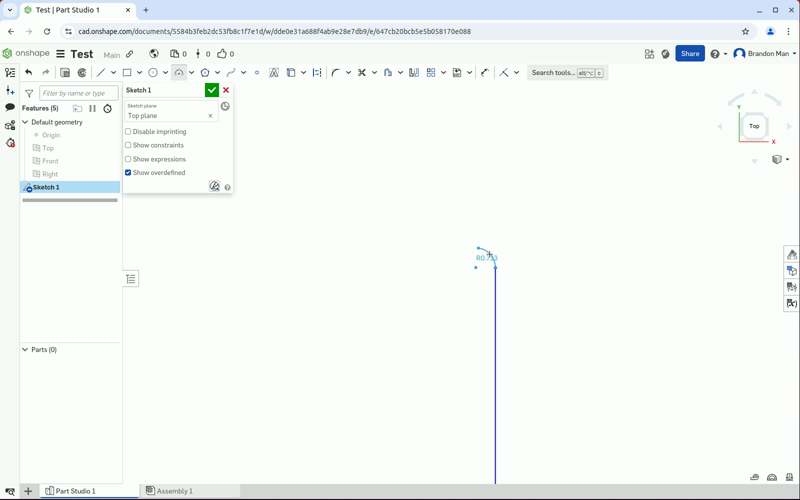
scroll(6)
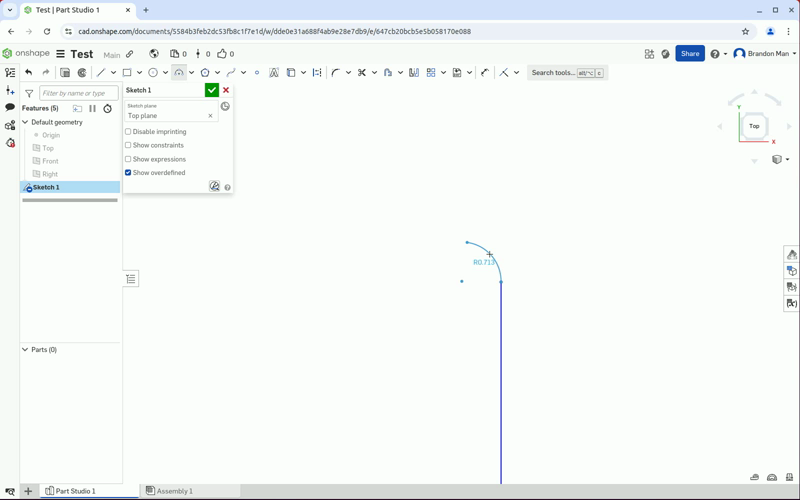
click(489, 253)
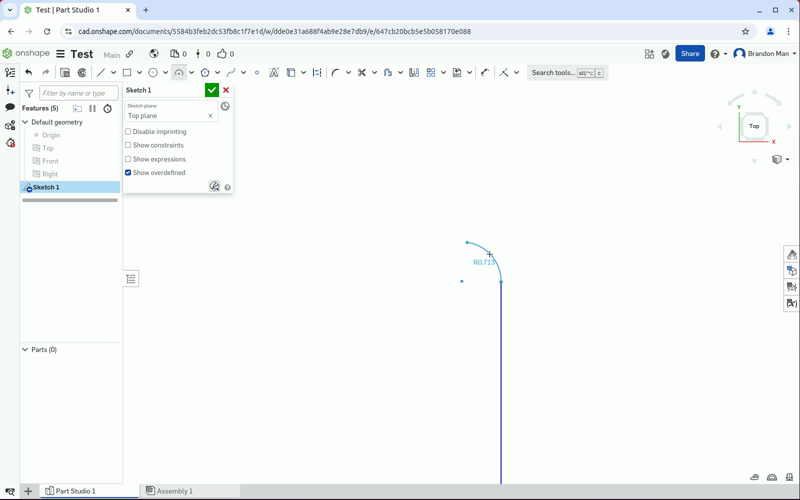
scroll(-6)
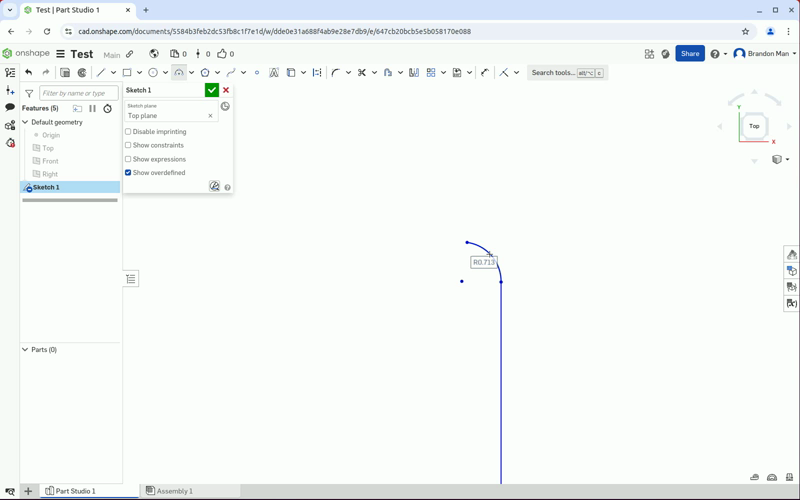
scroll(-6)
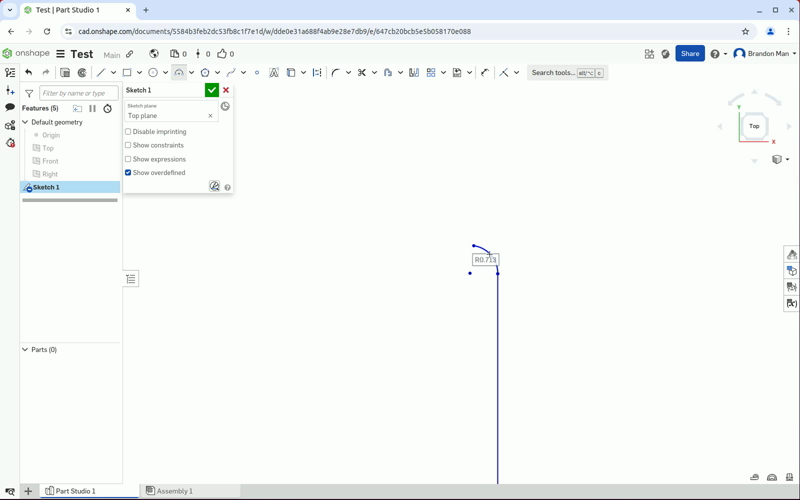
scroll(-6)
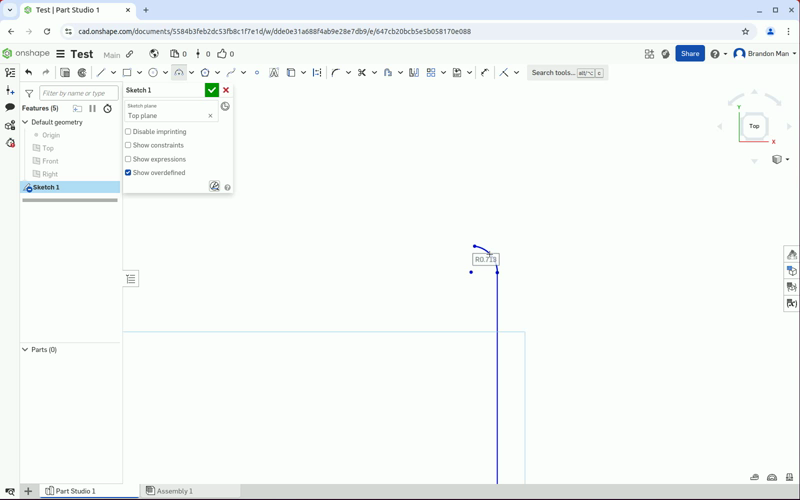
scroll(-6)
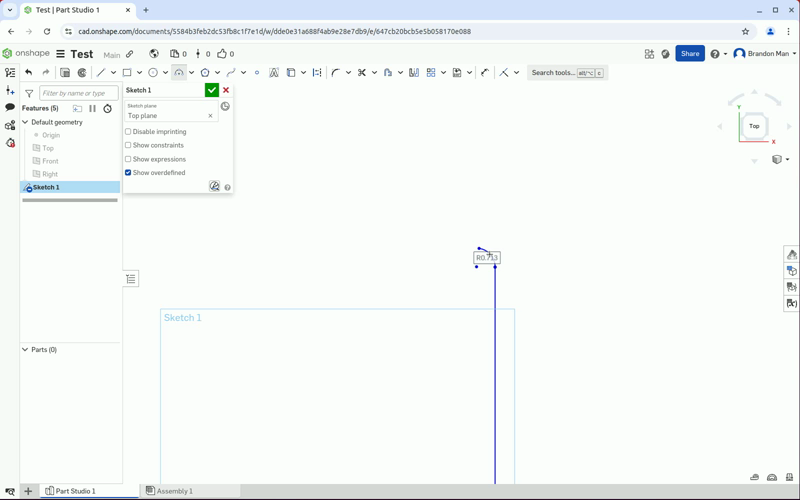
scroll(-6)
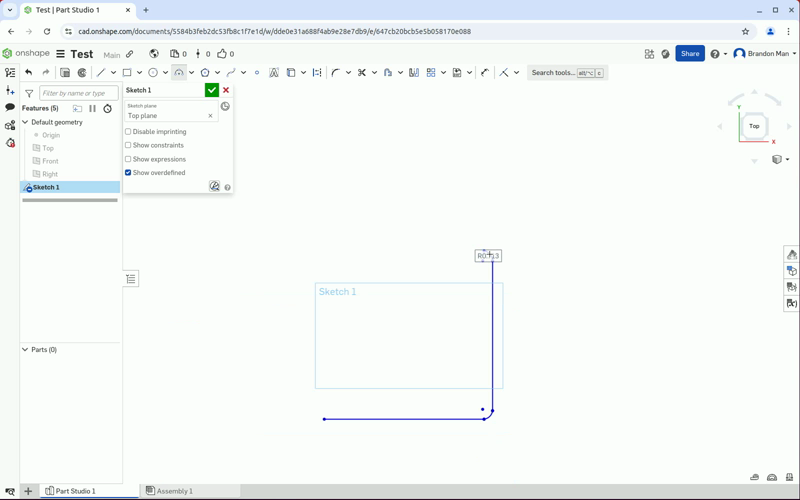
scroll(-6)
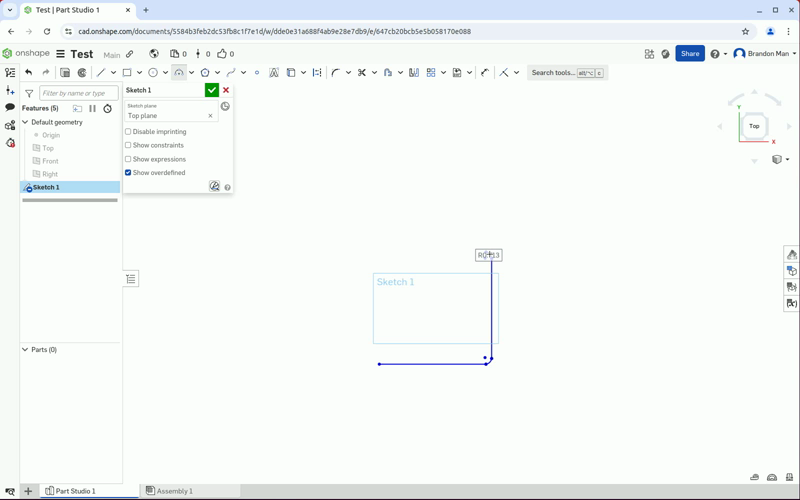
scroll(-6)
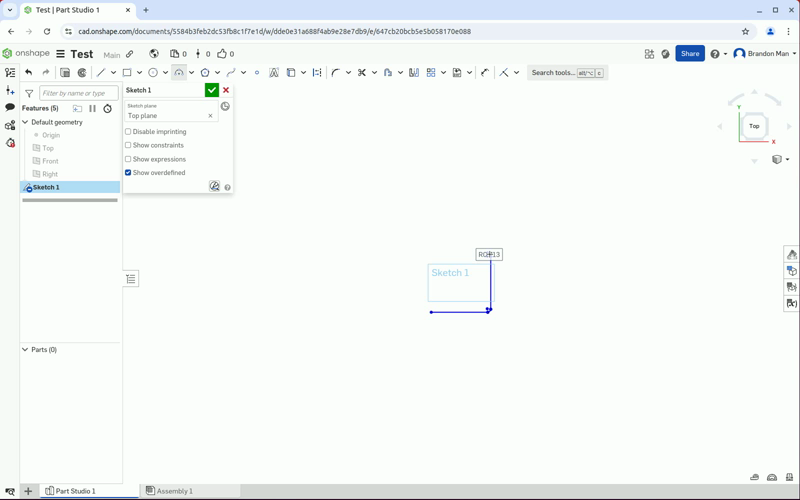
key_up(shift)
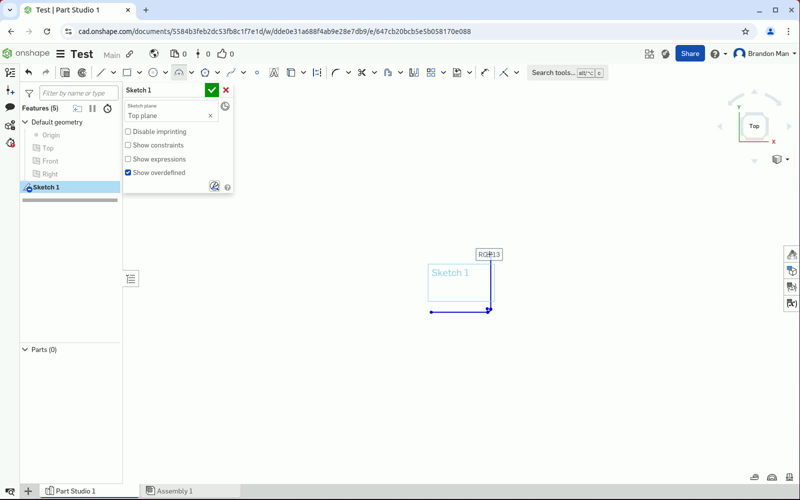
key(esc)
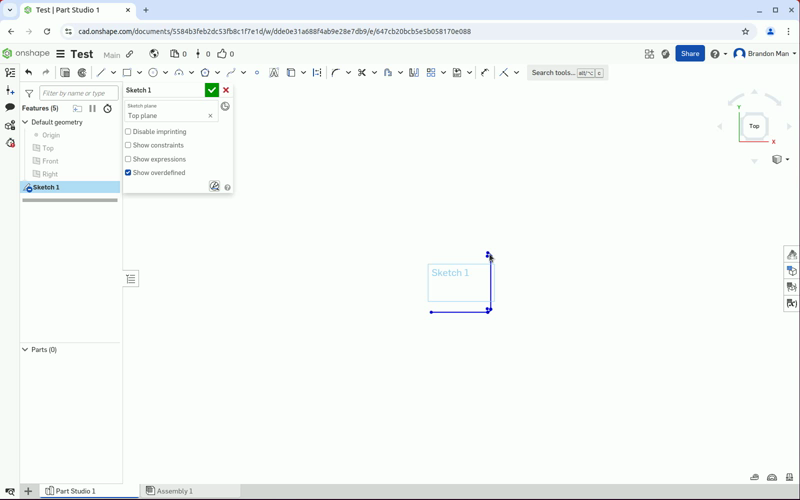
key(l)
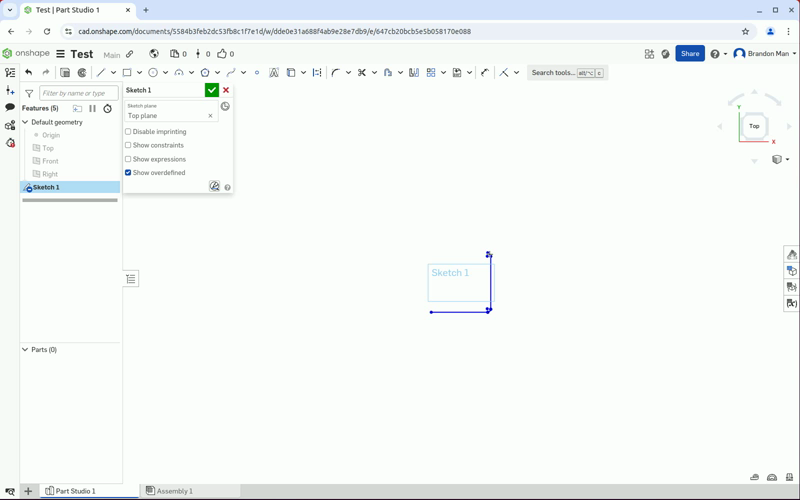
mouse_move(487, 252)
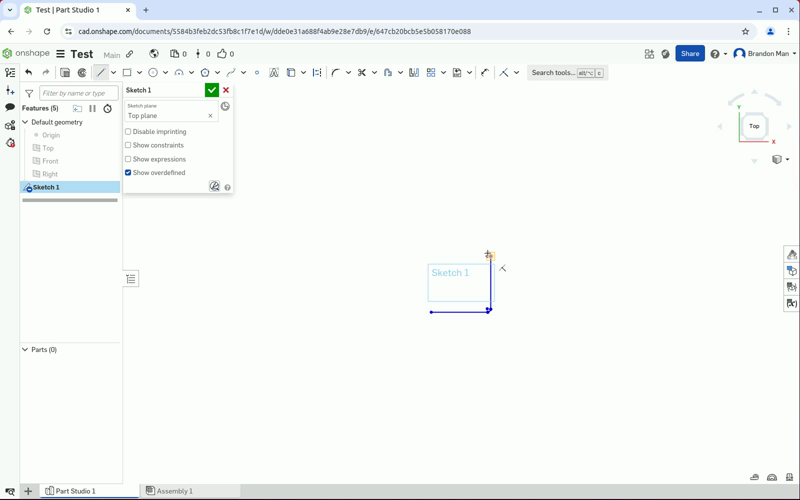
scroll(6)
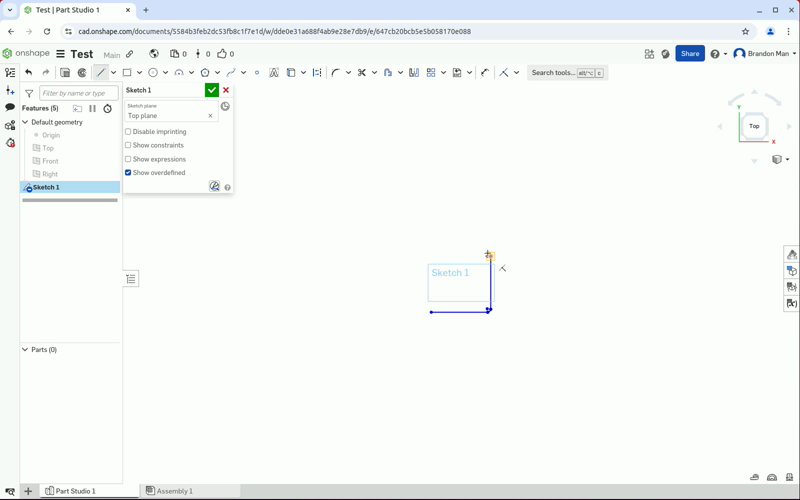
scroll(6)
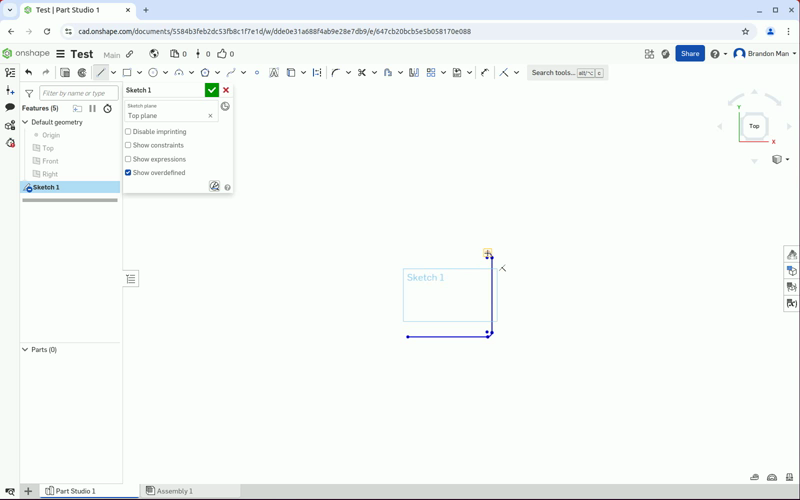
scroll(6)
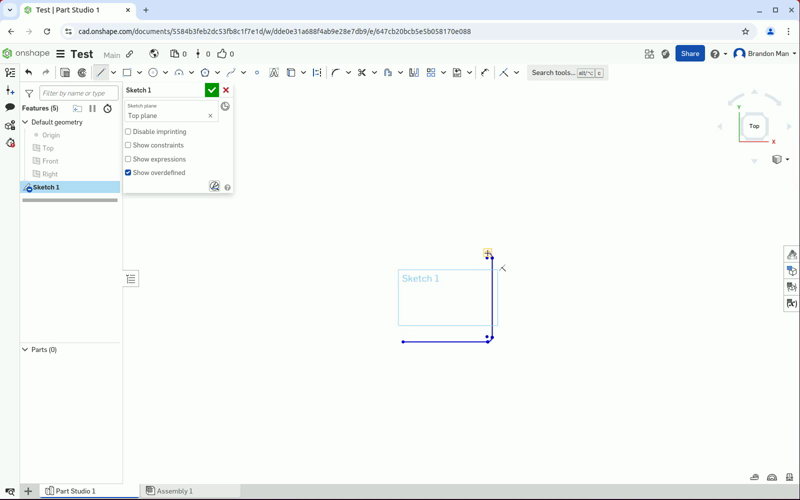
scroll(6)
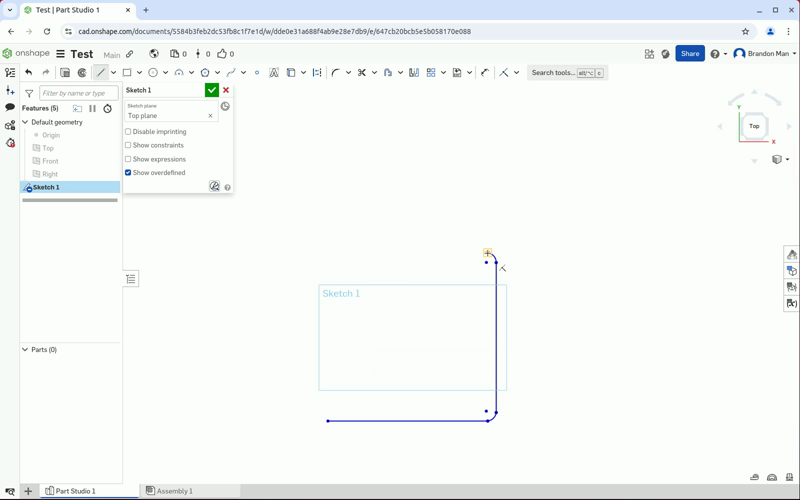
scroll(6)
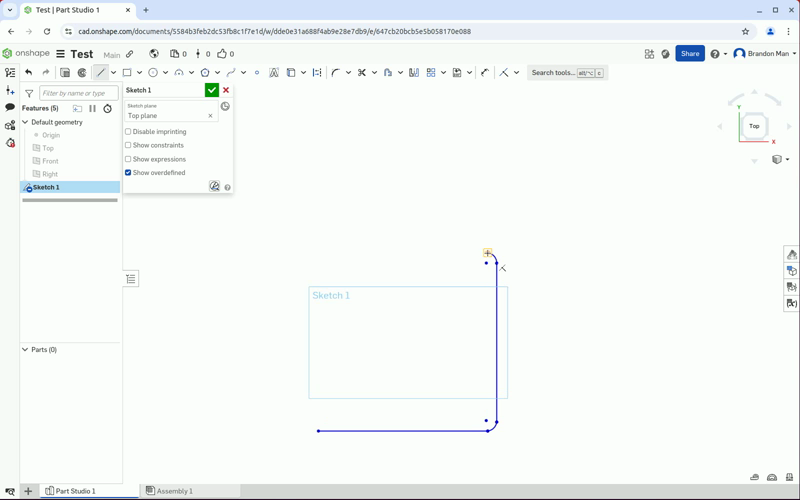
scroll(6)
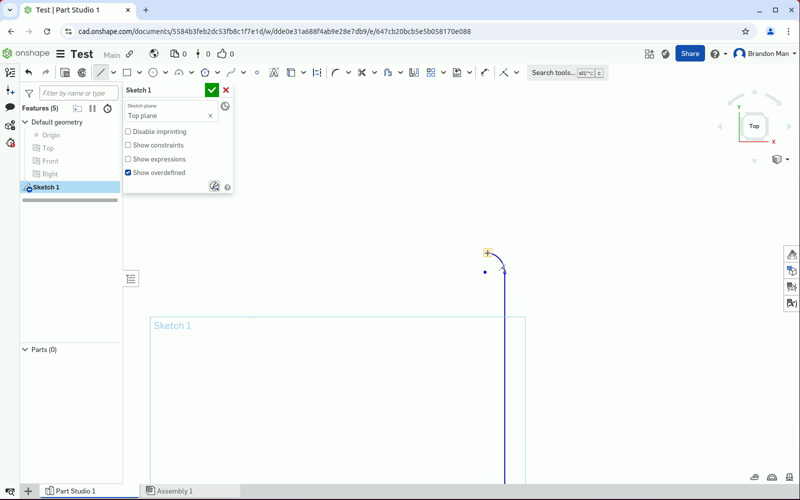
scroll(6)
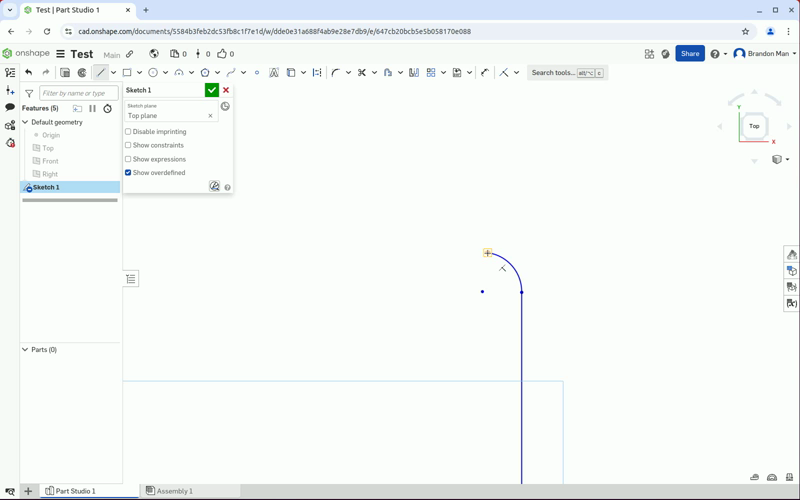
click(487, 252)
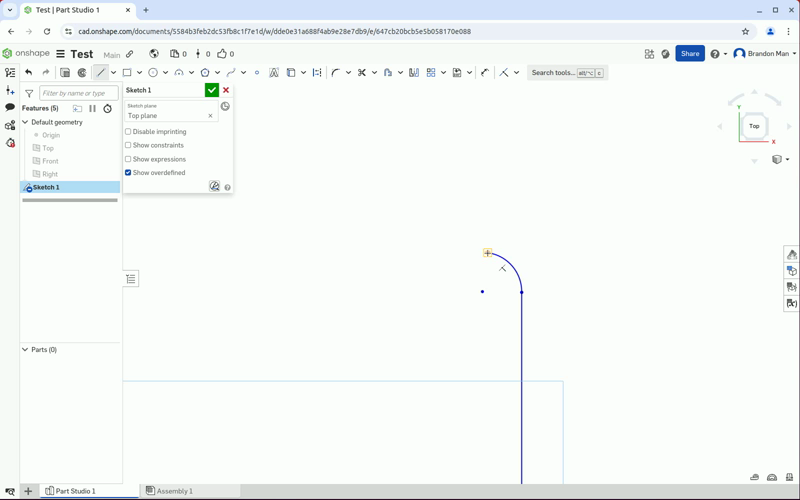
scroll(-6)
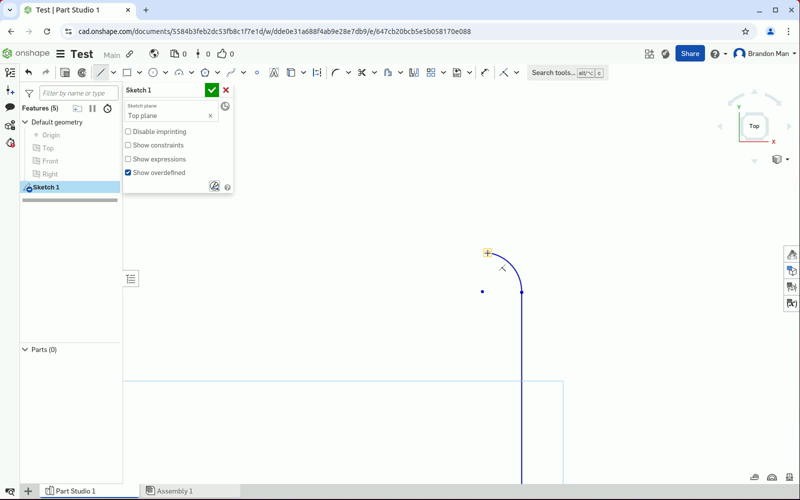
scroll(-6)
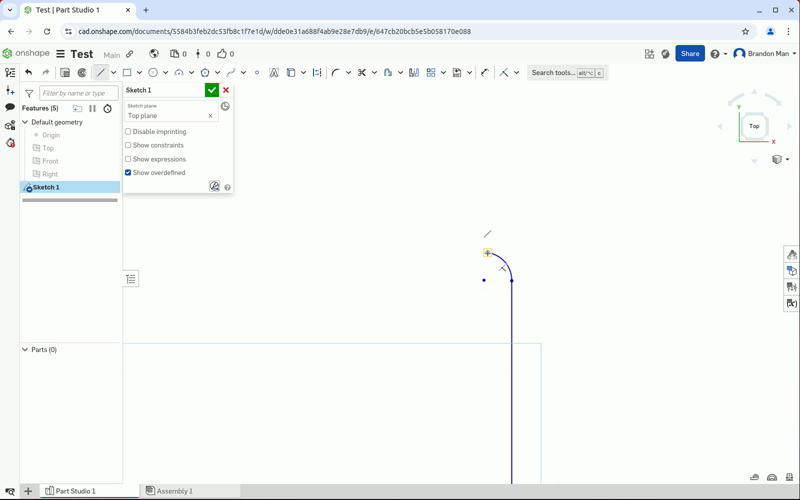
scroll(-6)
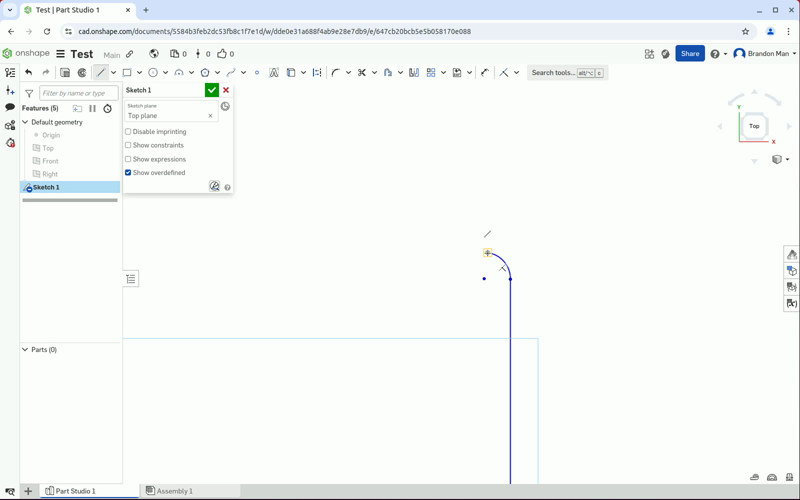
scroll(-6)
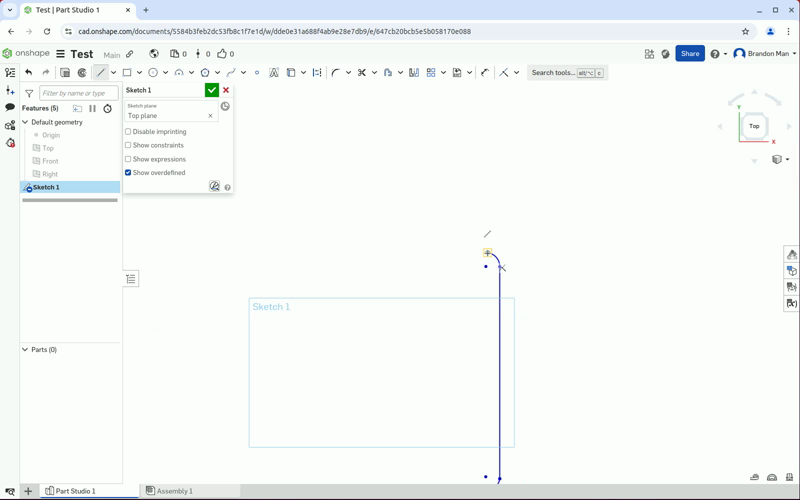
scroll(-6)
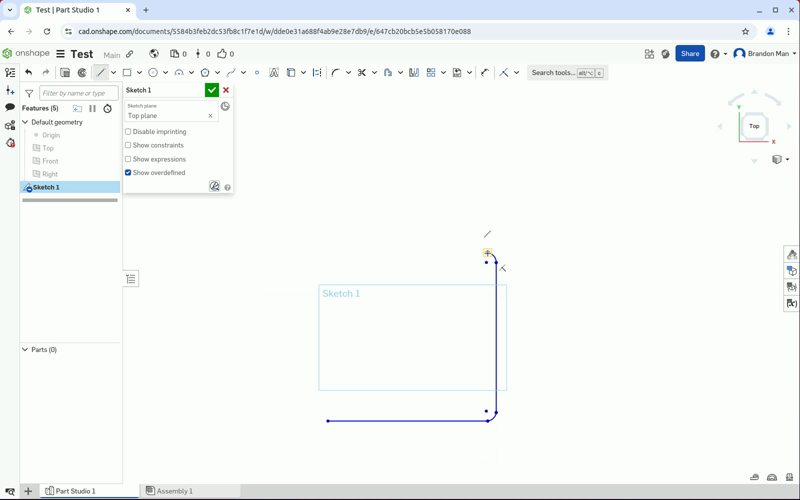
scroll(-6)
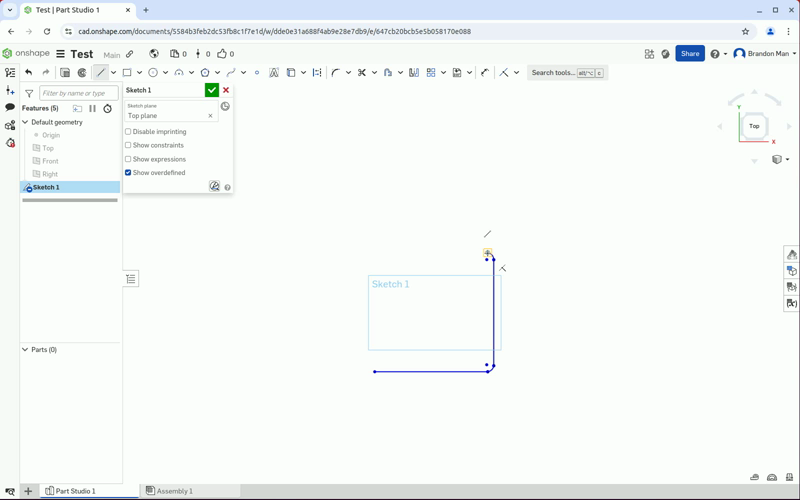
scroll(-6)
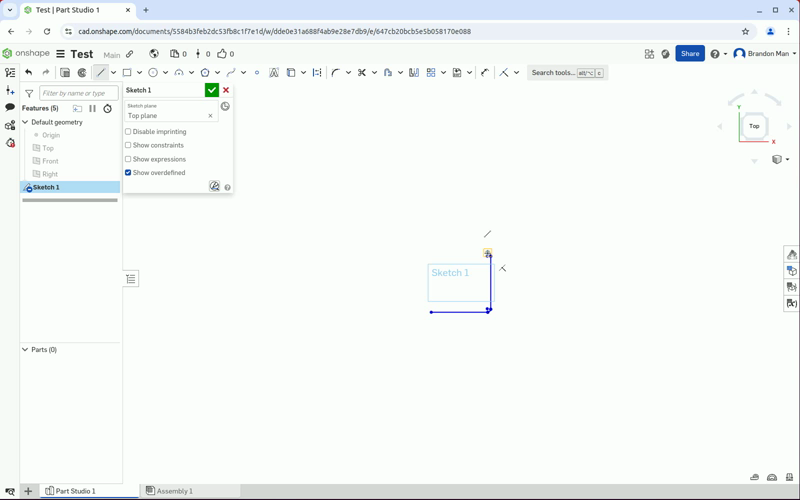
key_down(shift)
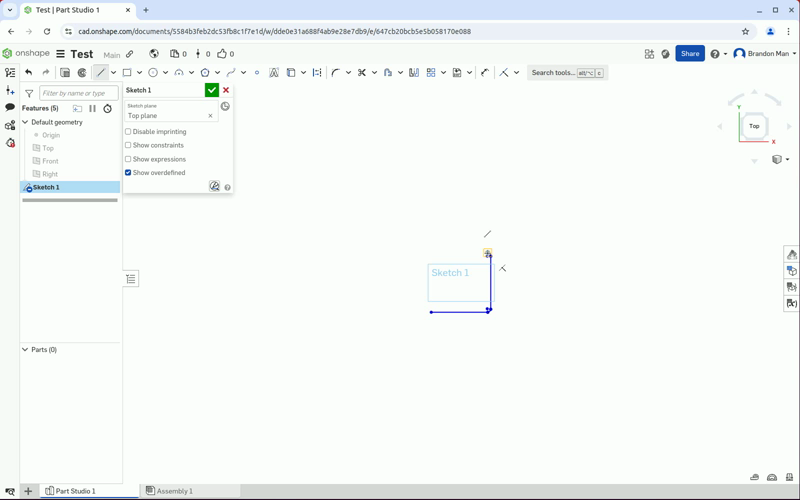
mouse_move(517, 252)
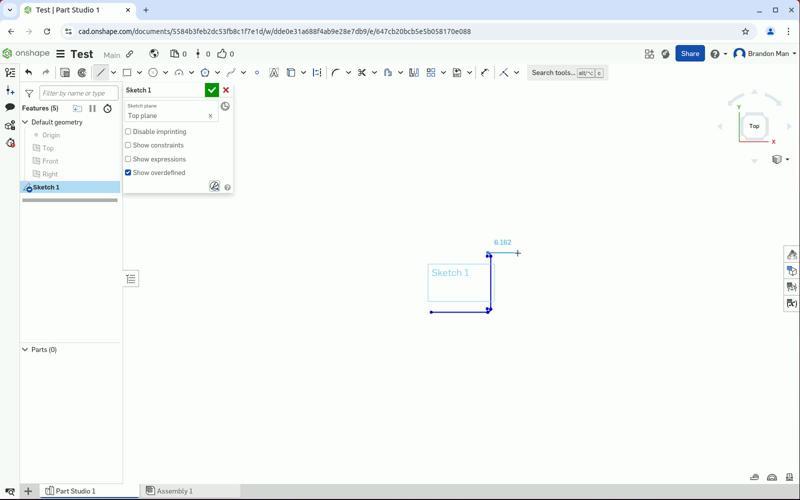
mouse_move(431, 252)
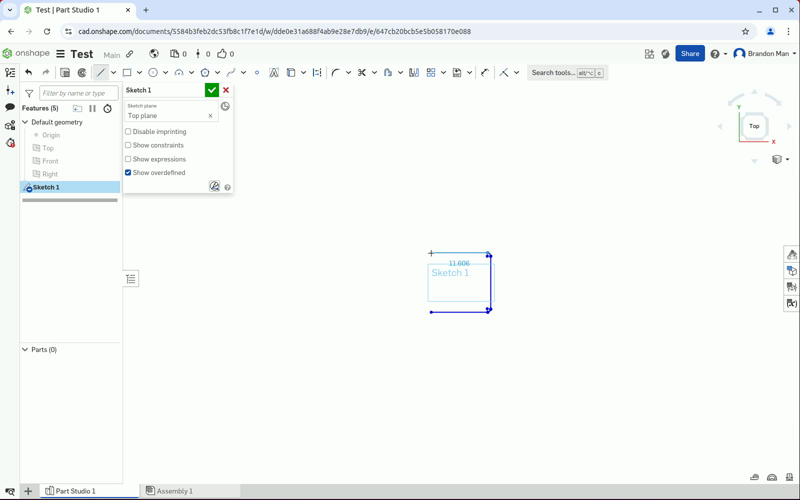
click(431, 252)
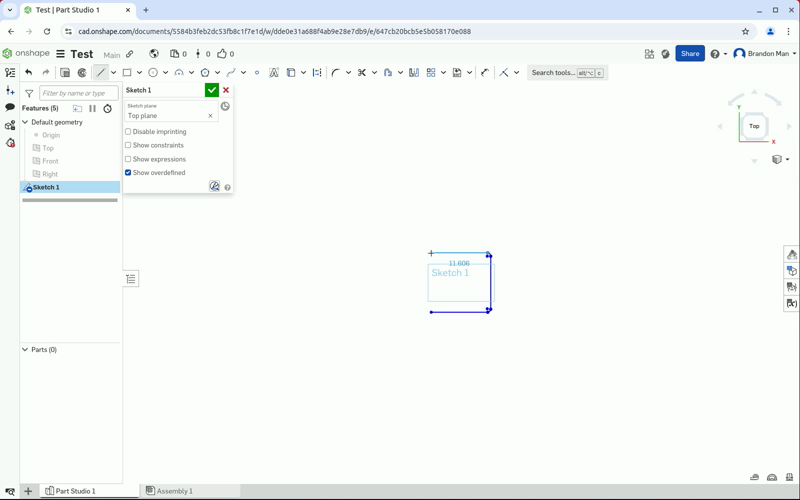
key_up(shift)
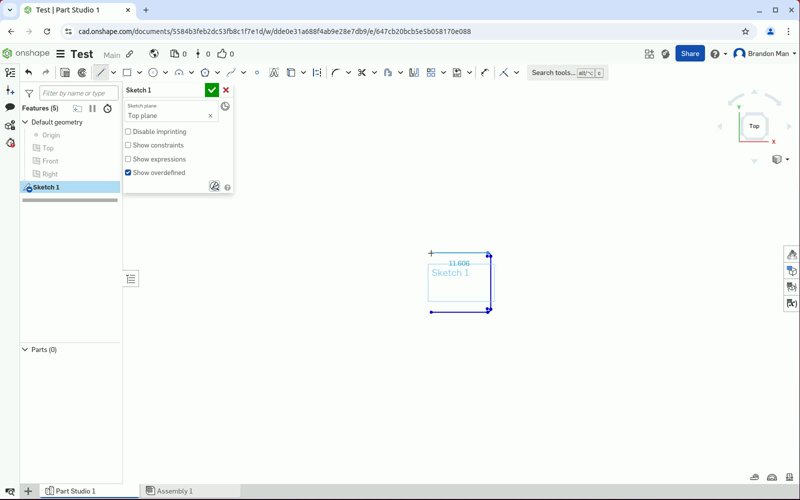
mouse_move(461, 252)
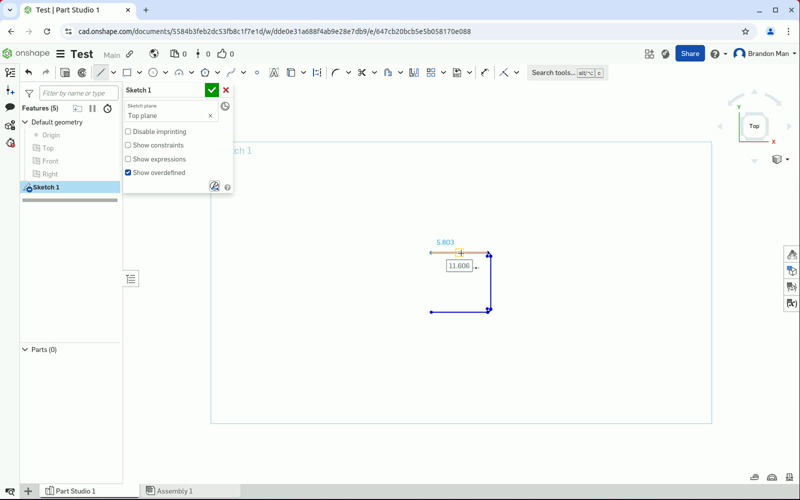
key_down(shift)
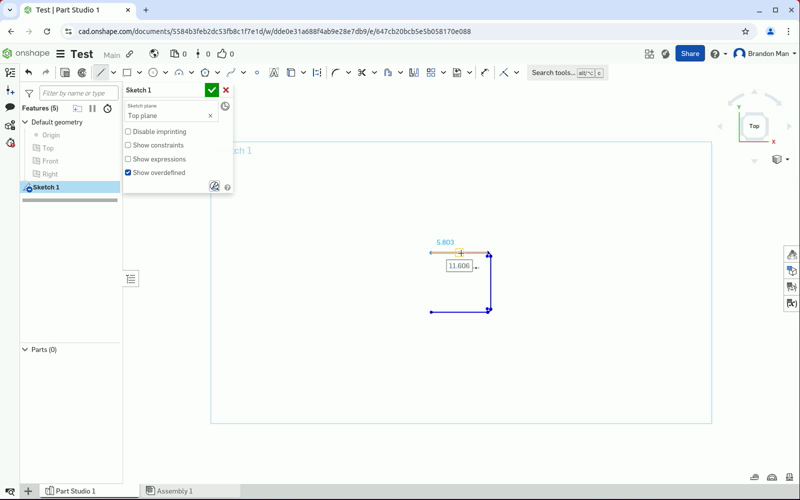
mouse_move(431, 312)
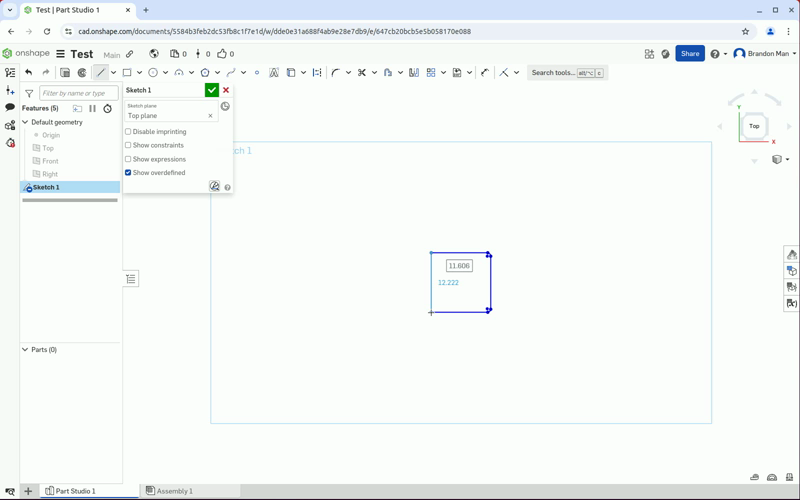
key_up(shift)
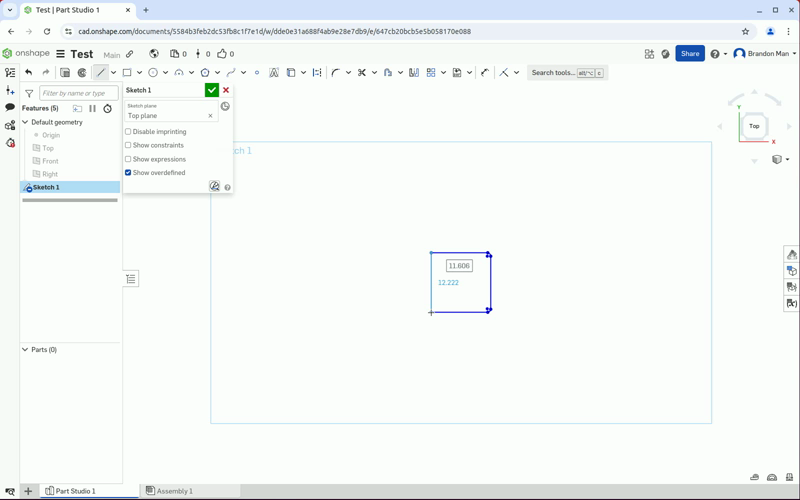
click(431, 312)
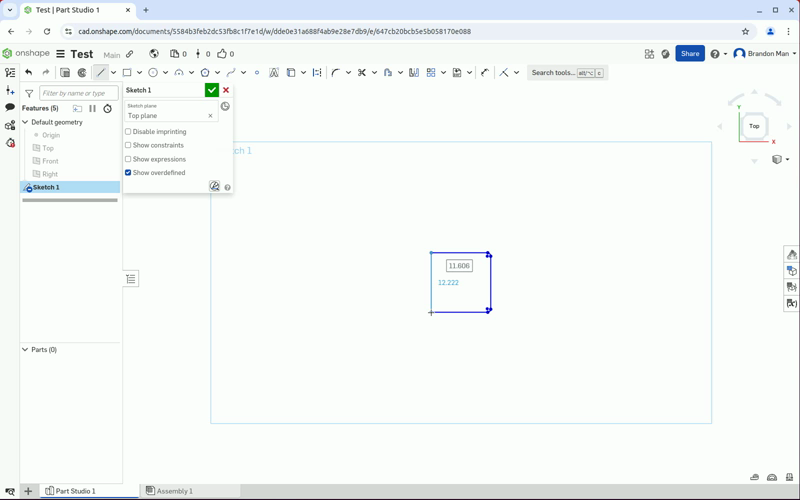
key(esc)
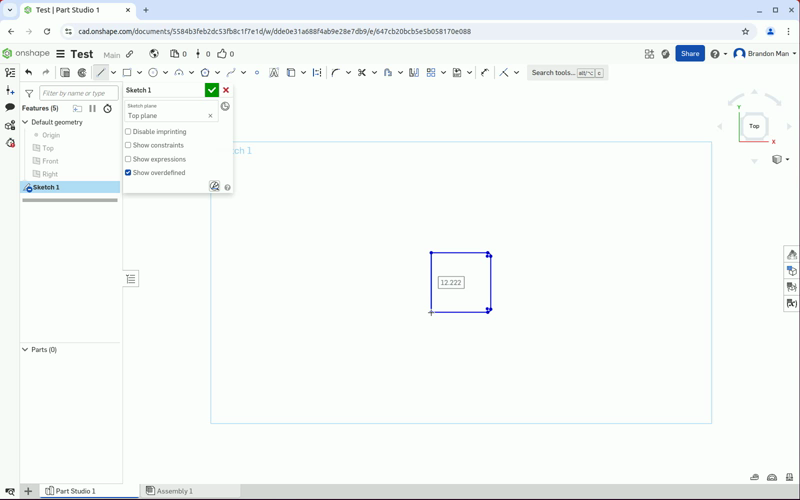
mouse_move(485, 290)
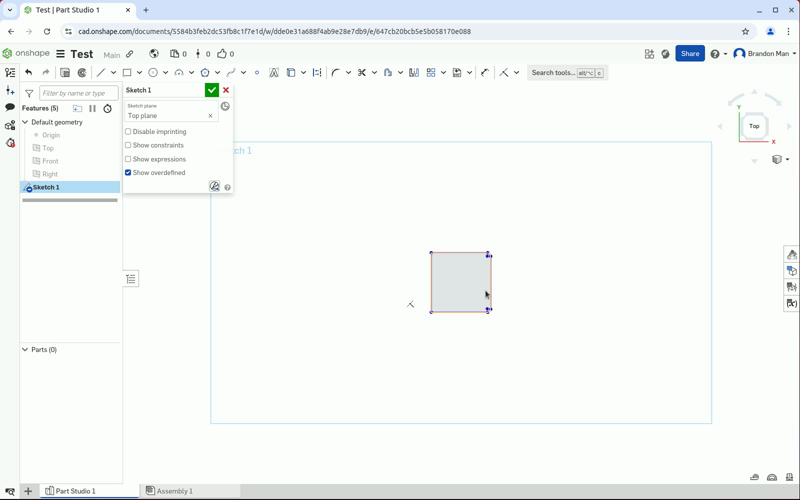
click(485, 290)
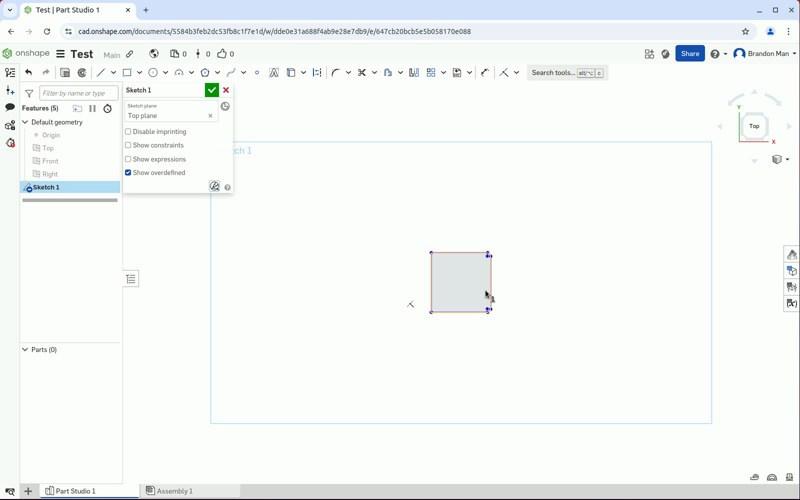
mouse_move(73, 352)
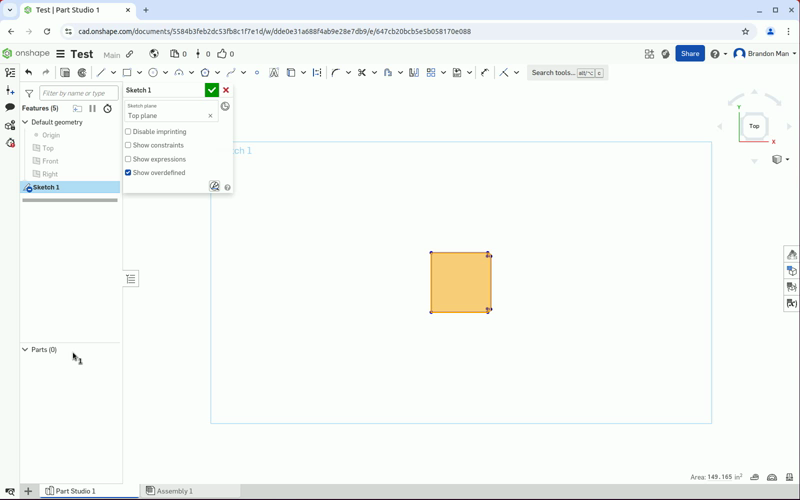
key(shift+y)
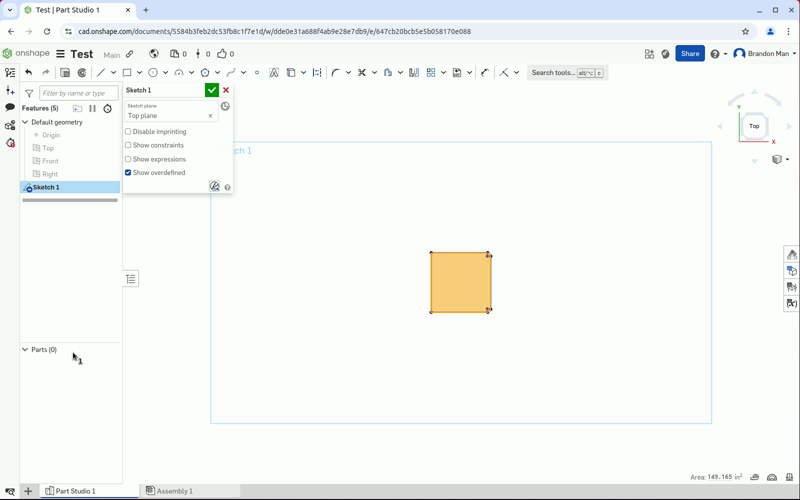
key(shift+e)
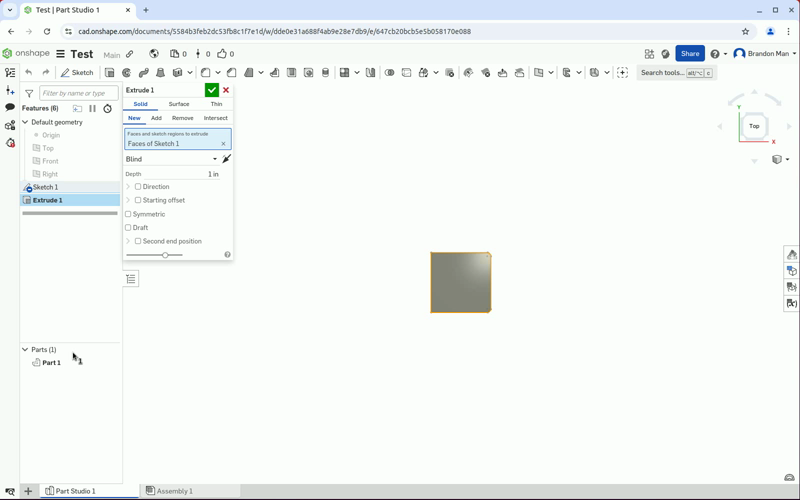
mouse_move(143, 106)
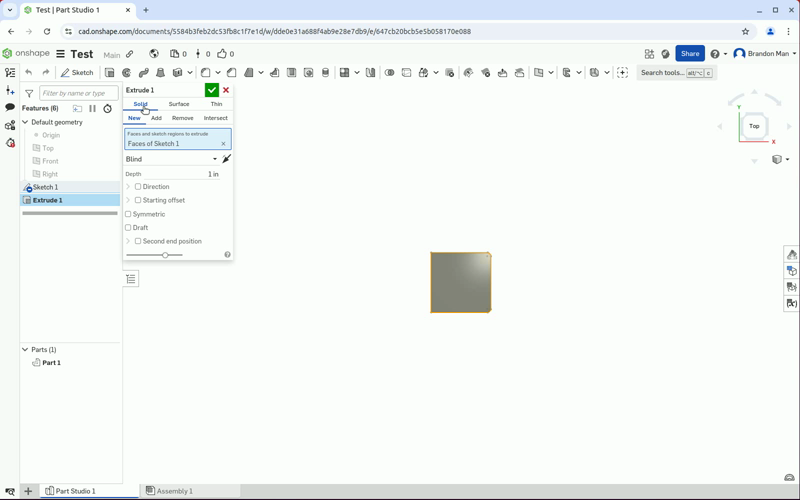
click(143, 106)
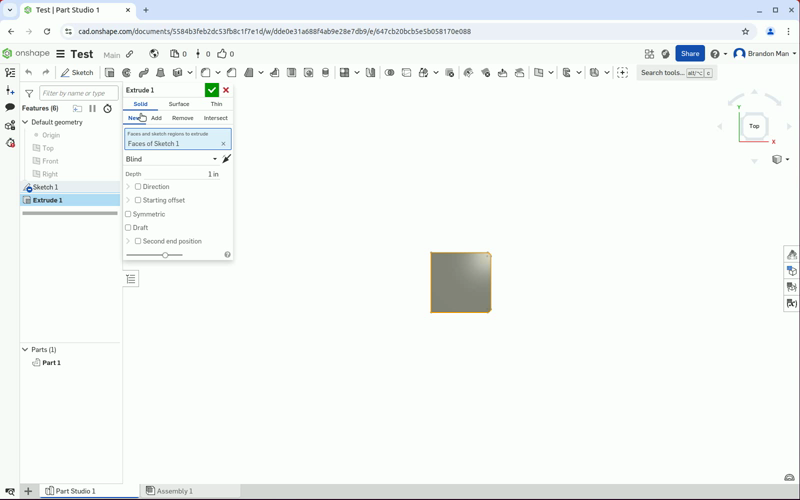
mouse_move(137, 120)
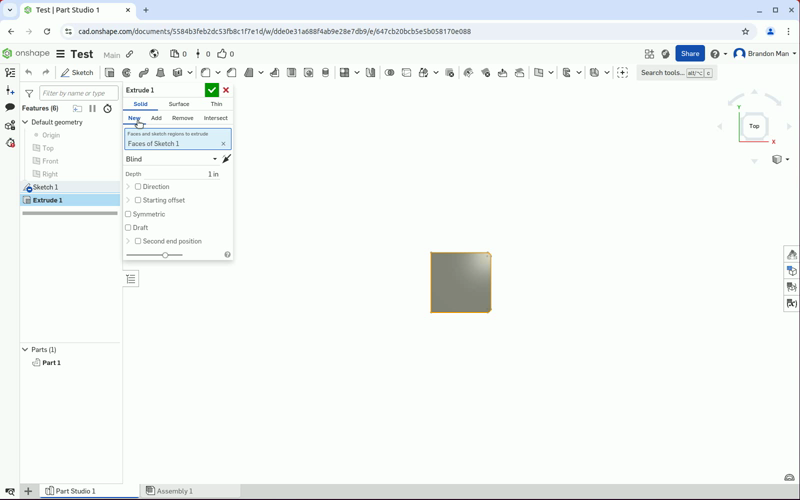
click(137, 120)
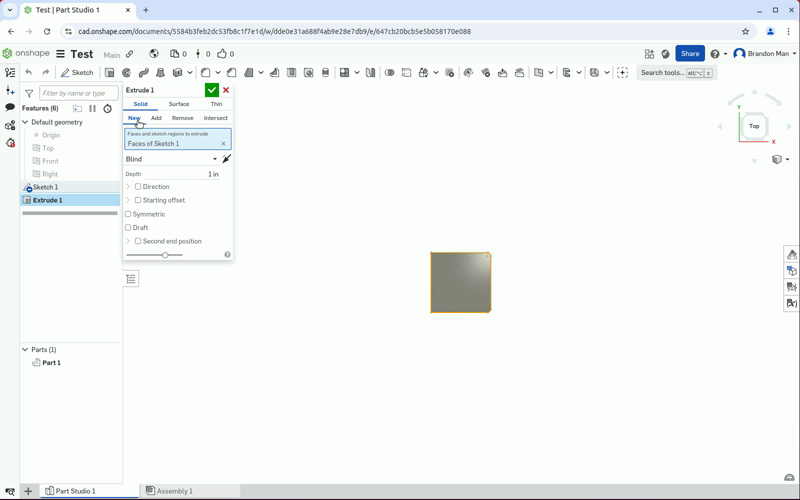
key(tab, 4)
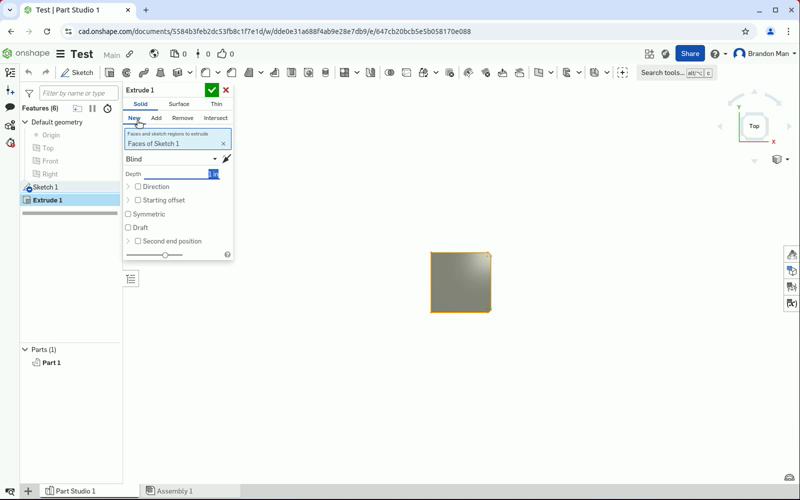
text(6.74)
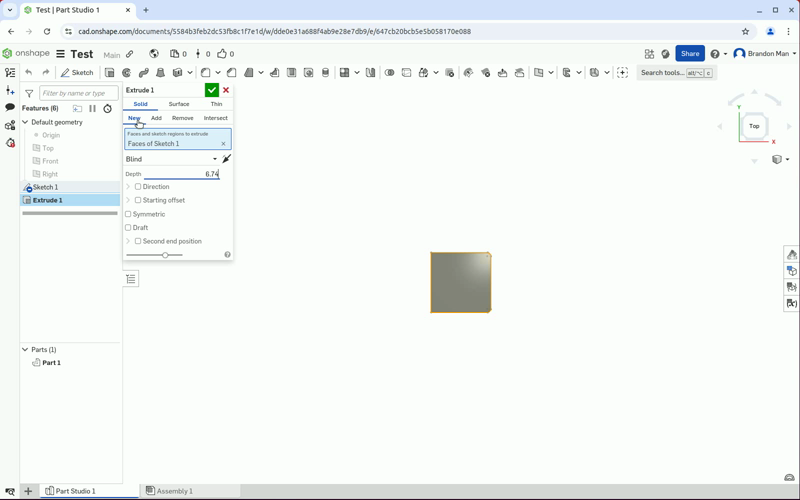
key(enter)
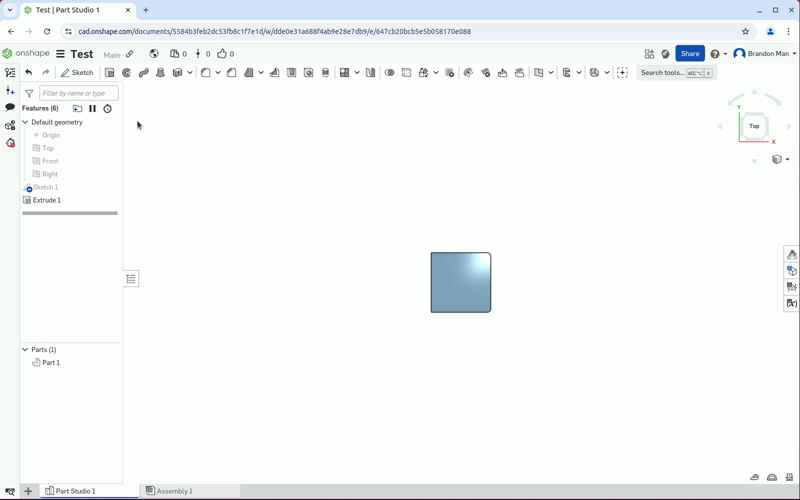
key(shift+h)
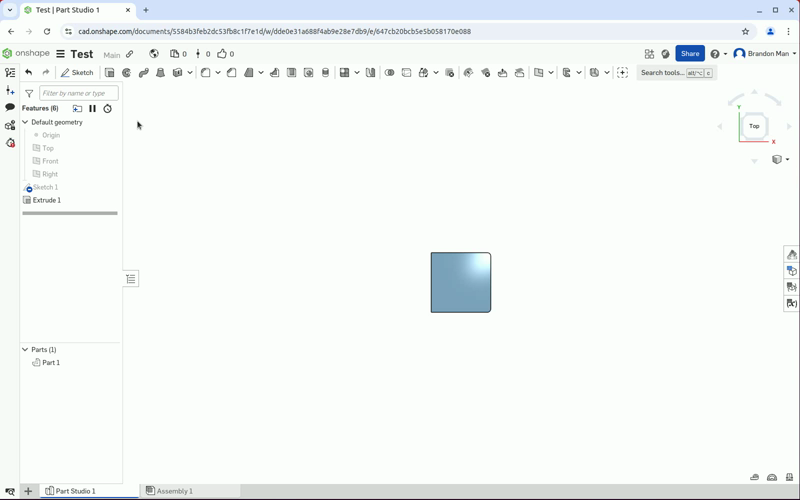
key(shift+h)
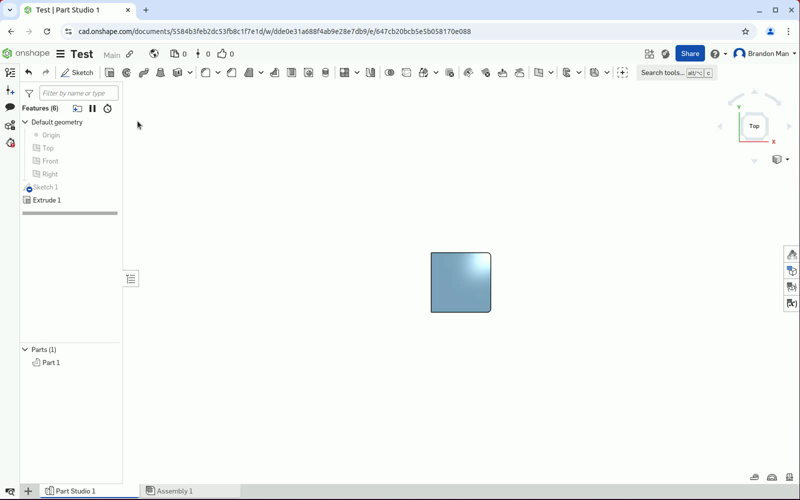
mouse_move(73, 189)
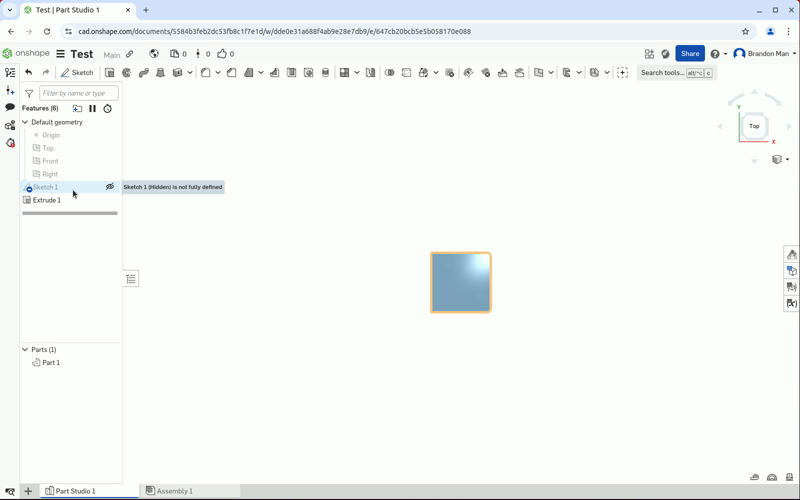
click(73, 189)
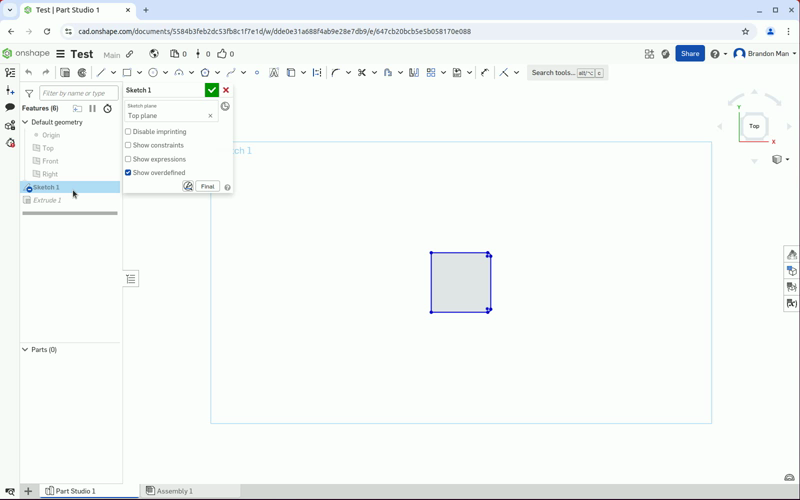
mouse_move(229, 92)
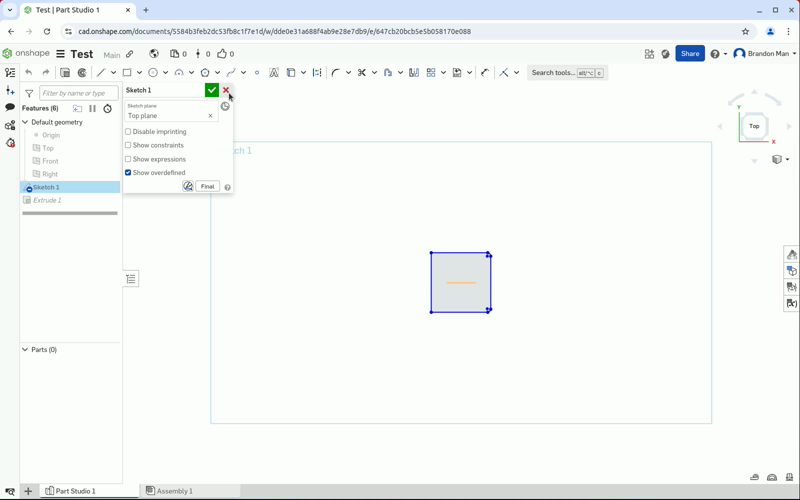
click(229, 92)
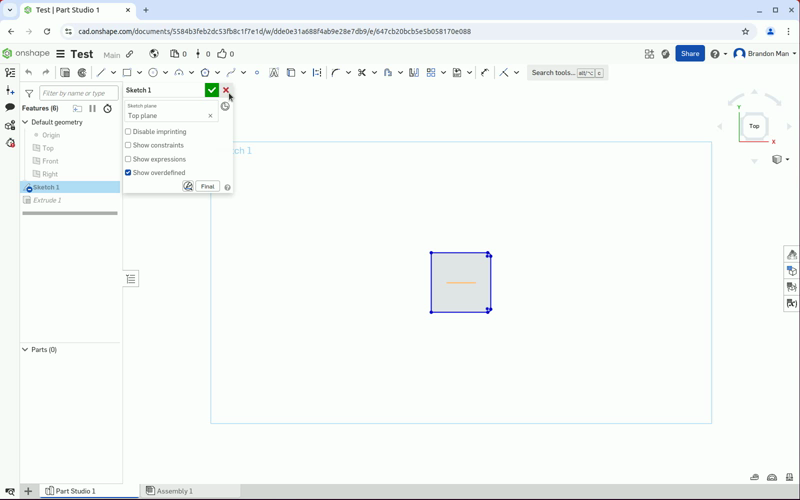
key(shift+s)
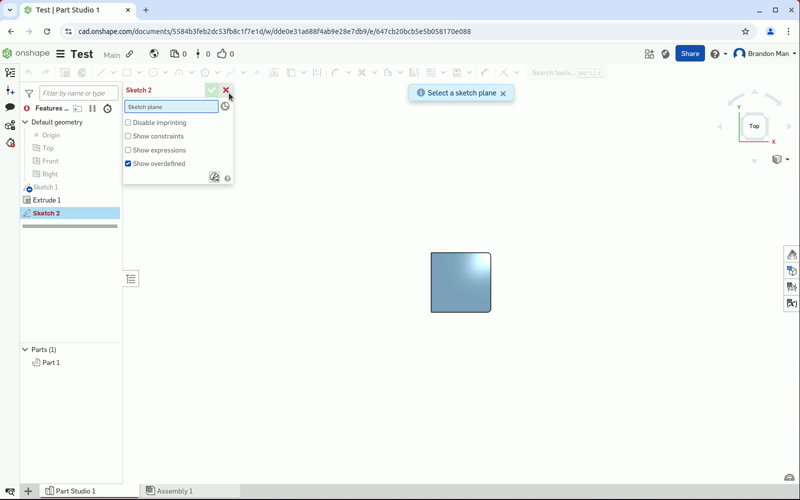
mouse_move(73, 150)
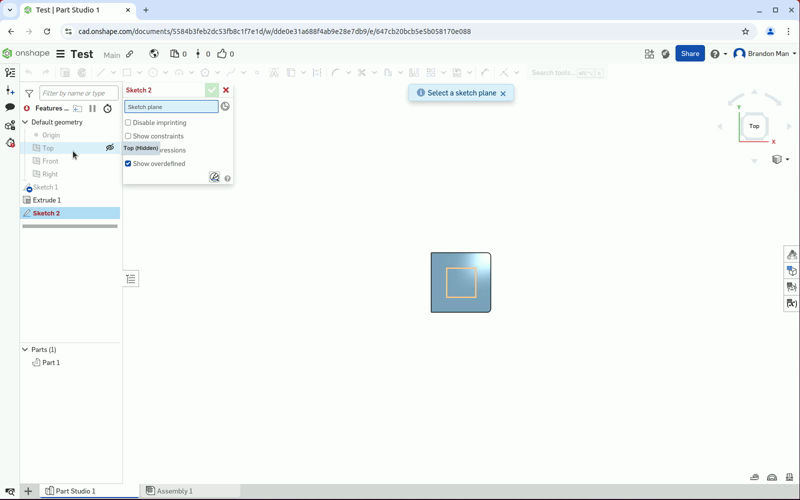
click(73, 150)
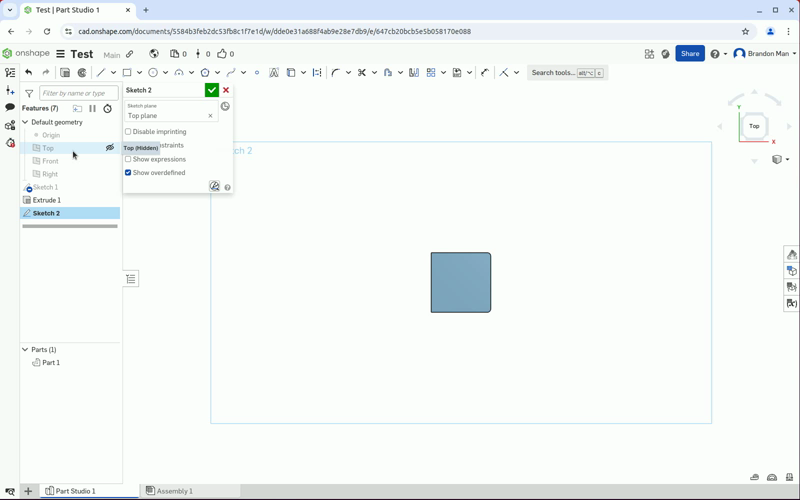
mouse_move(73, 352)
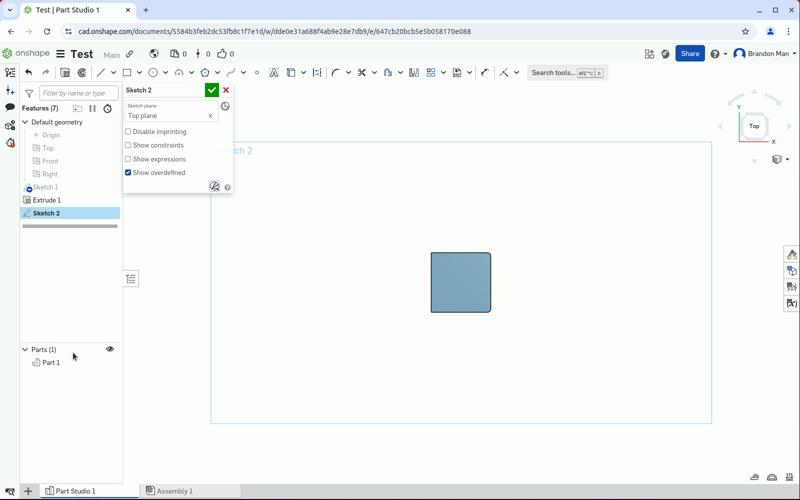
key(y)
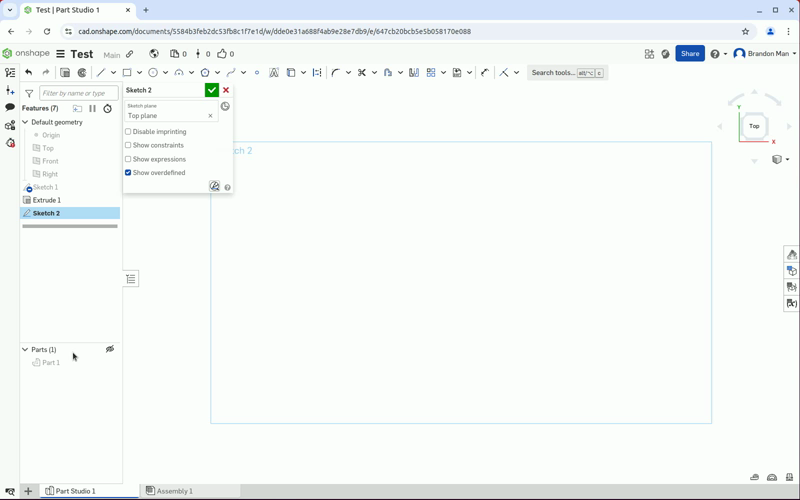
key(c)
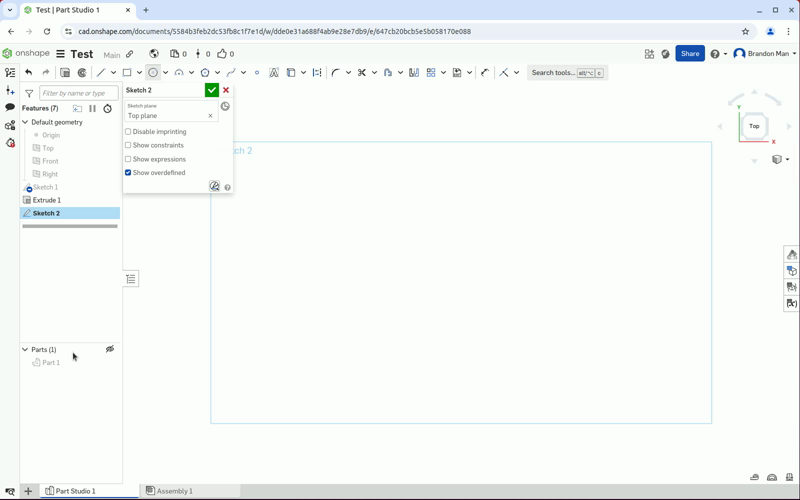
key_down(shift)
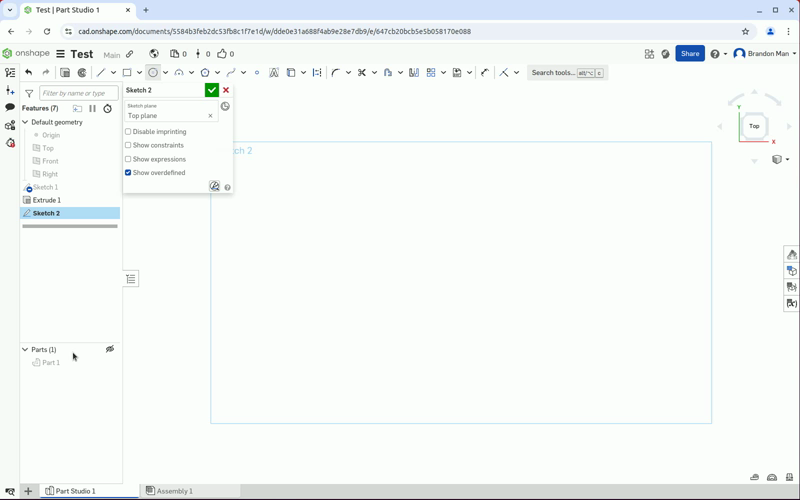
mouse_move(358, 315)
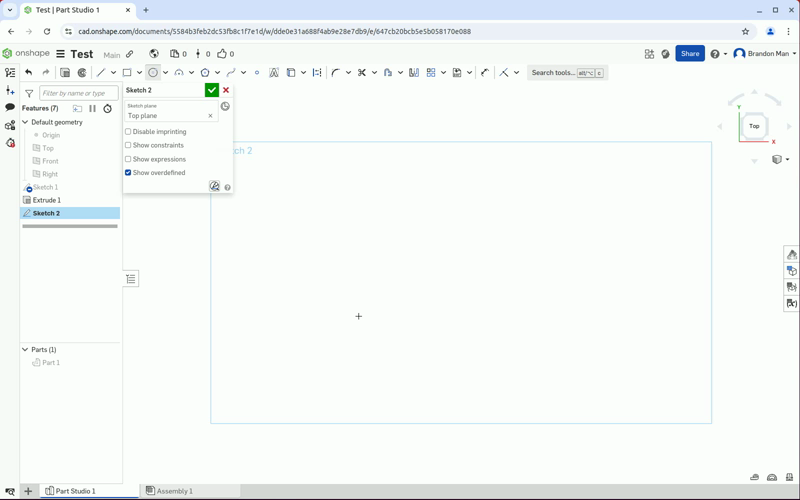
click(358, 315)
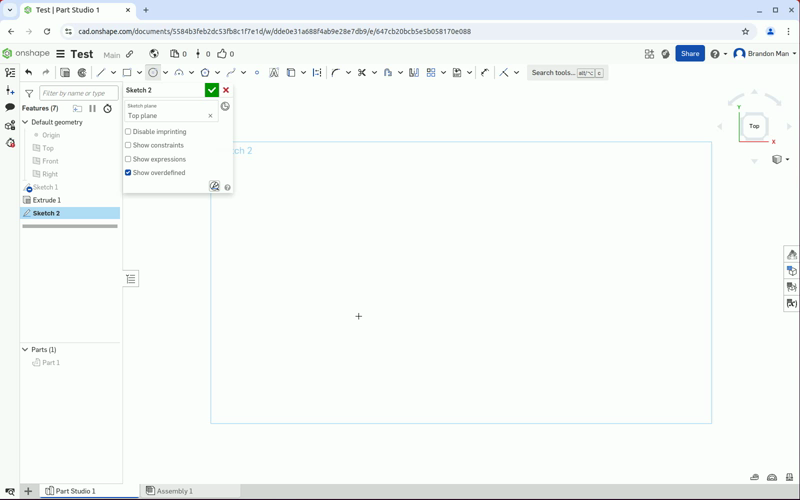
key_up(shift)
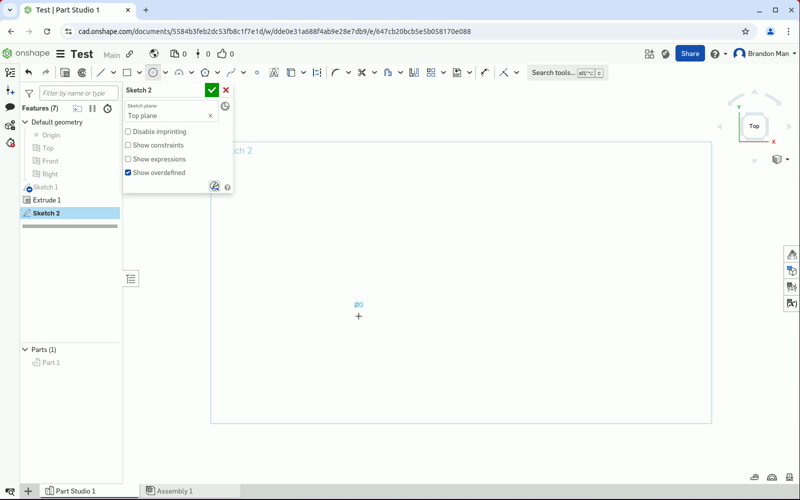
mouse_move(365, 315)
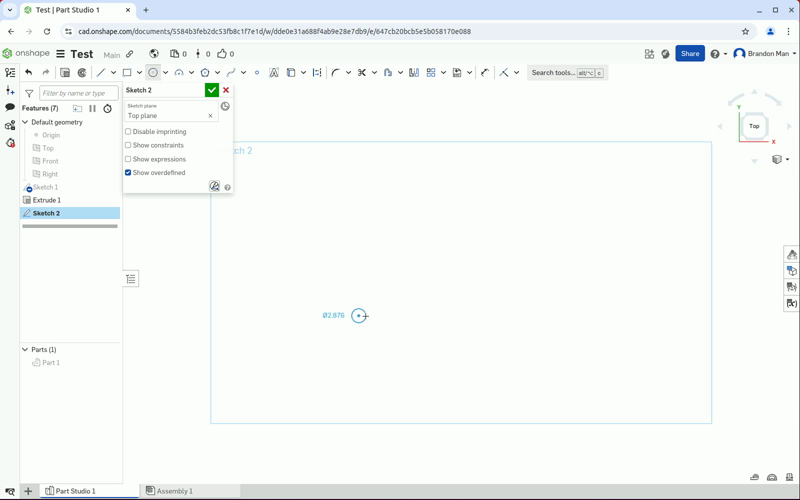
click(365, 315)
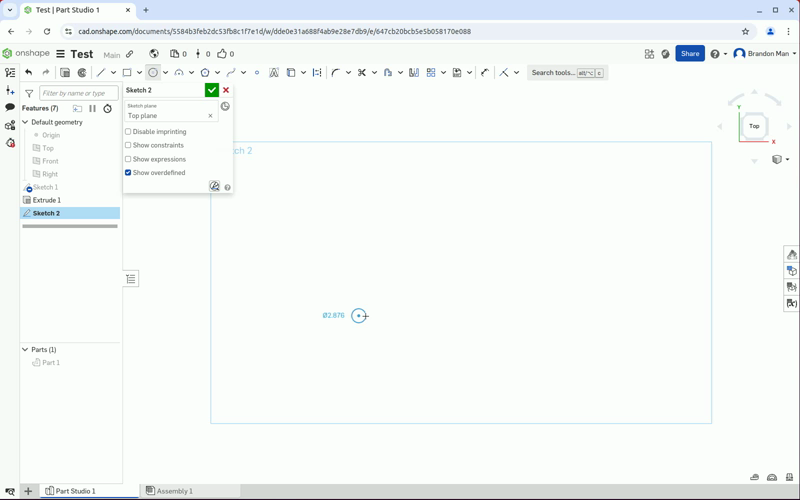
key(esc)
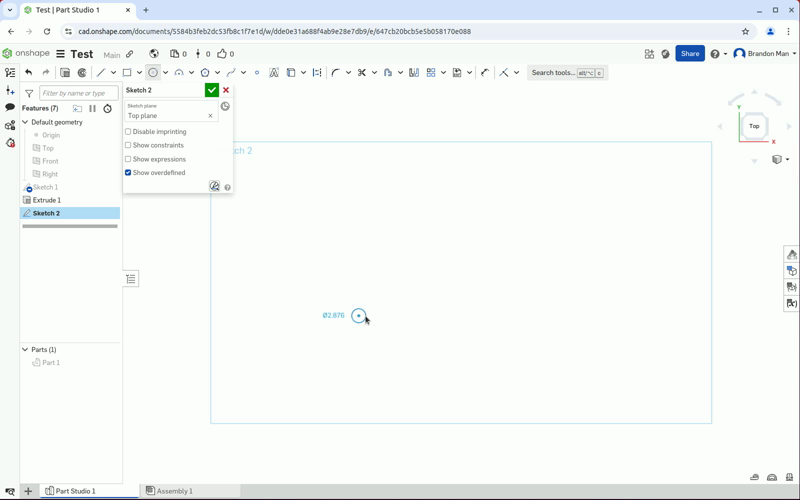
mouse_move(353, 314)
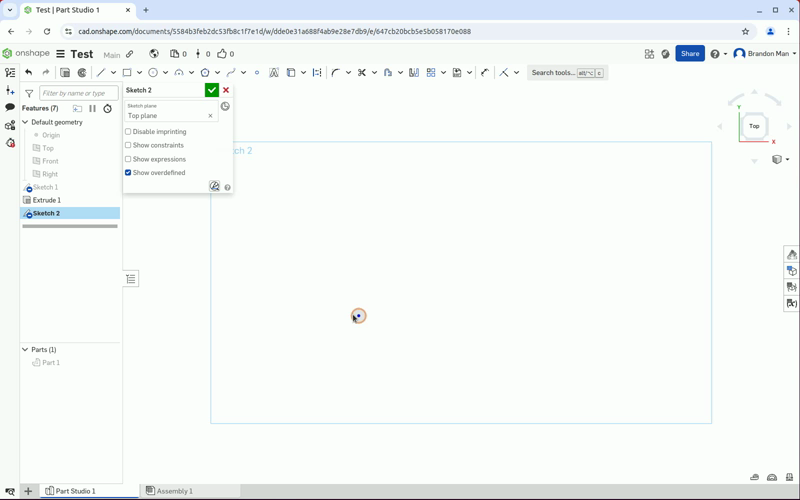
scroll(6)
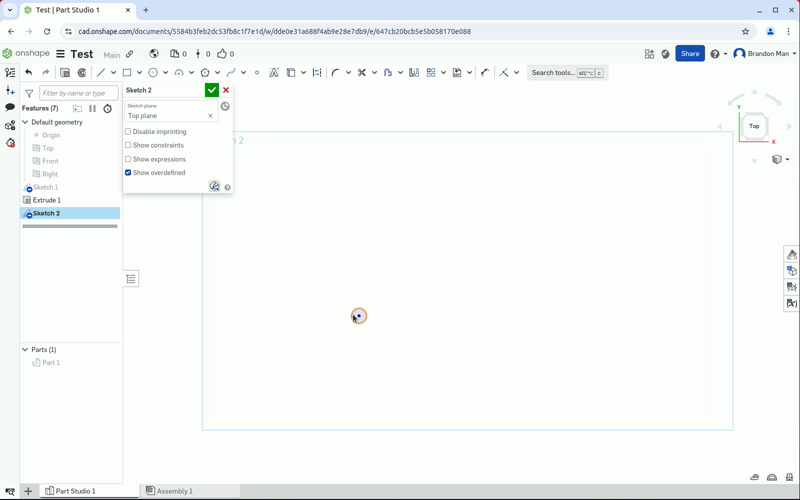
scroll(6)
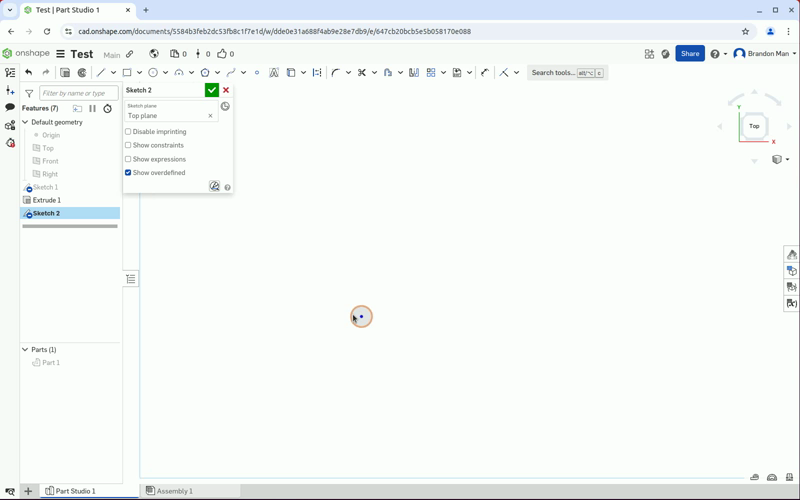
scroll(6)
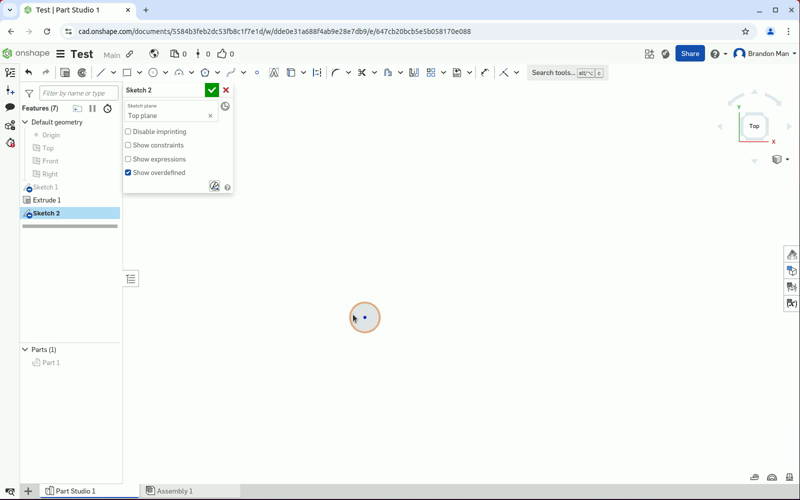
scroll(6)
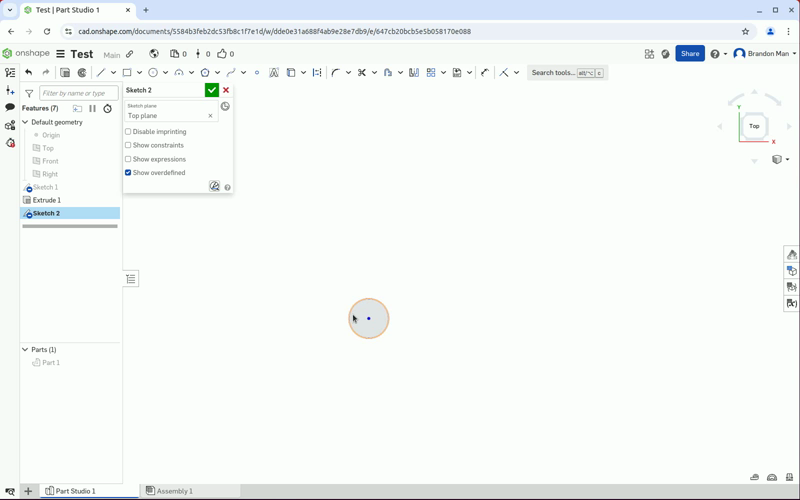
scroll(6)
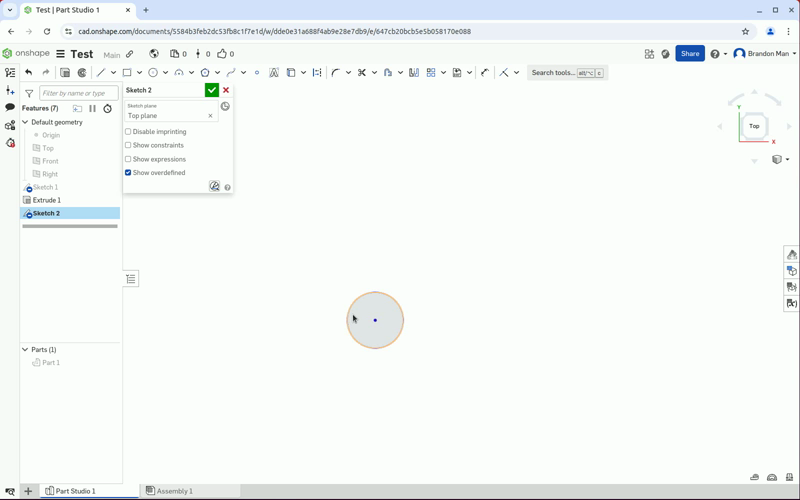
scroll(6)
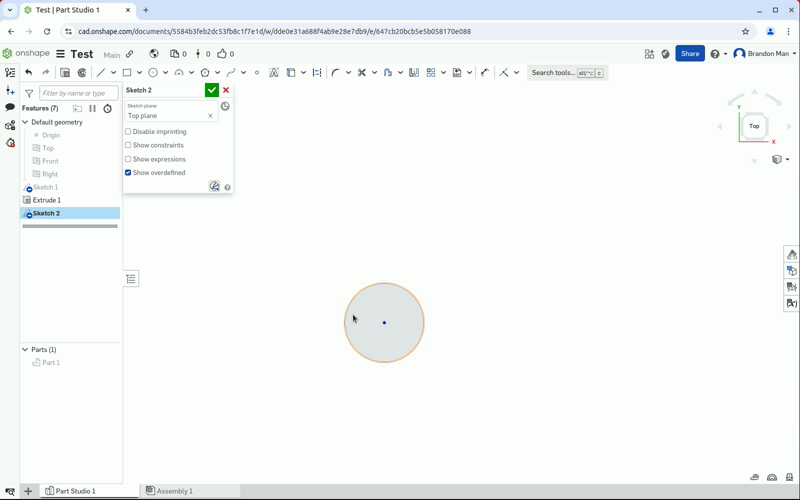
scroll(6)
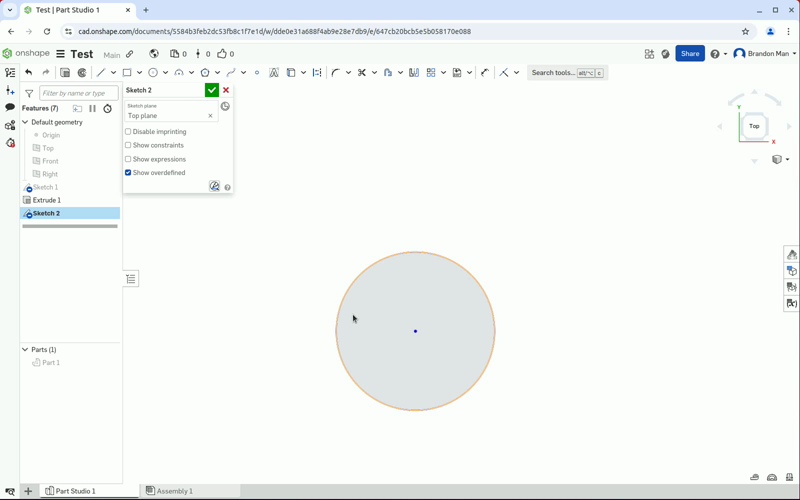
click(353, 314)
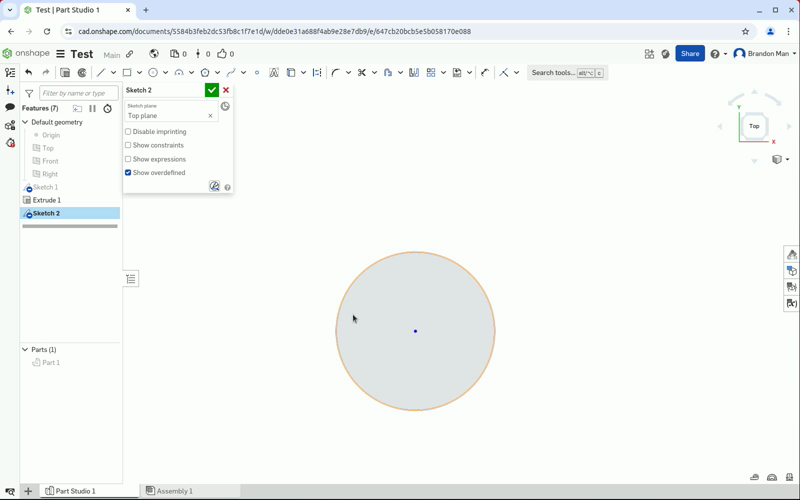
scroll(-6)
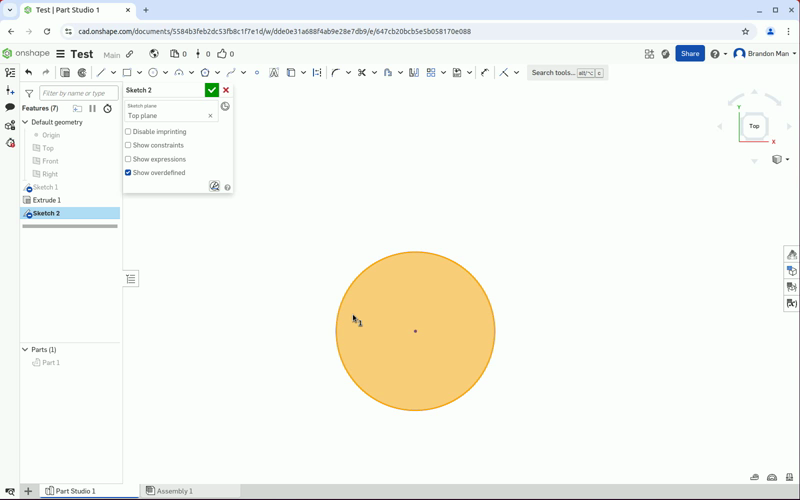
scroll(-6)
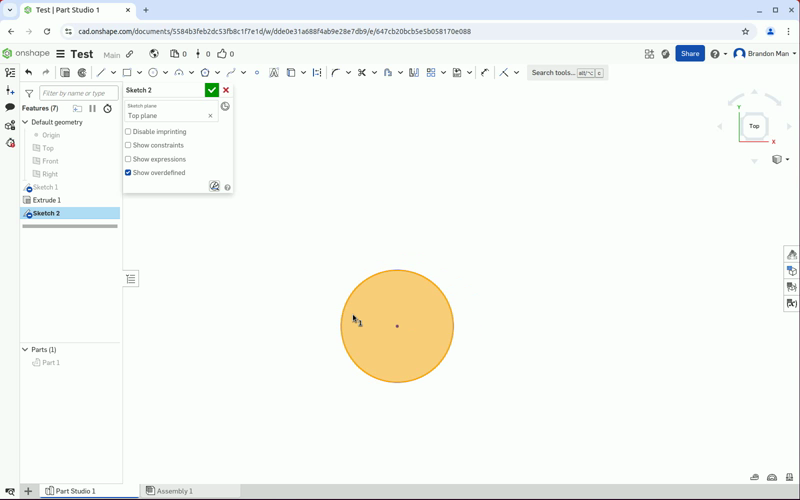
scroll(-6)
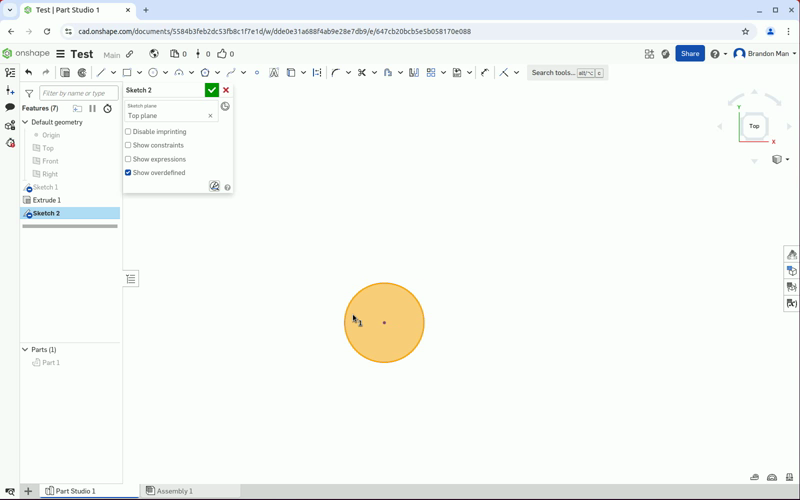
scroll(-6)
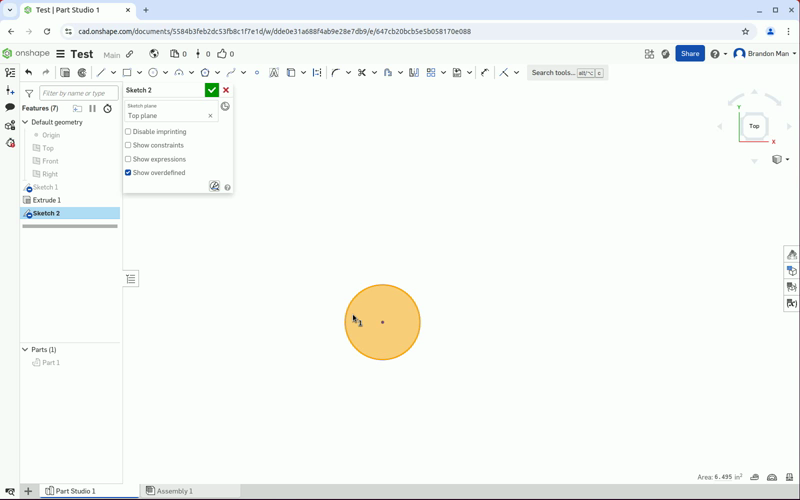
scroll(-6)
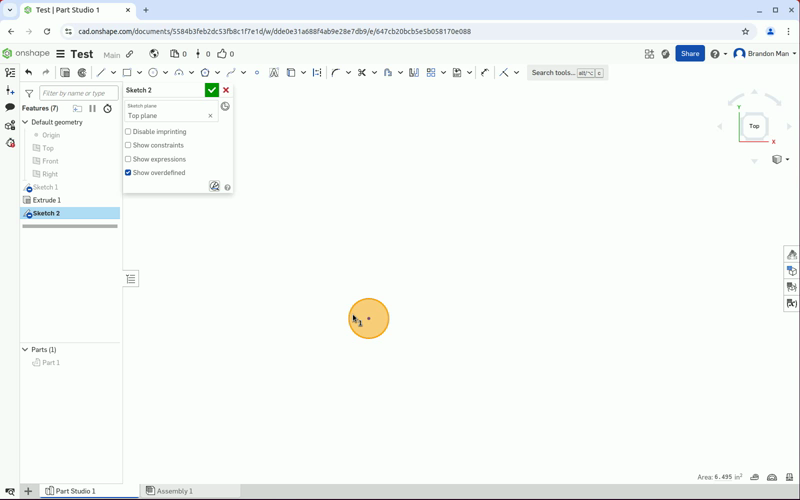
scroll(-6)
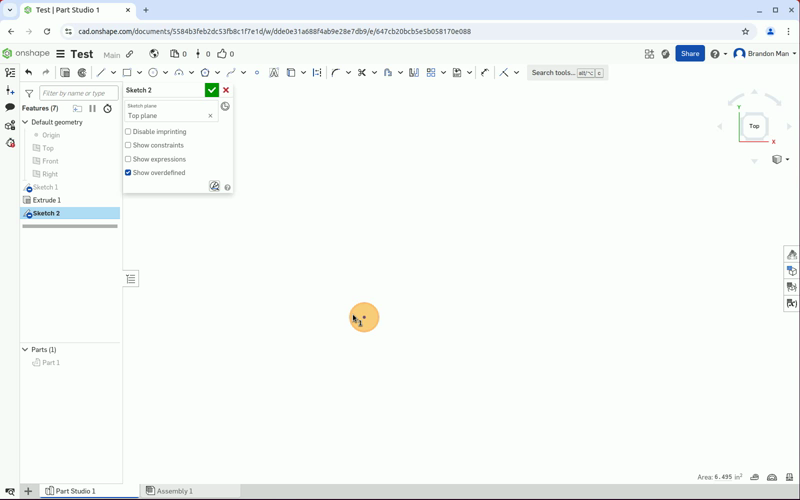
scroll(-6)
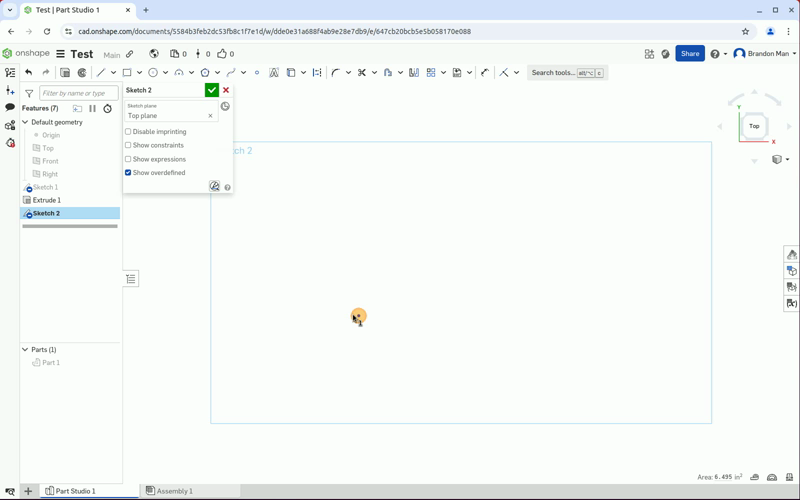
mouse_move(73, 352)
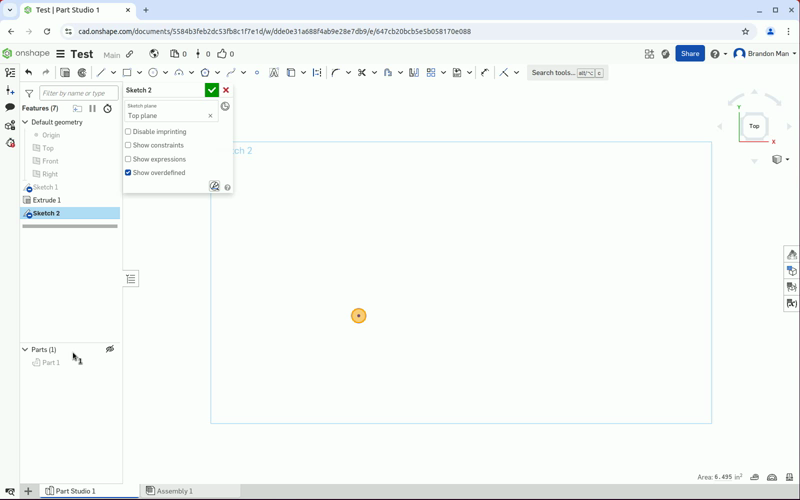
key(shift+y)
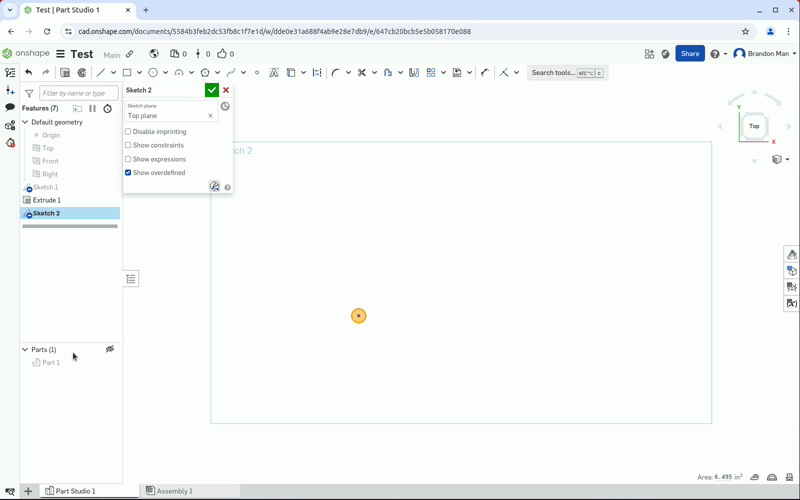
key(shift+e)
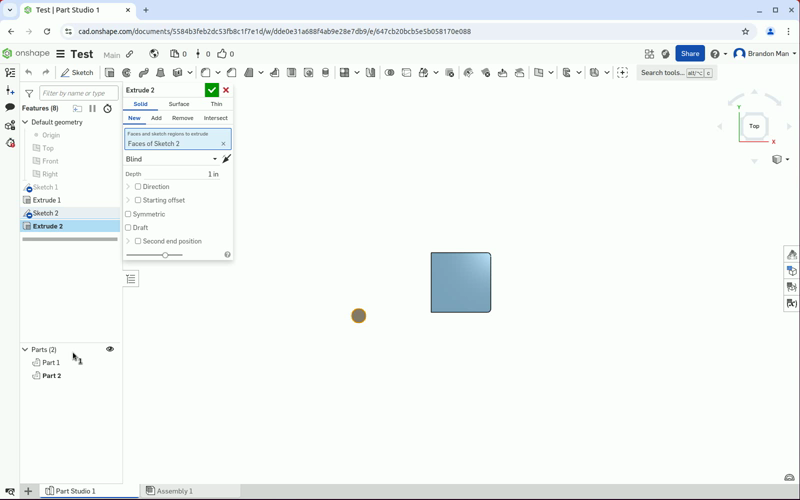
mouse_move(143, 106)
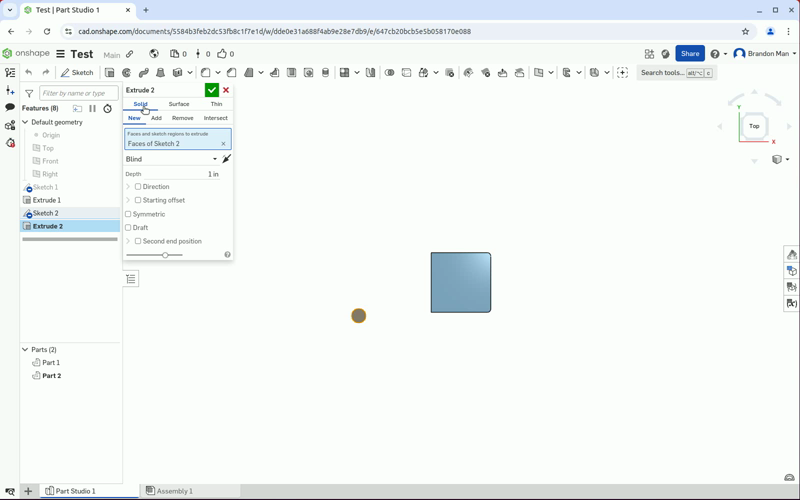
click(143, 106)
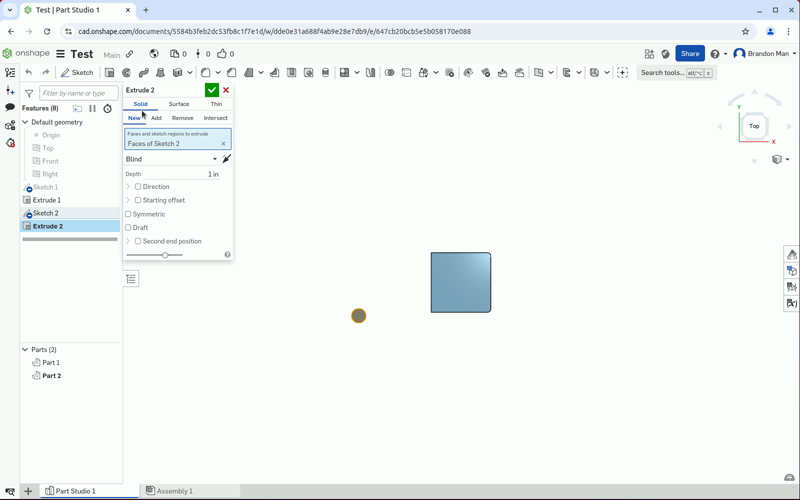
mouse_move(137, 120)
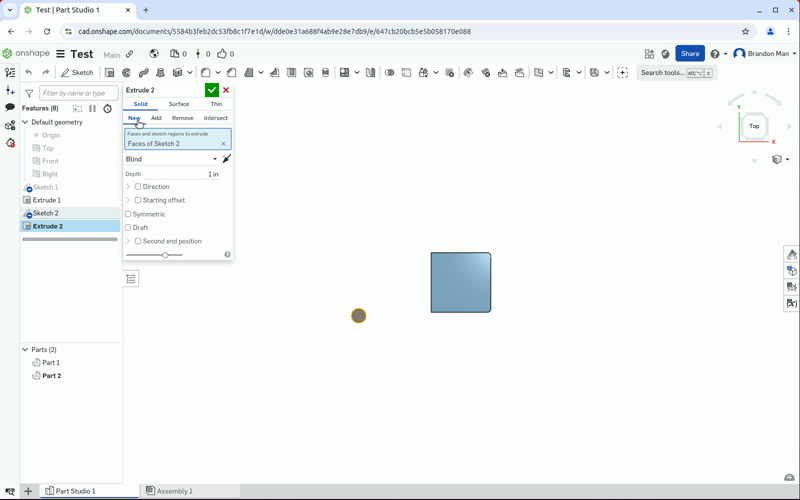
click(137, 120)
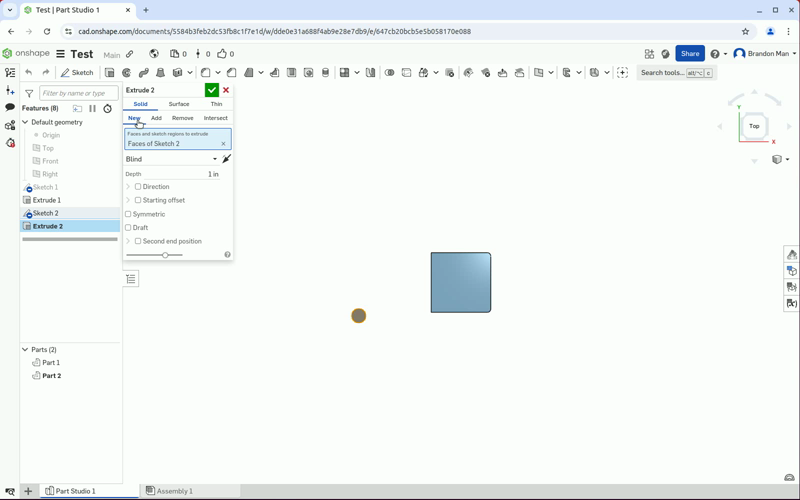
key(tab, 4)
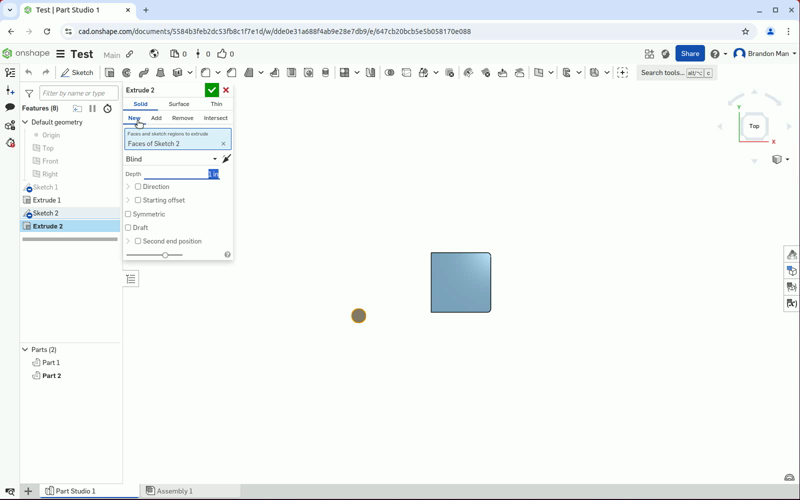
text(6.74)
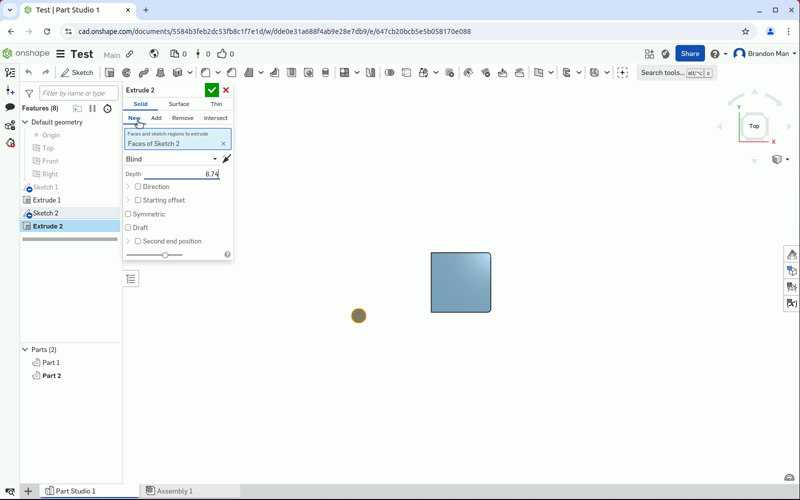
key(enter)
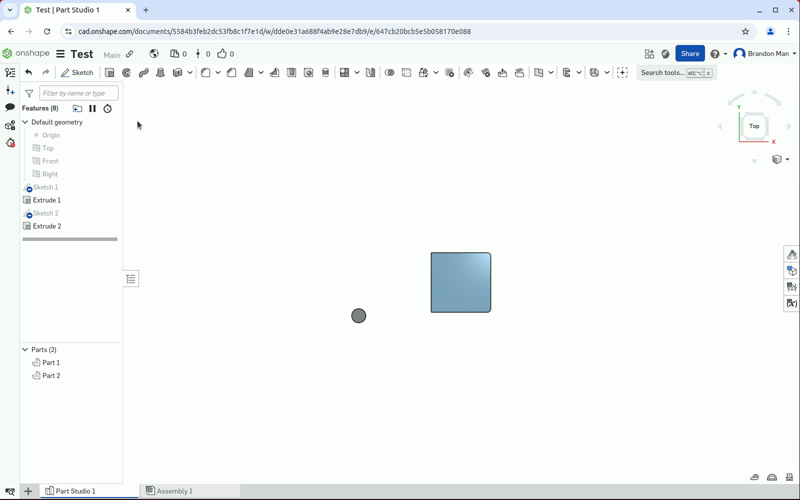
key(shift+h)
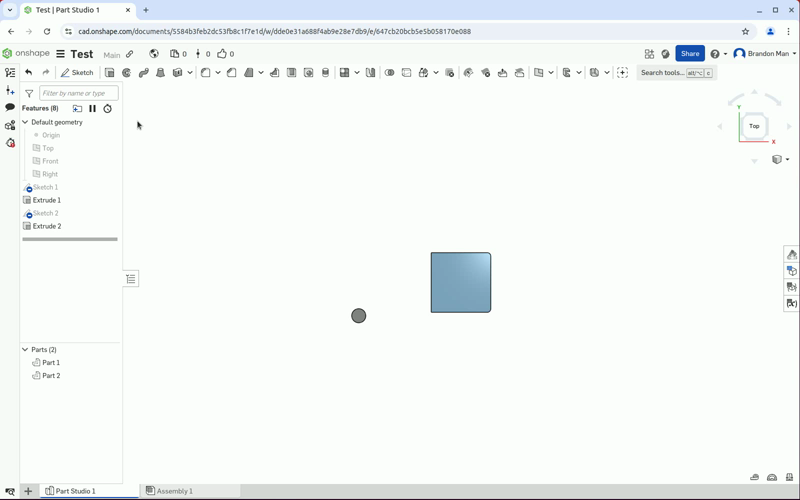
key(shift+h)
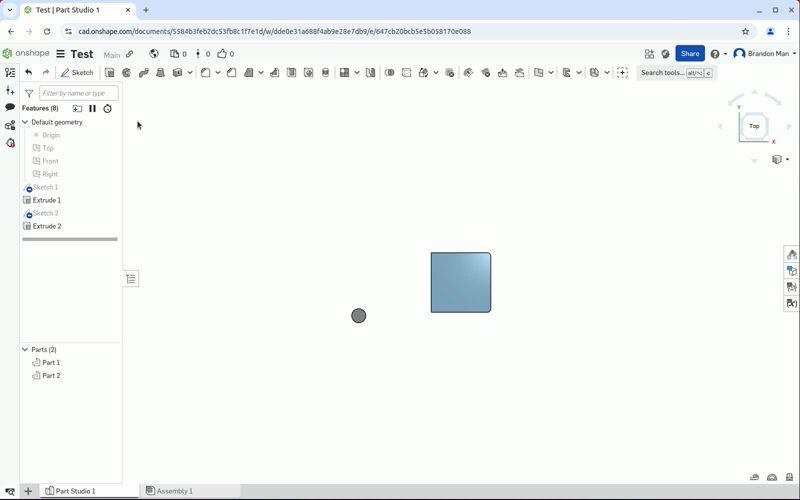
mouse_move(73, 189)
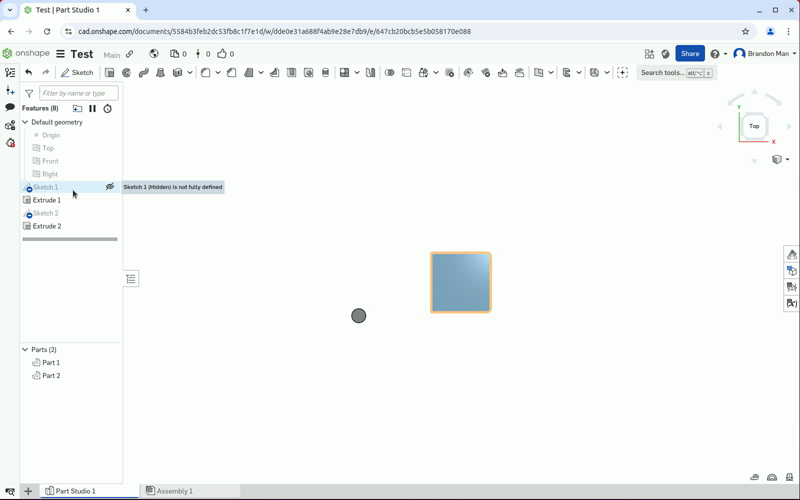
click(73, 189)
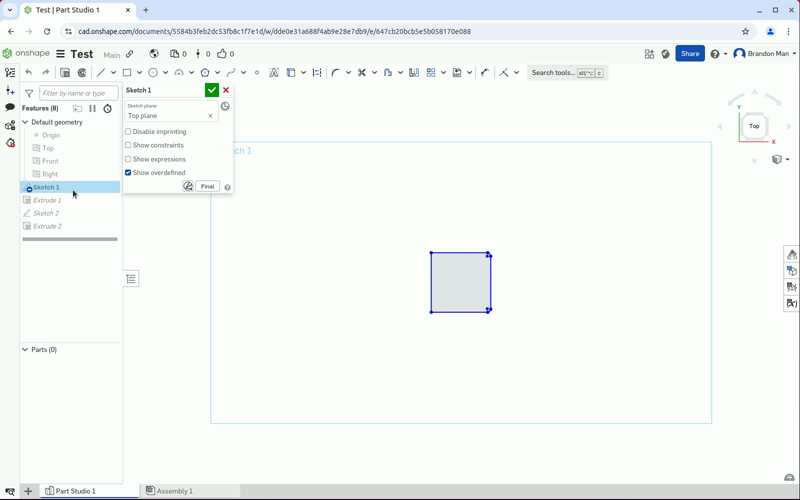
mouse_move(229, 92)
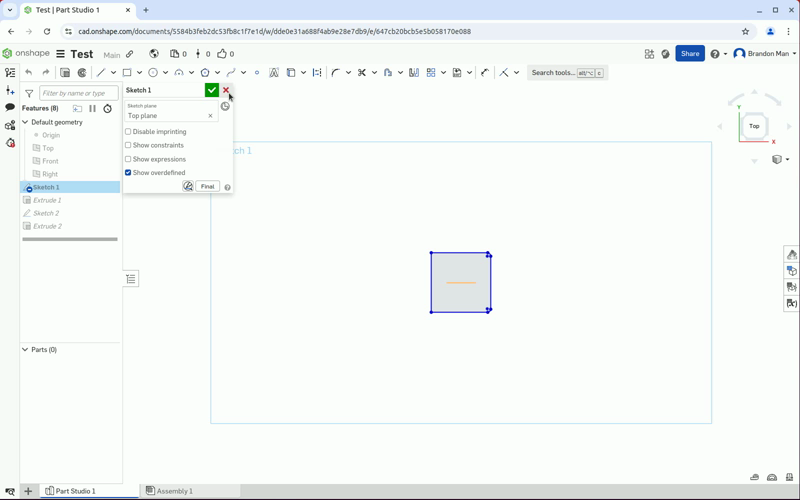
click(229, 92)
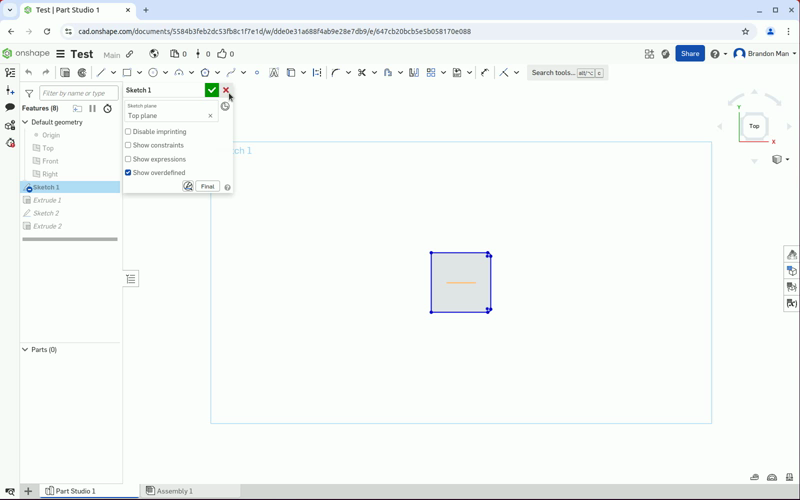
key(shift+s)
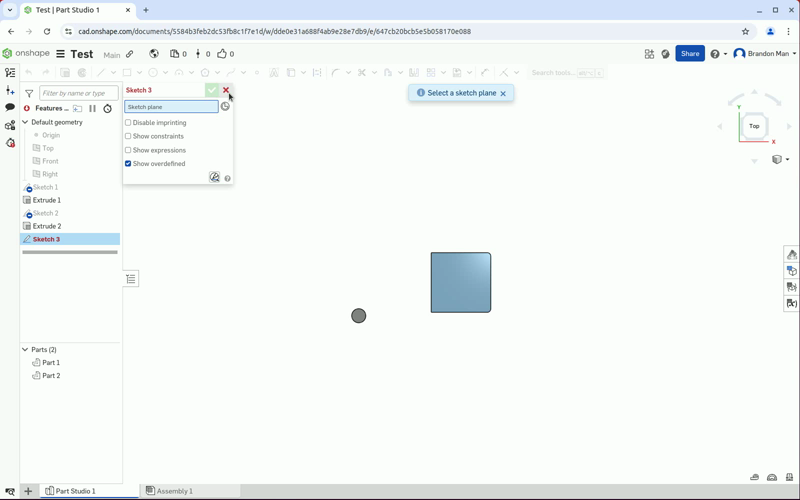
mouse_move(73, 150)
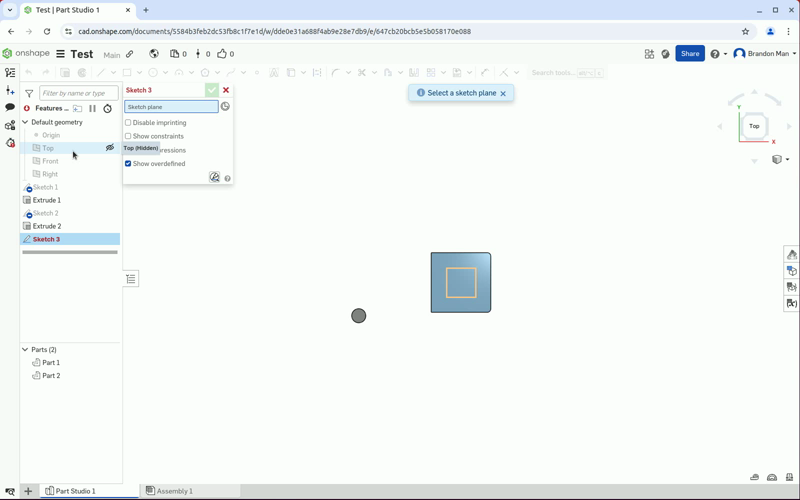
click(73, 150)
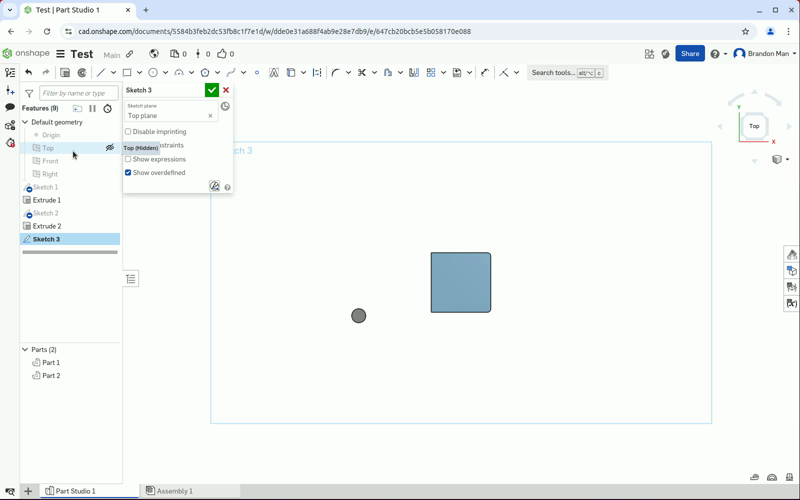
mouse_move(73, 352)
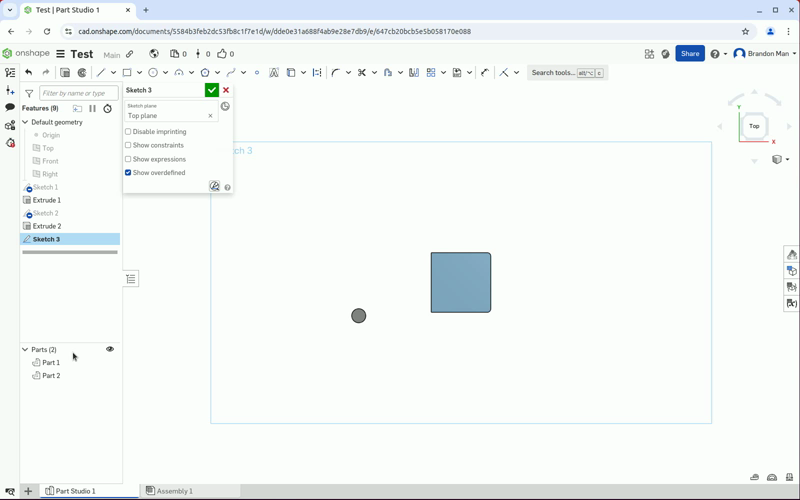
key(y)
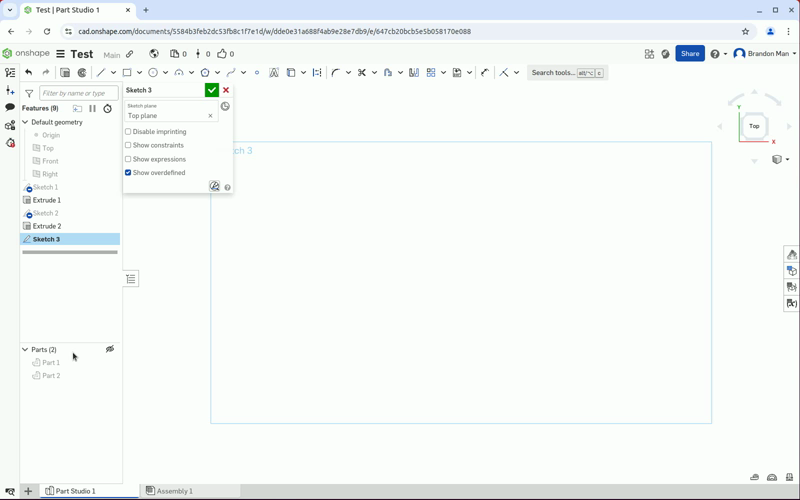
key(c)
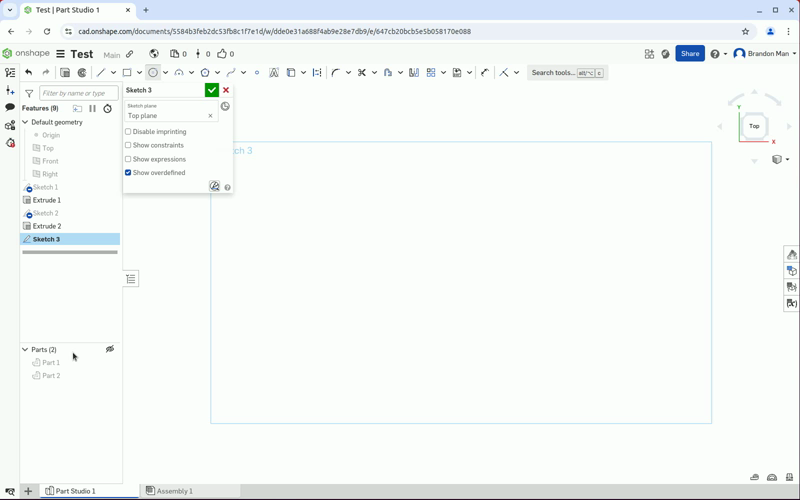
key_down(shift)
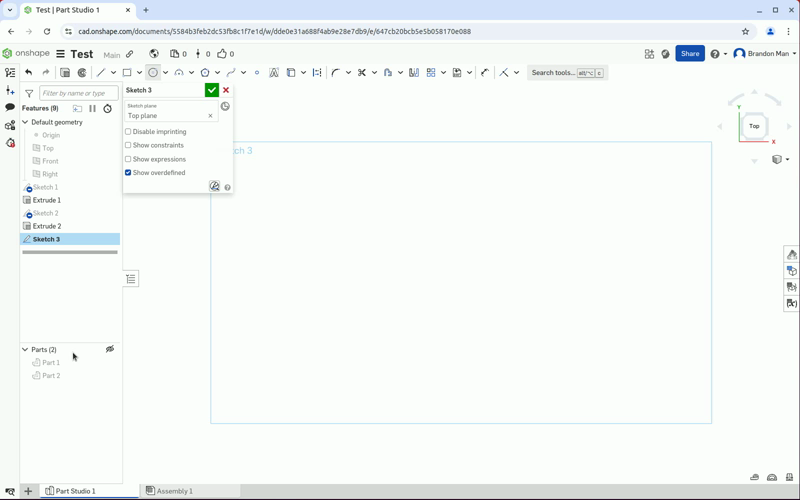
mouse_move(357, 222)
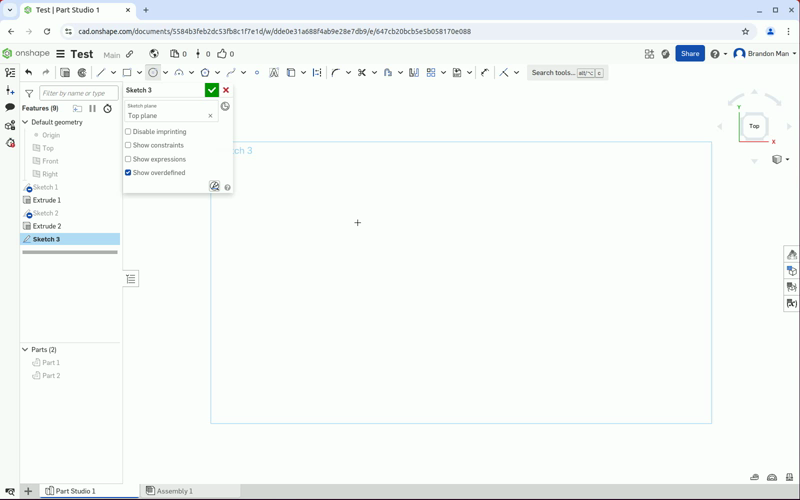
click(357, 222)
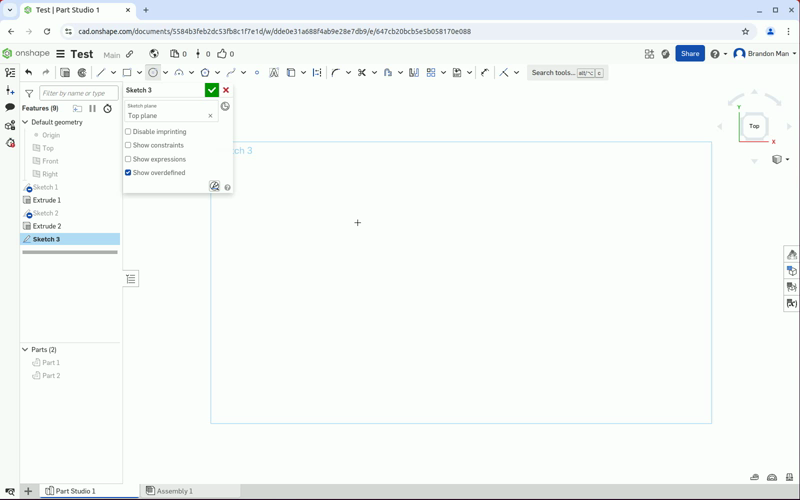
key_up(shift)
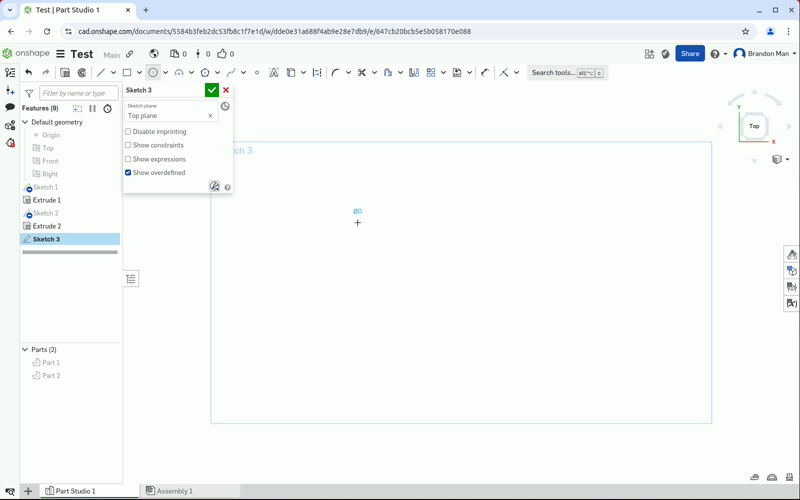
mouse_move(366, 222)
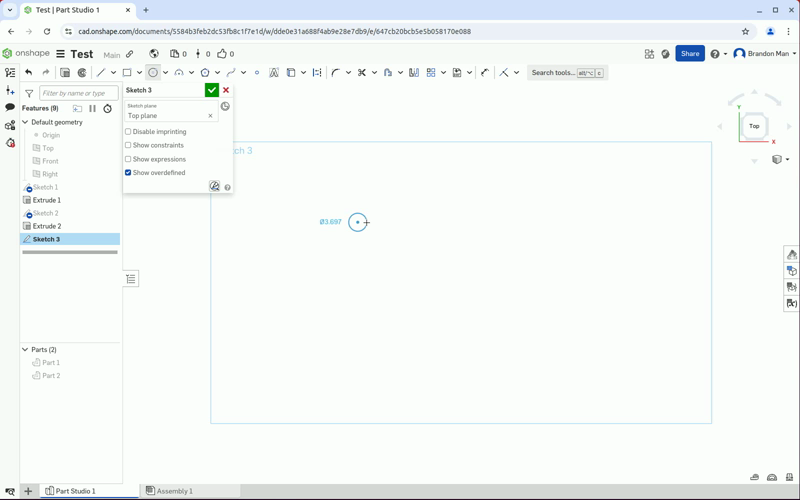
click(366, 222)
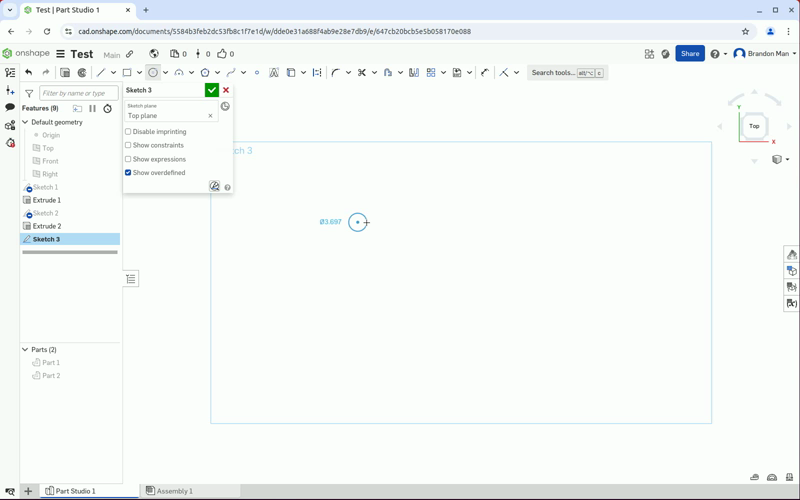
key(esc)
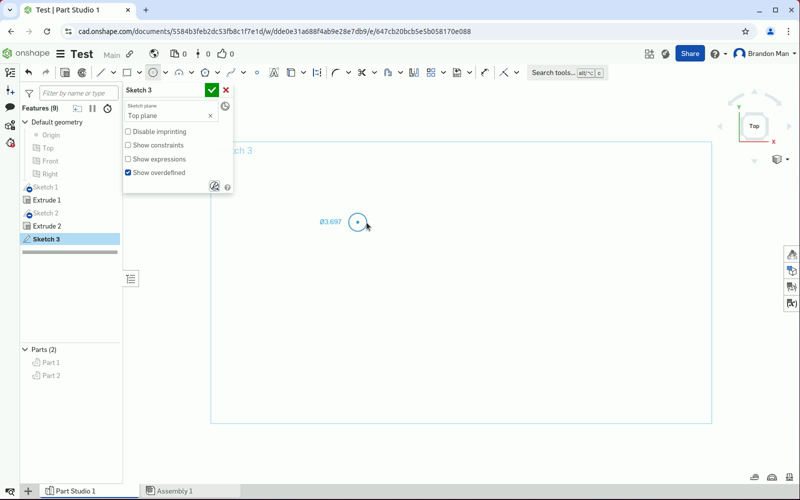
mouse_move(356, 227)
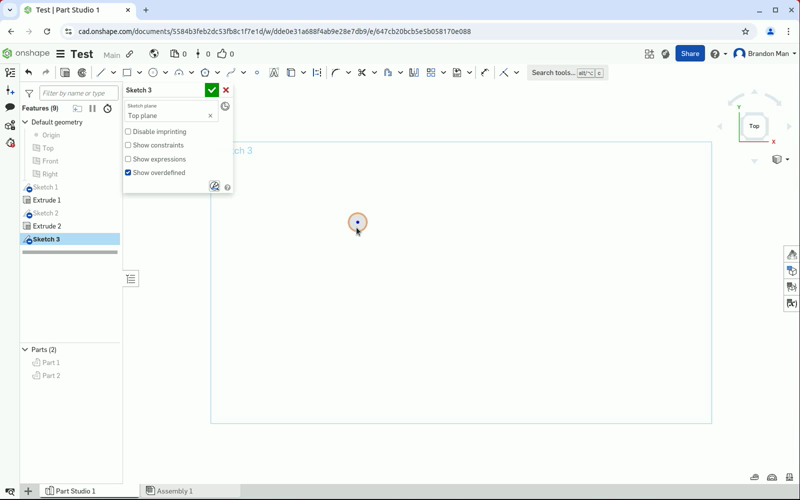
scroll(6)
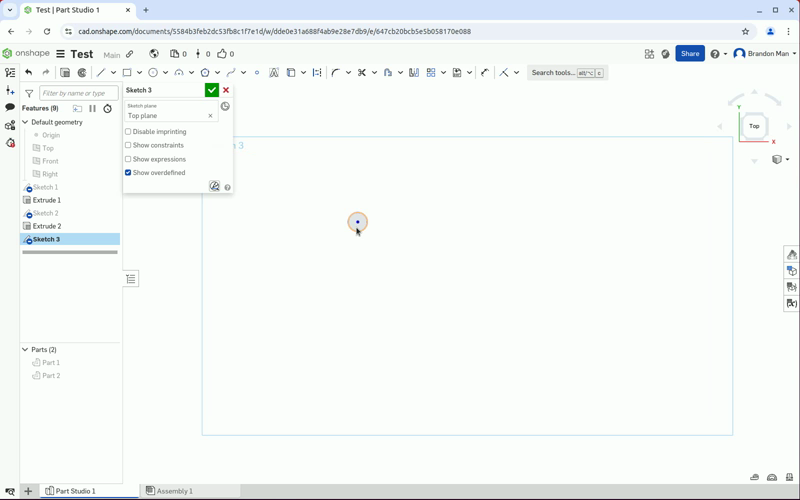
scroll(6)
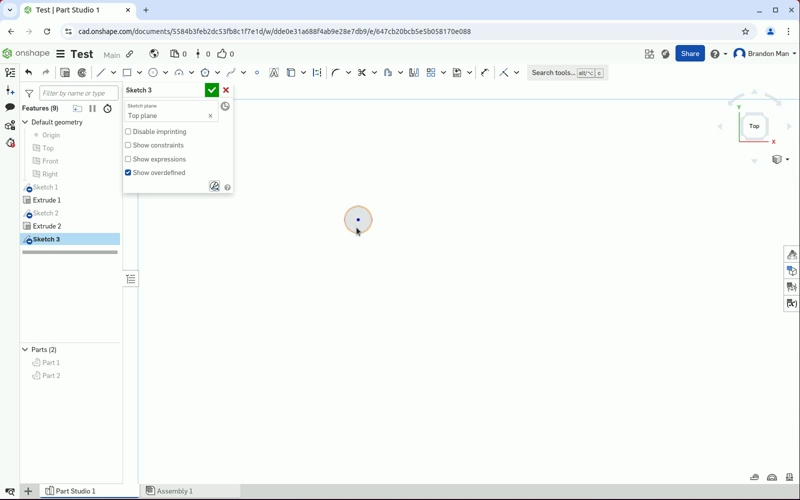
scroll(6)
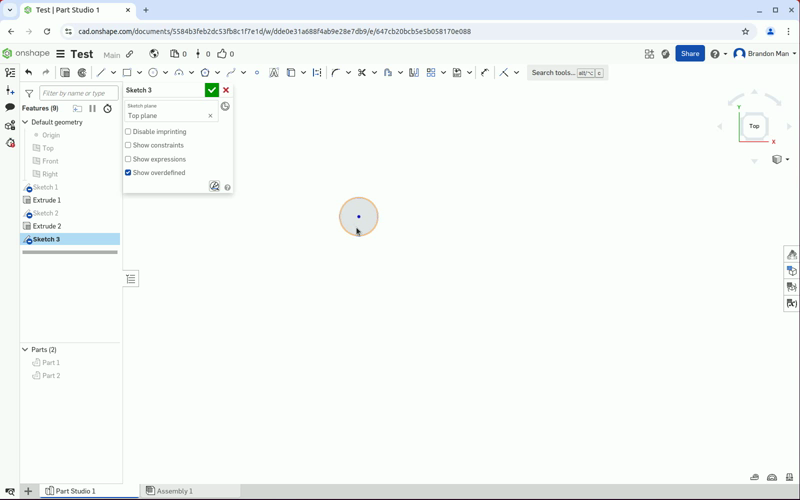
scroll(6)
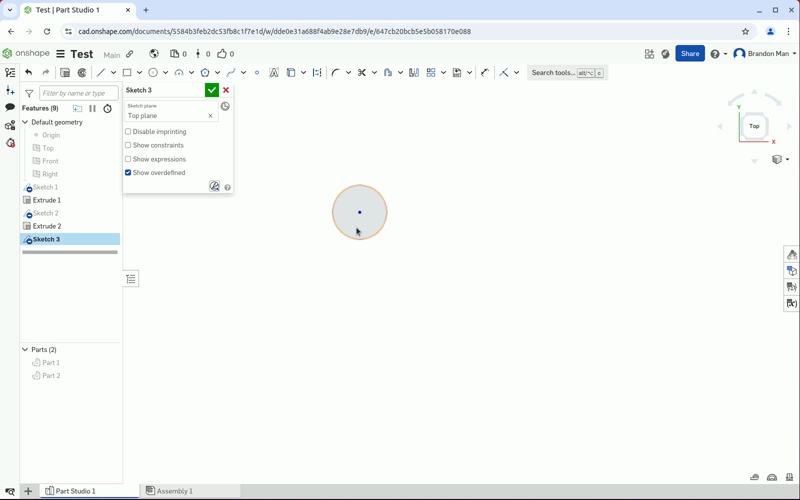
scroll(6)
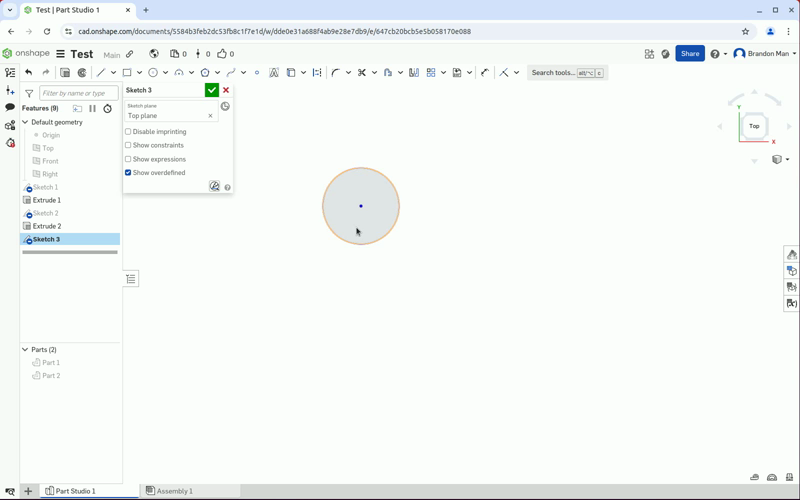
scroll(6)
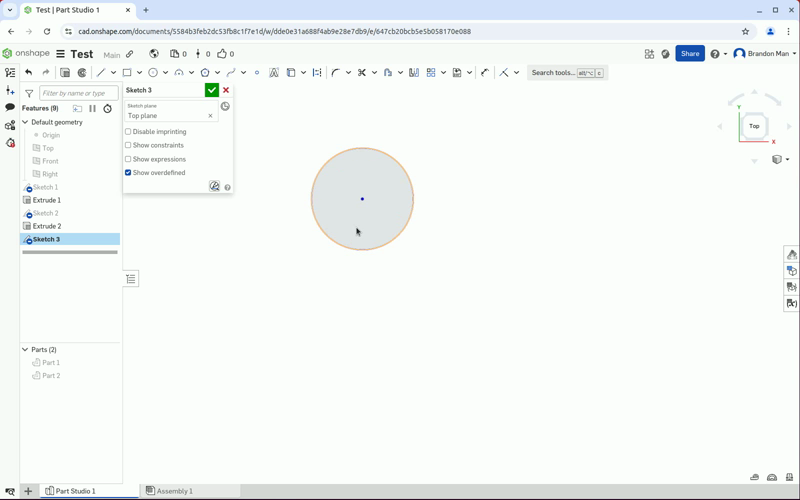
scroll(6)
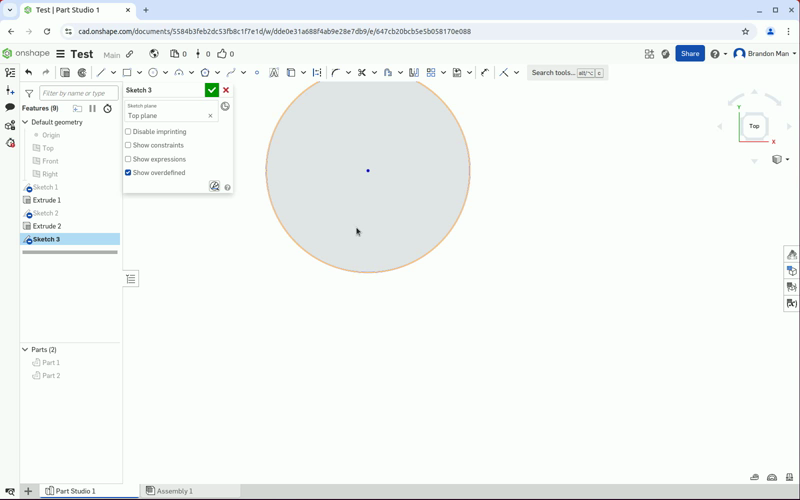
click(356, 227)
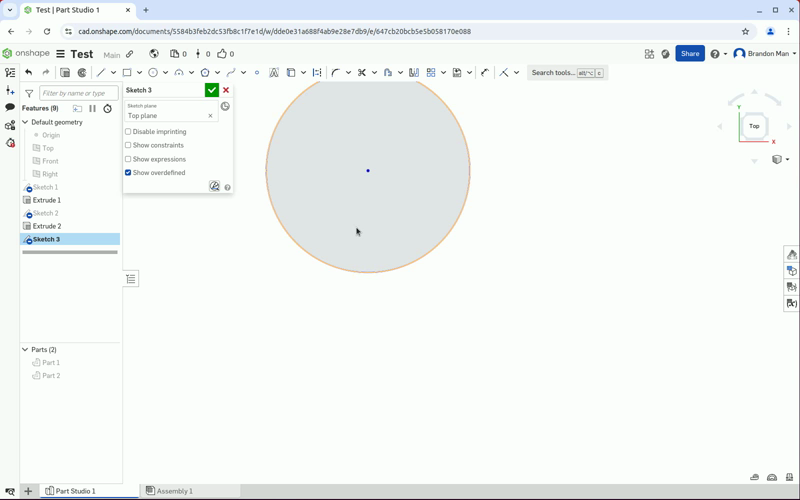
scroll(-6)
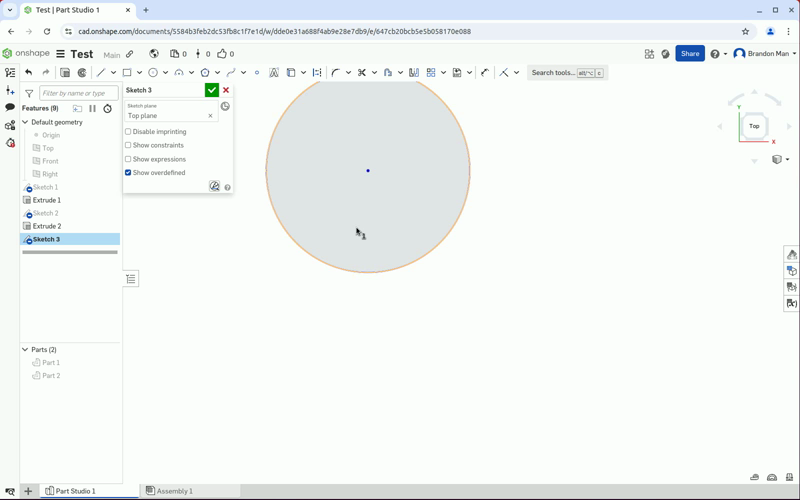
scroll(-6)
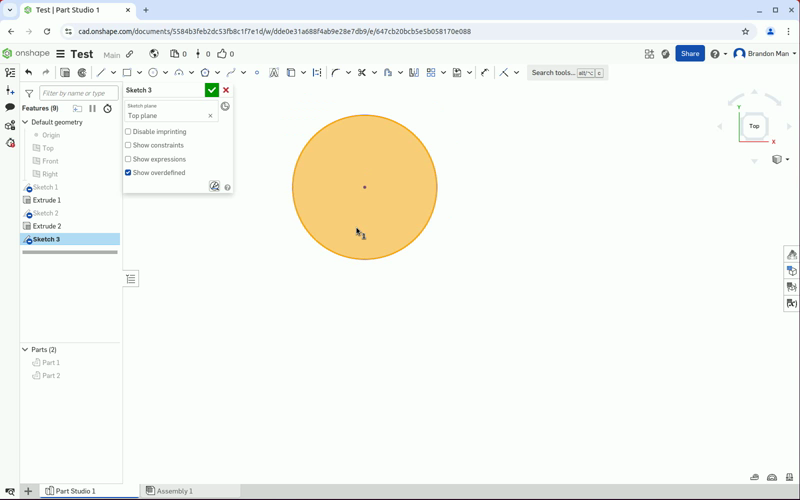
scroll(-6)
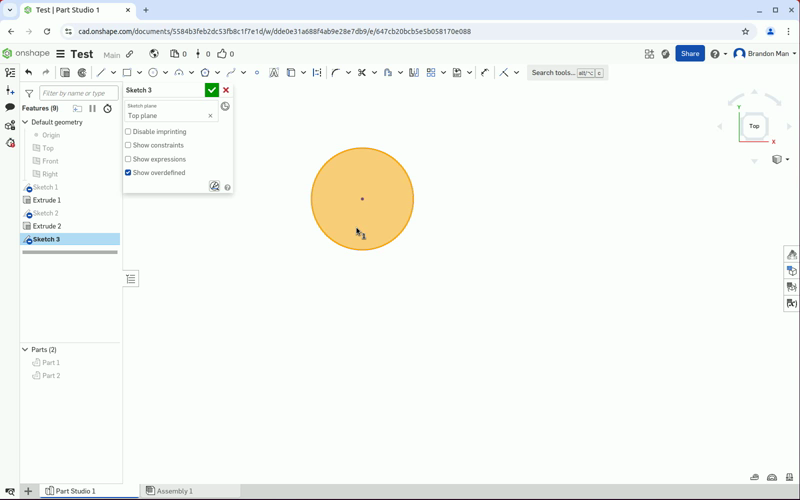
scroll(-6)
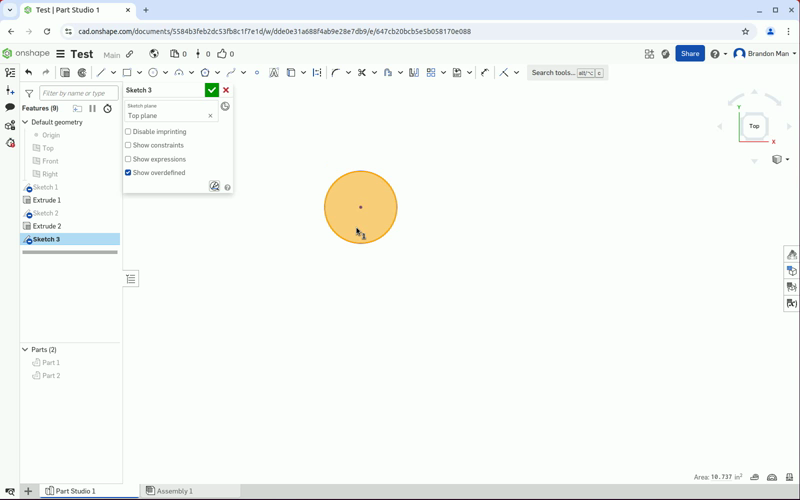
scroll(-6)
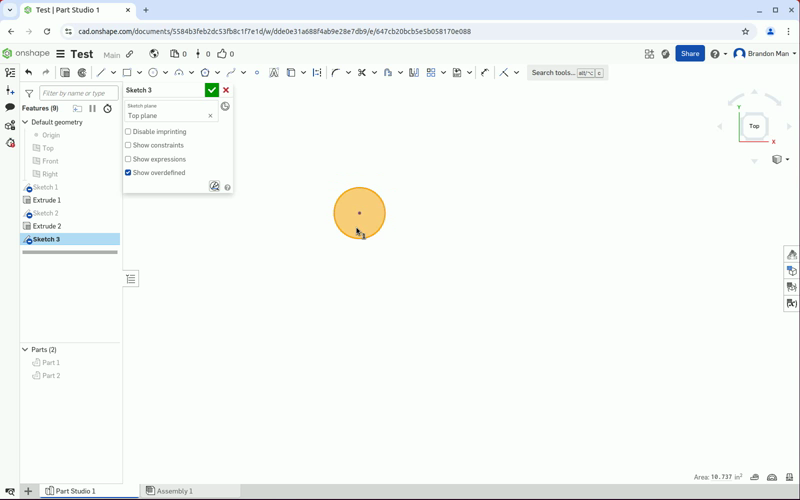
scroll(-6)
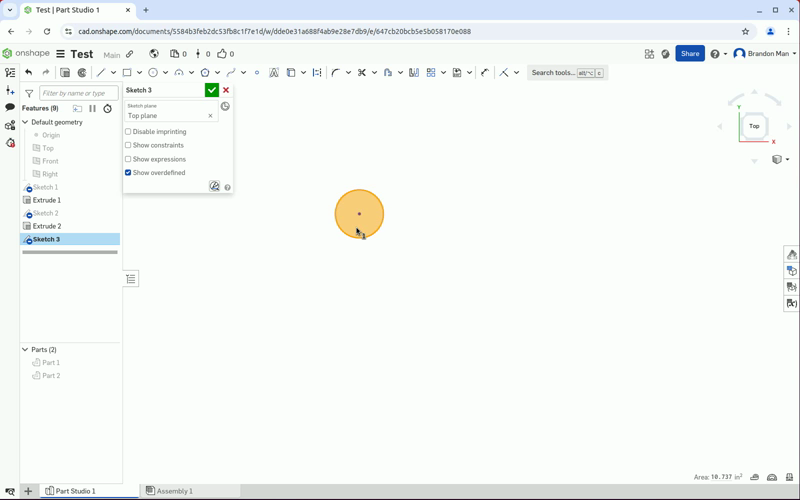
scroll(-6)
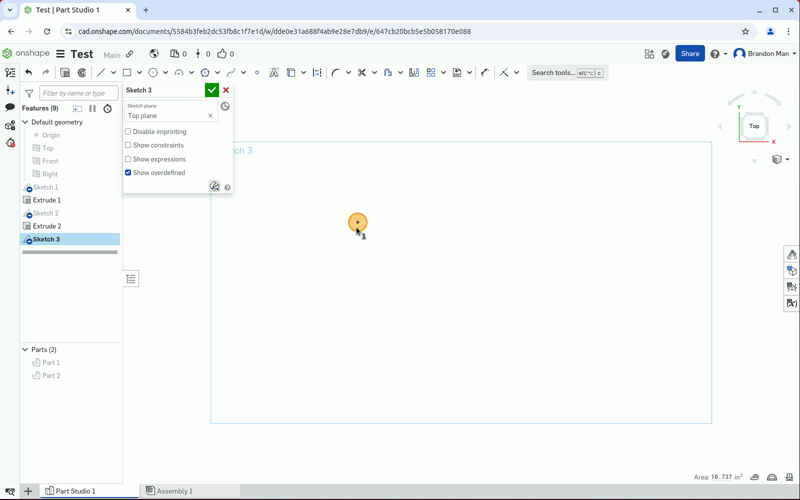
mouse_move(73, 352)
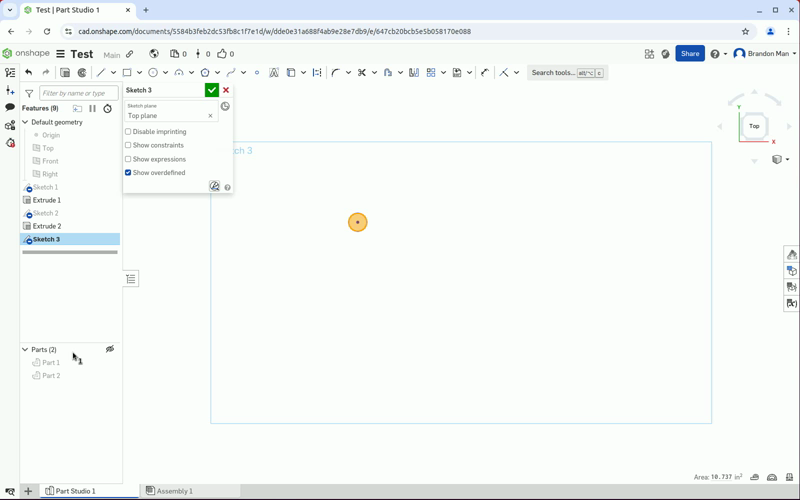
key(shift+y)
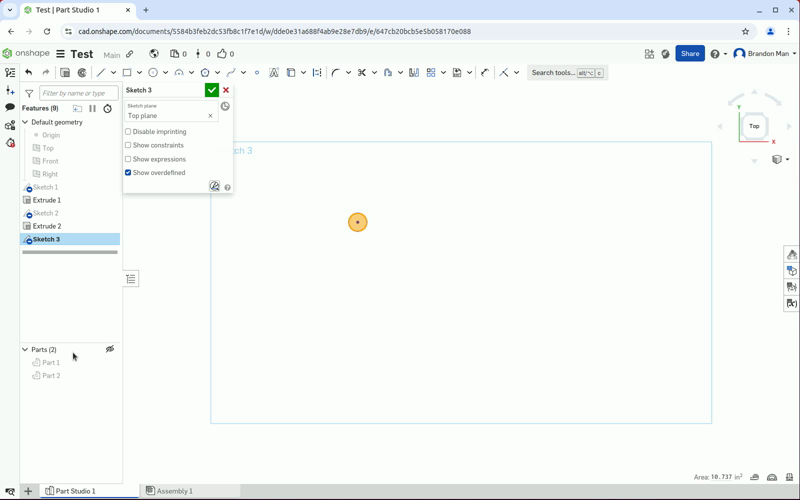
key(shift+e)
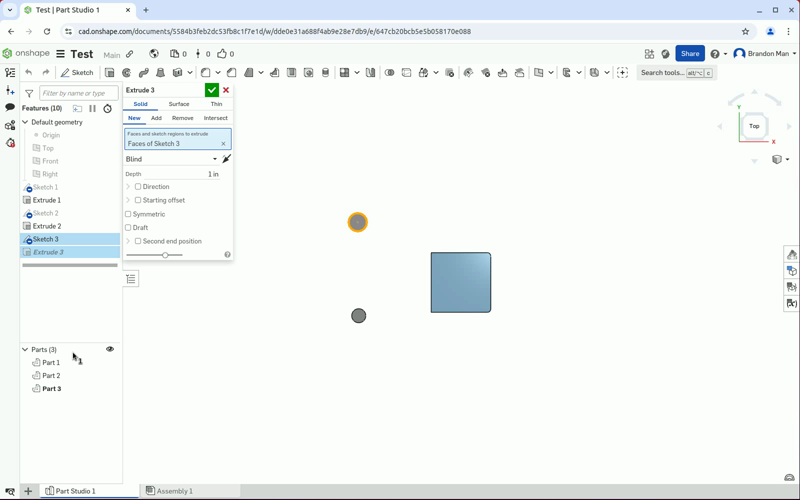
mouse_move(143, 106)
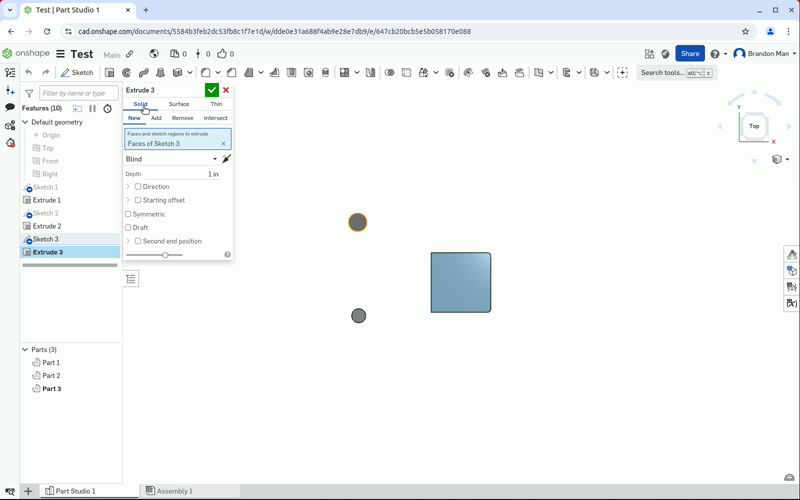
click(143, 106)
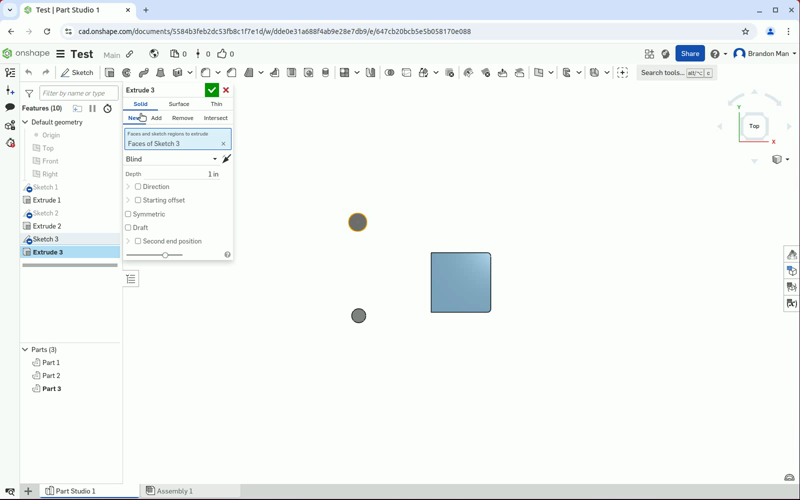
mouse_move(137, 120)
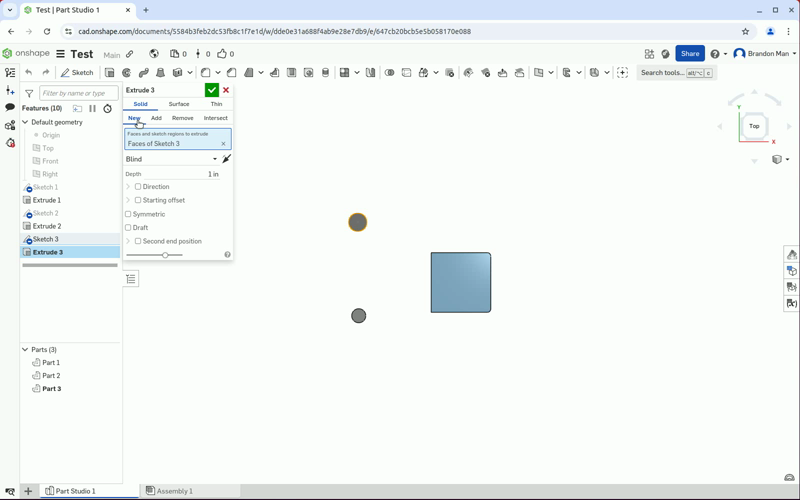
click(137, 120)
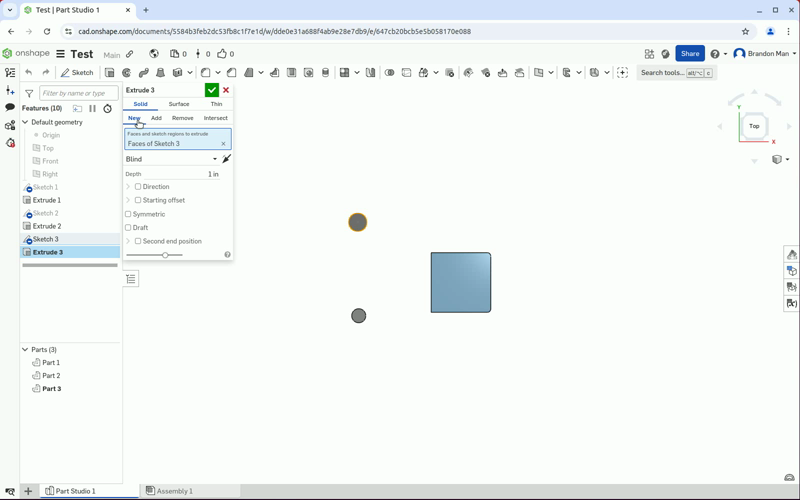
key(tab, 4)
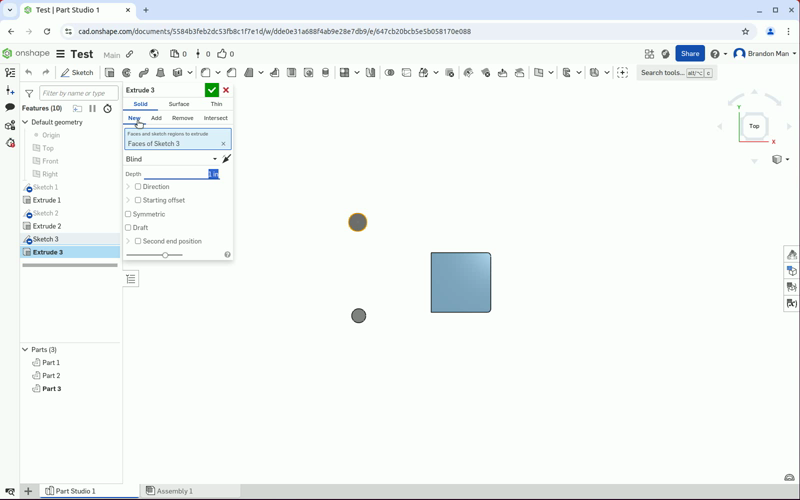
text(6.74)
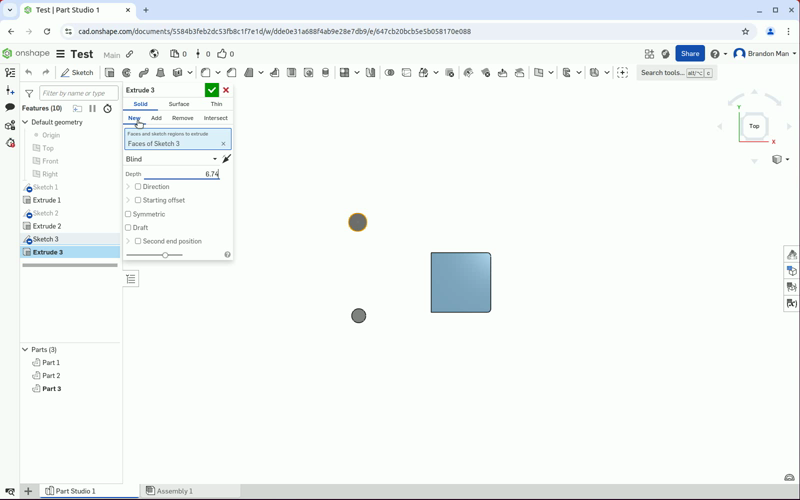
key(enter)
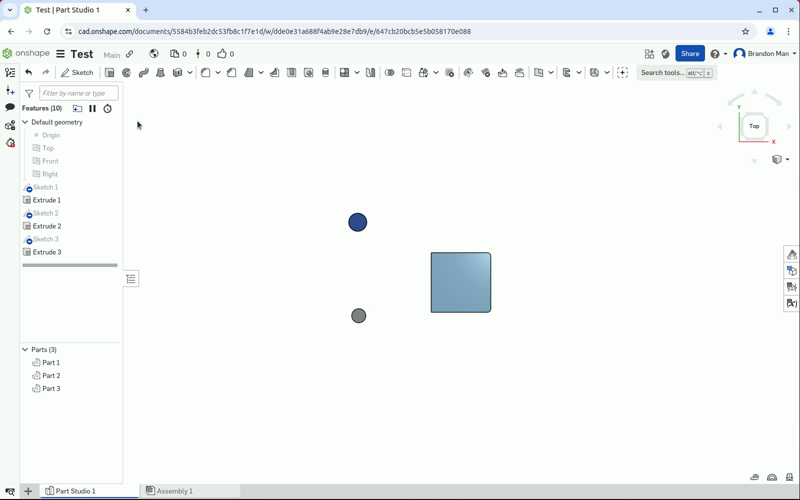
key(shift+h)
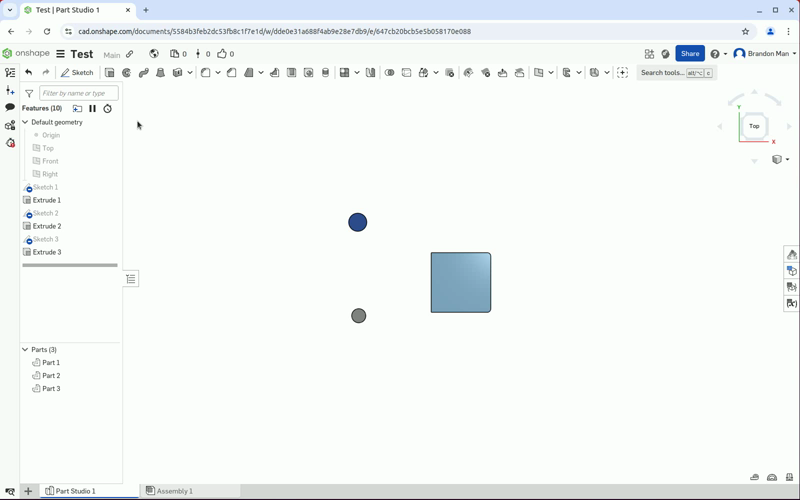
key(shift+h)
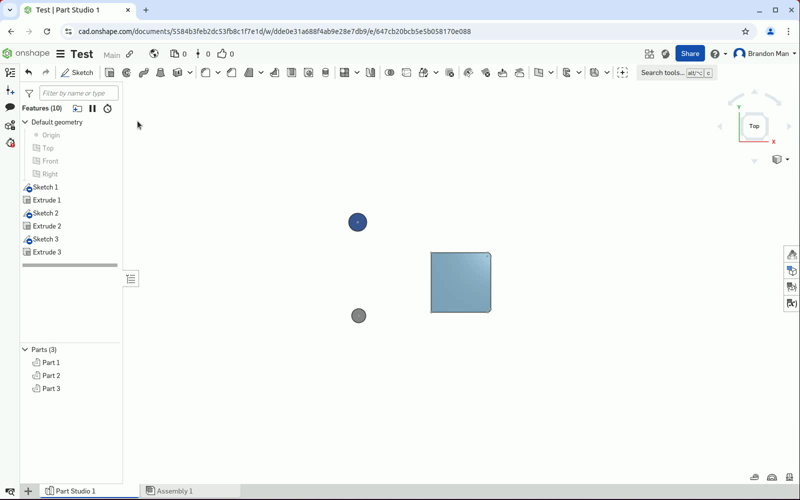
key(shift+7)
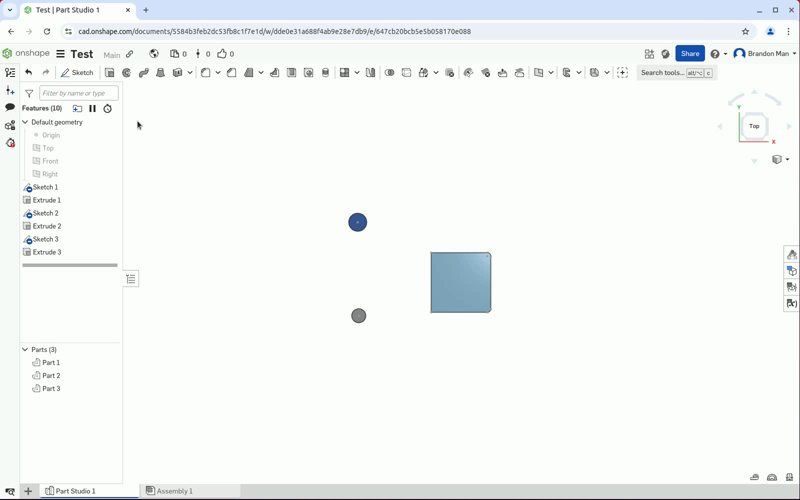
key(up, 3)
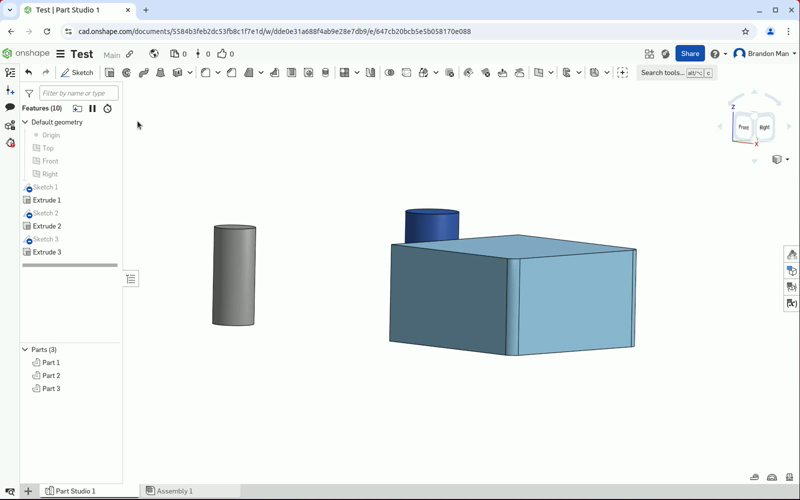
key(left, 3)
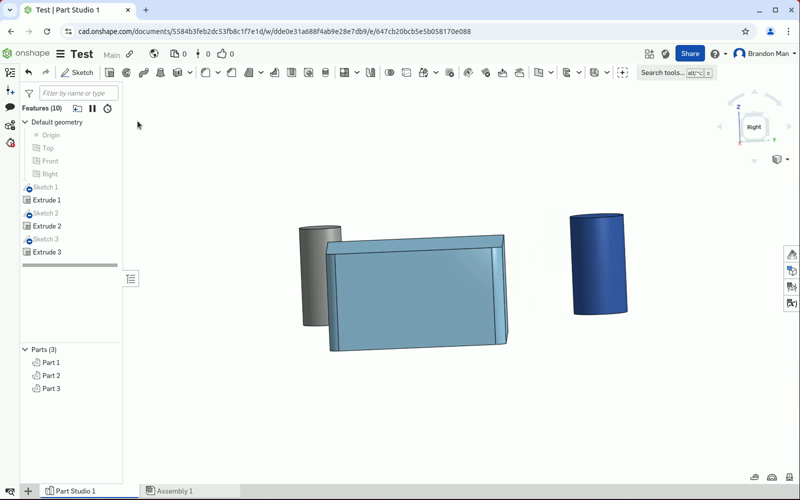
key(right, 3)
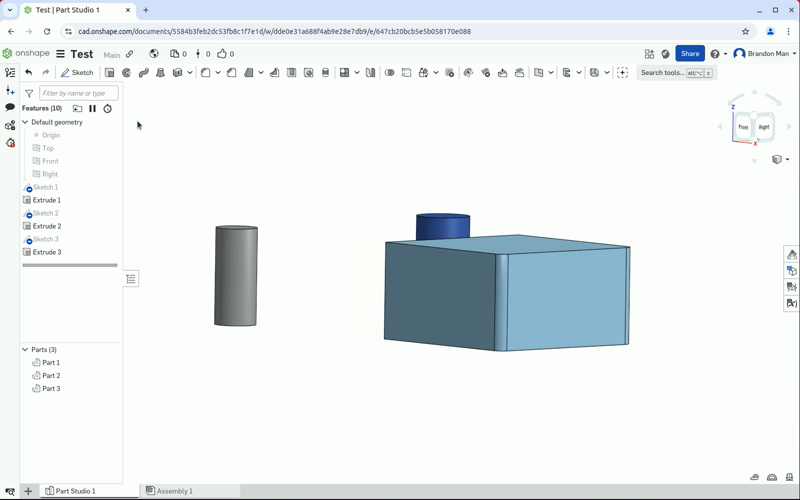
key(down, 3)
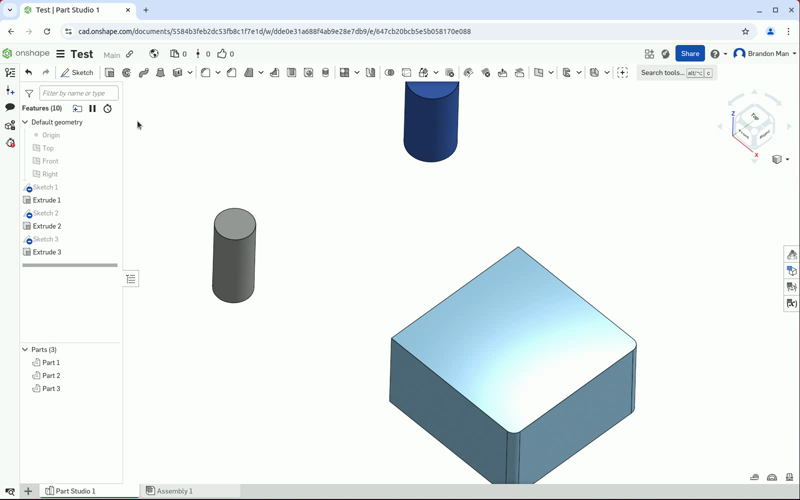
mouse_move(73, 189)
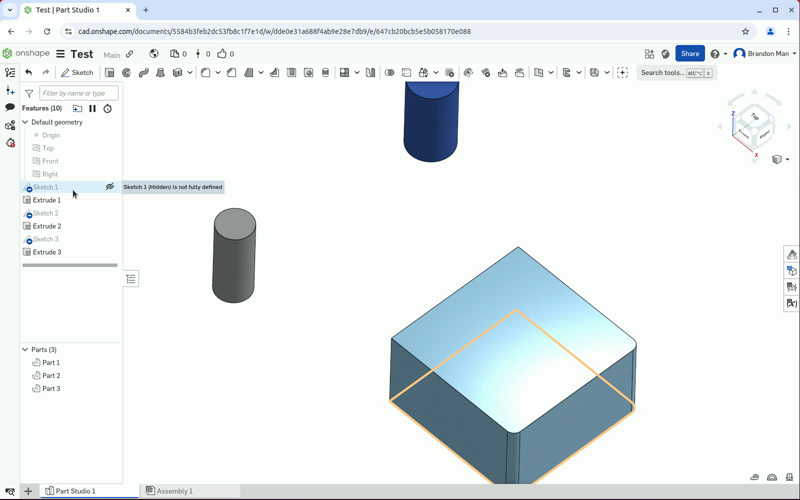
click(73, 189)